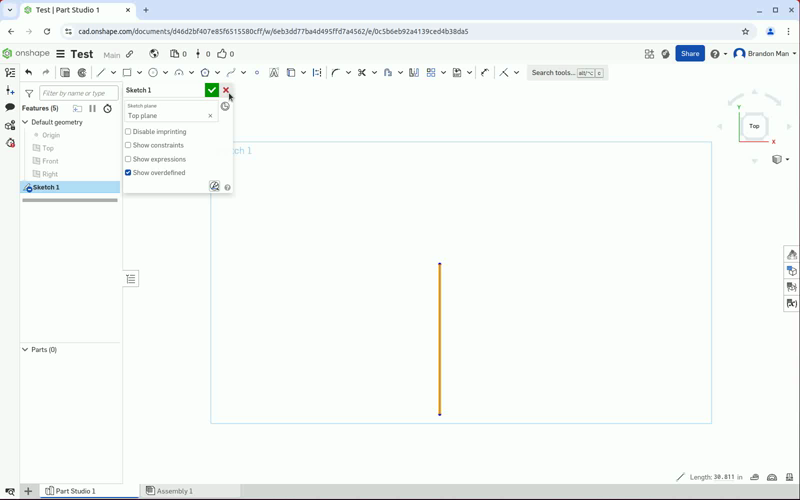
key(shift+h)
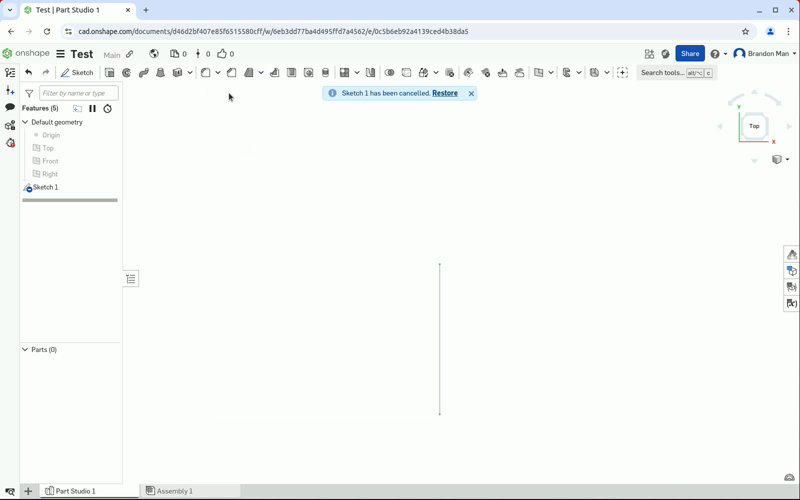
key(shift+s)
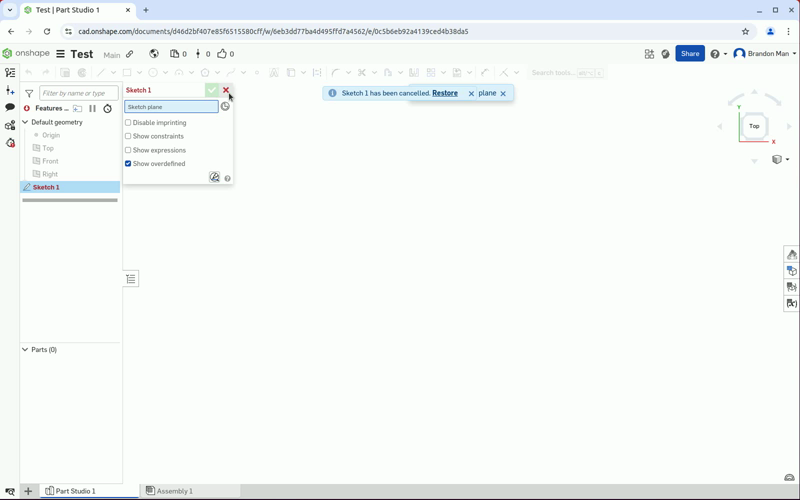
mouse_move(73, 150)
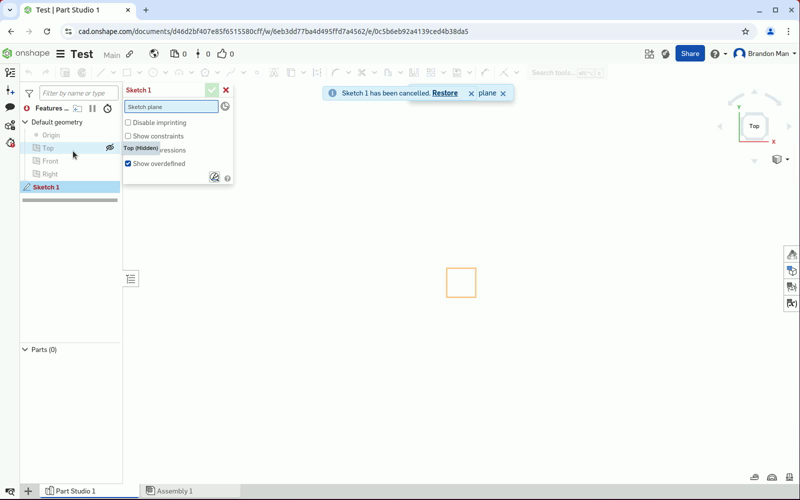
click(73, 150)
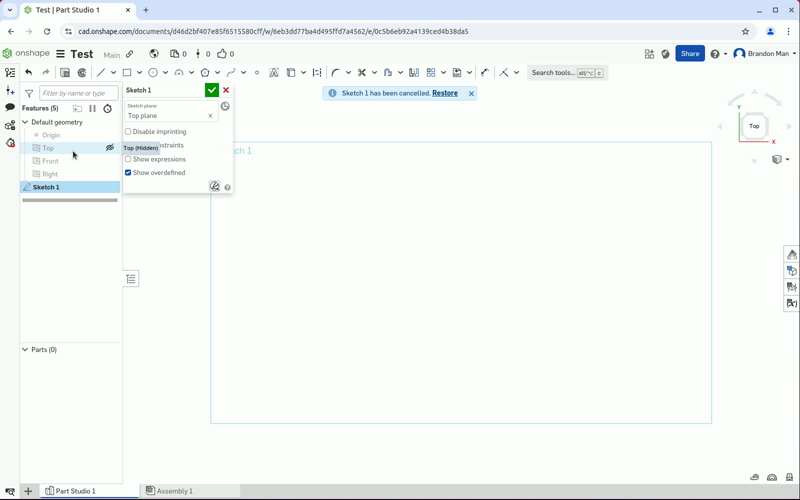
mouse_move(73, 352)
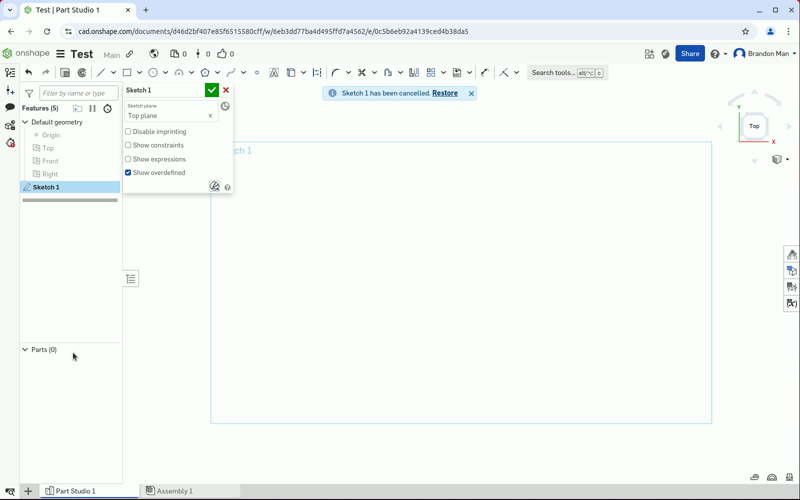
key(y)
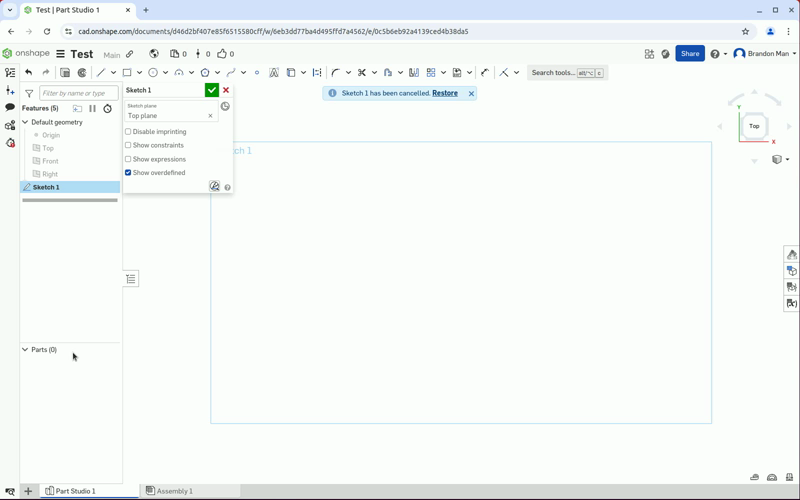
key(l)
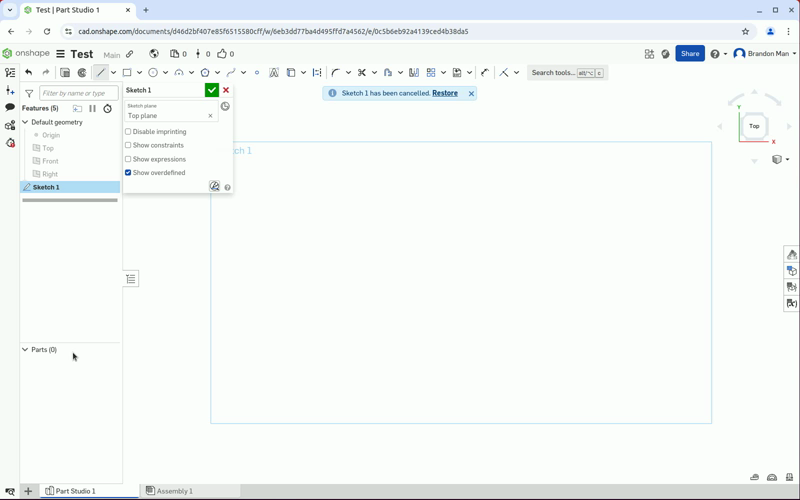
key_down(shift)
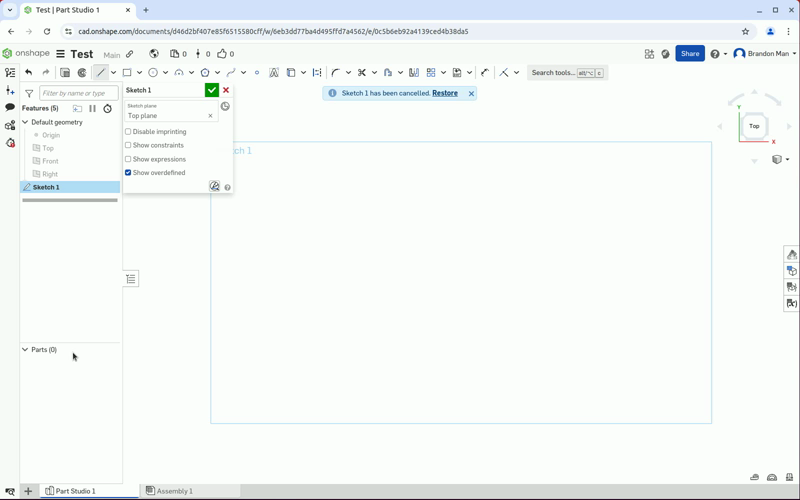
mouse_move(389, 329)
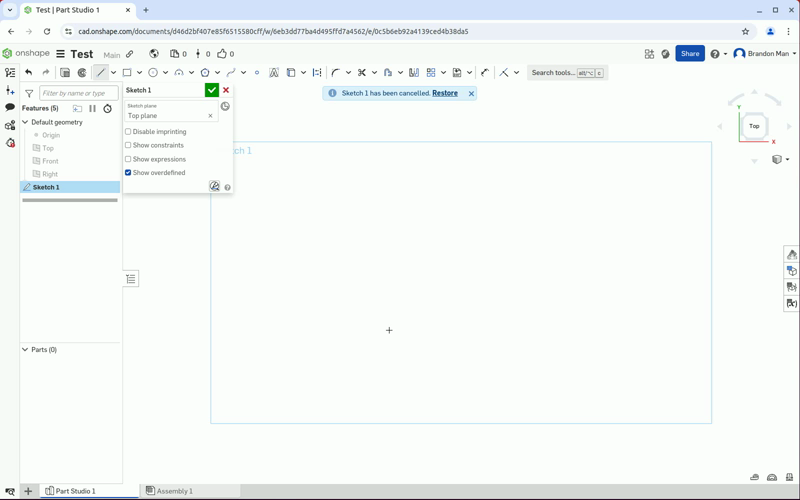
click(389, 329)
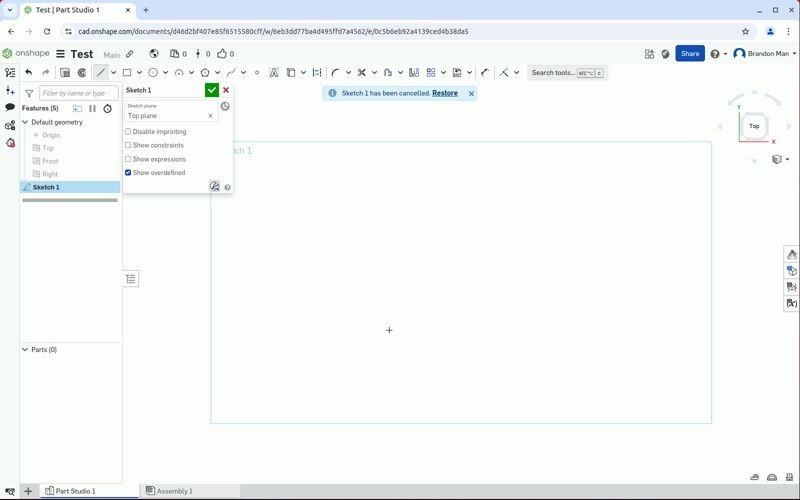
key_up(shift)
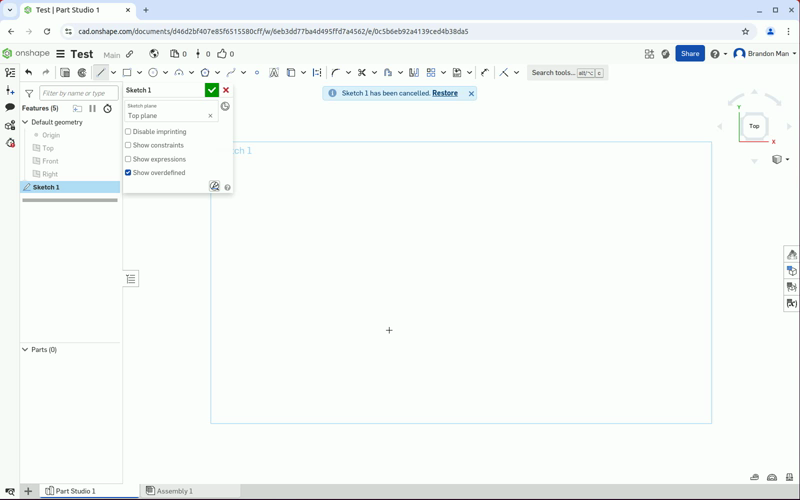
key_down(shift)
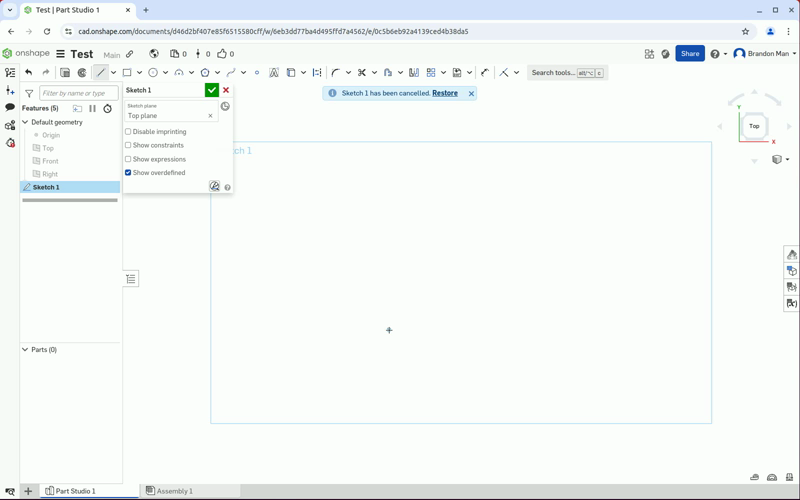
mouse_move(421, 386)
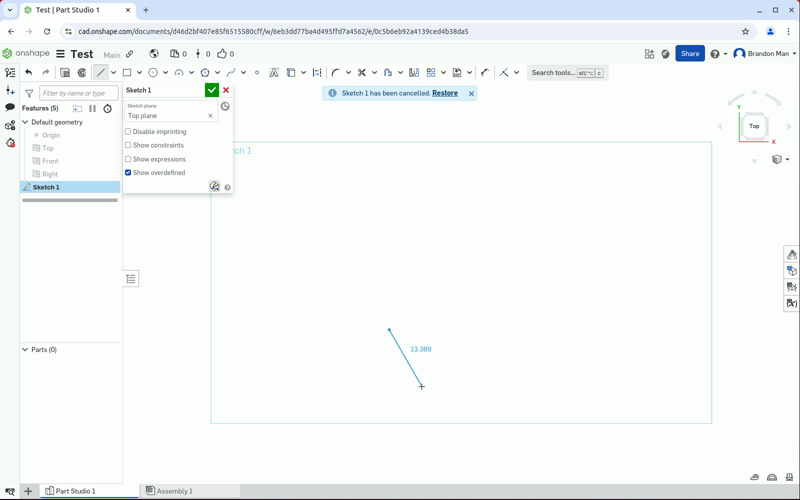
click(421, 386)
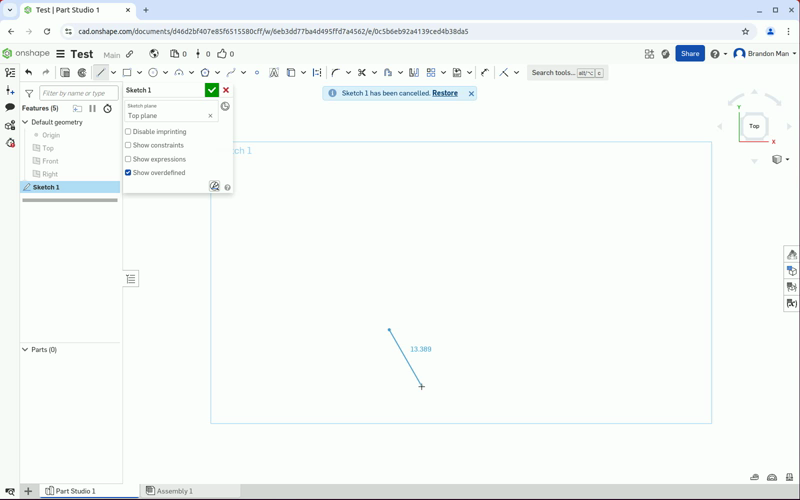
key_up(shift)
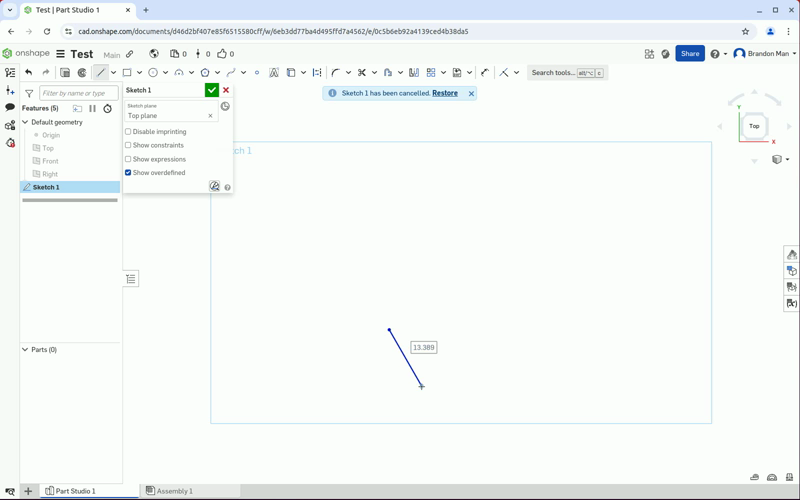
key_down(shift)
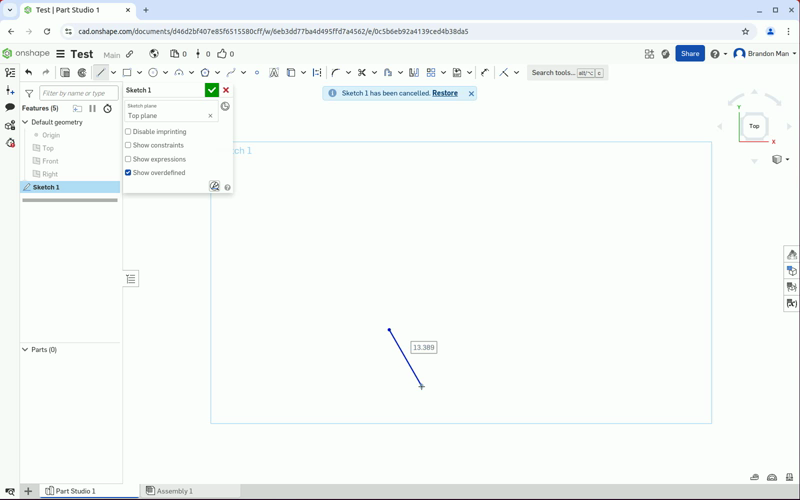
mouse_move(451, 386)
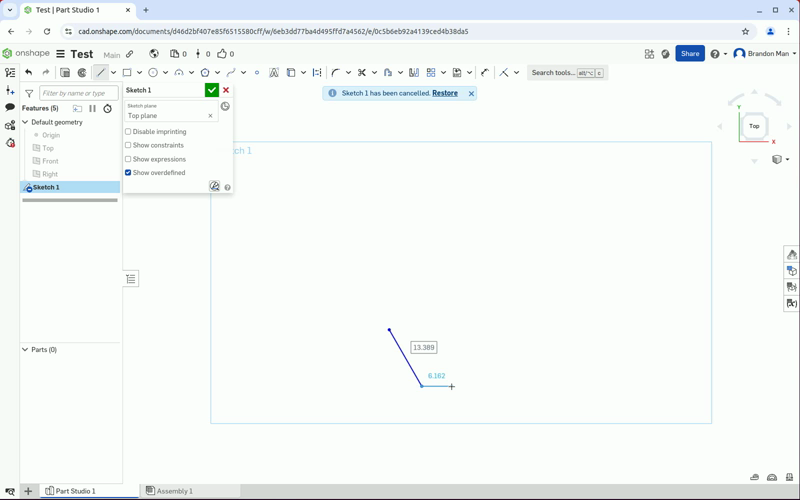
mouse_move(434, 386)
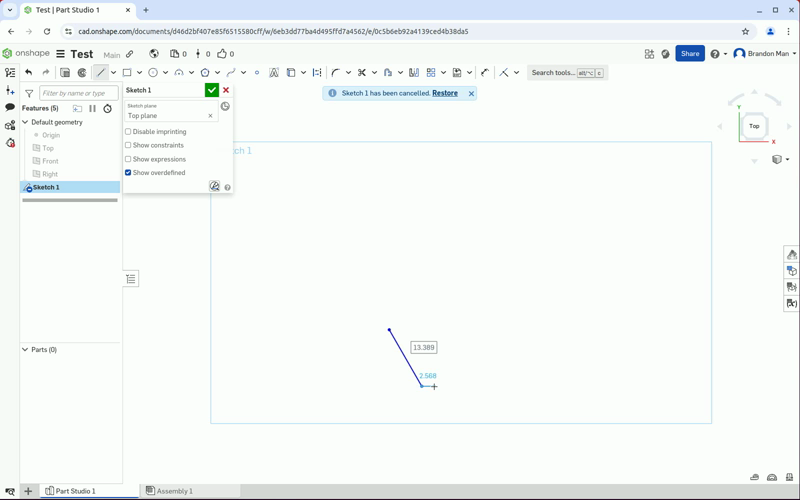
click(434, 386)
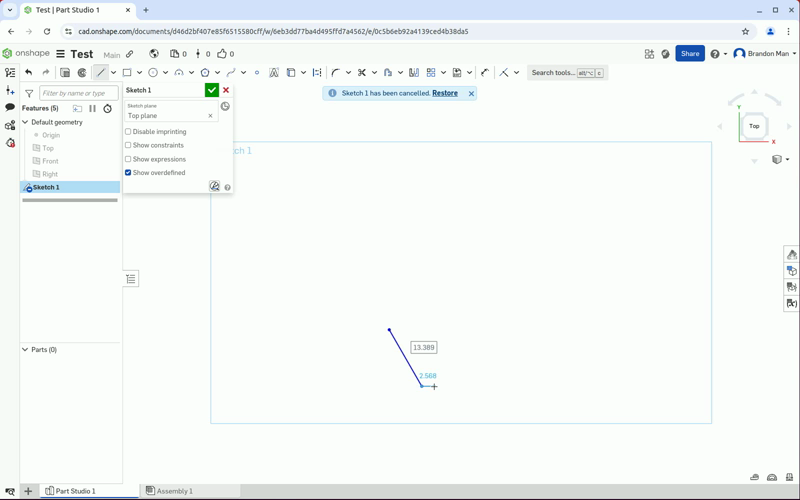
key_up(shift)
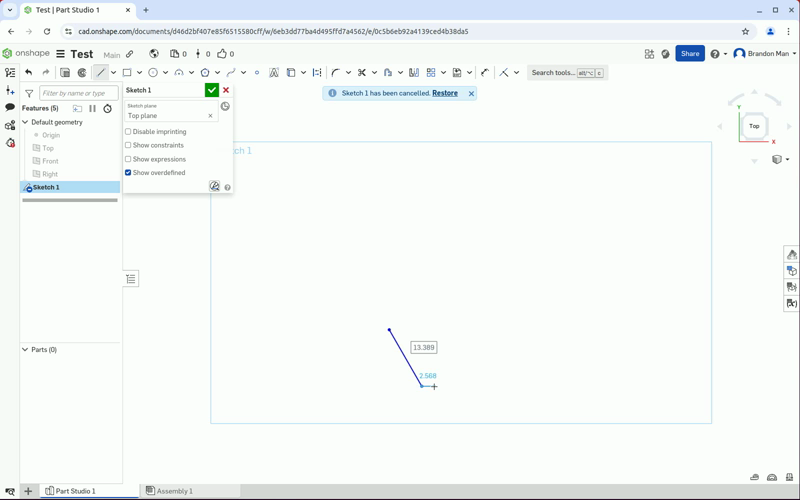
key_down(shift)
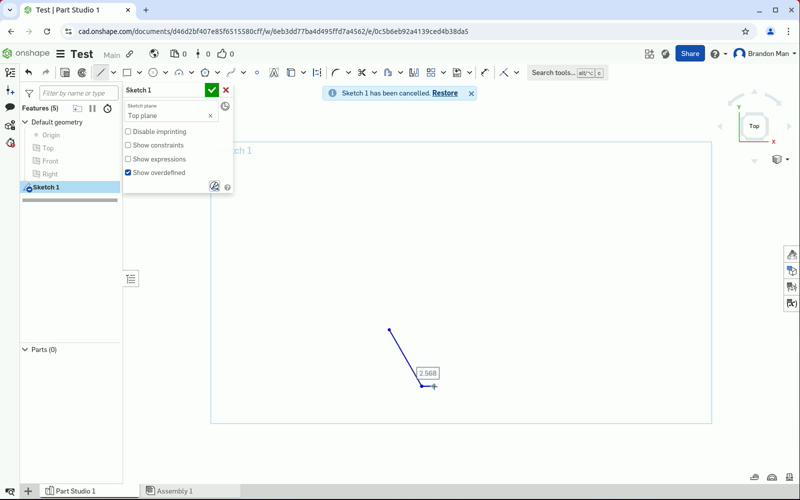
mouse_move(434, 284)
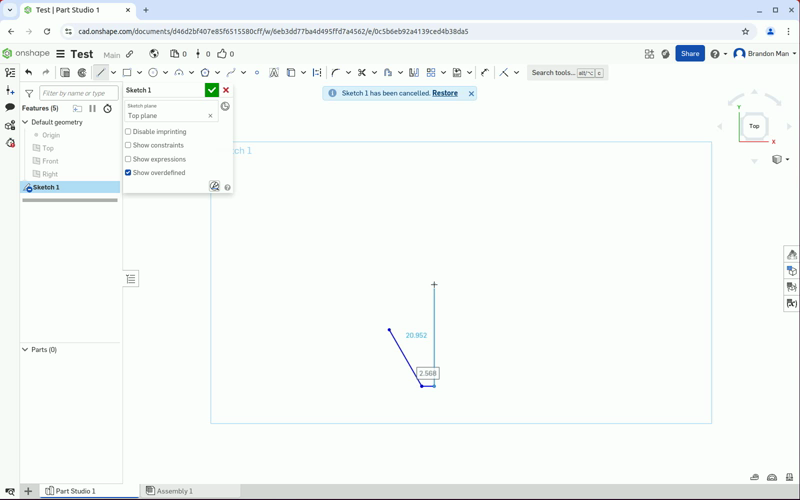
click(434, 284)
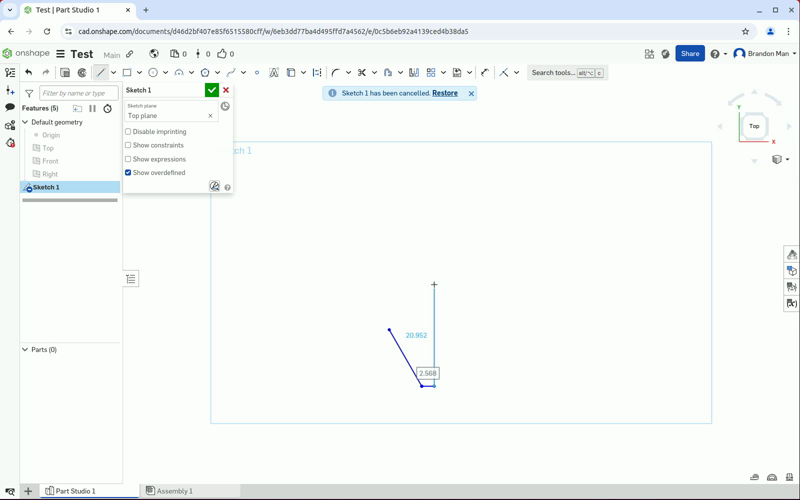
key_up(shift)
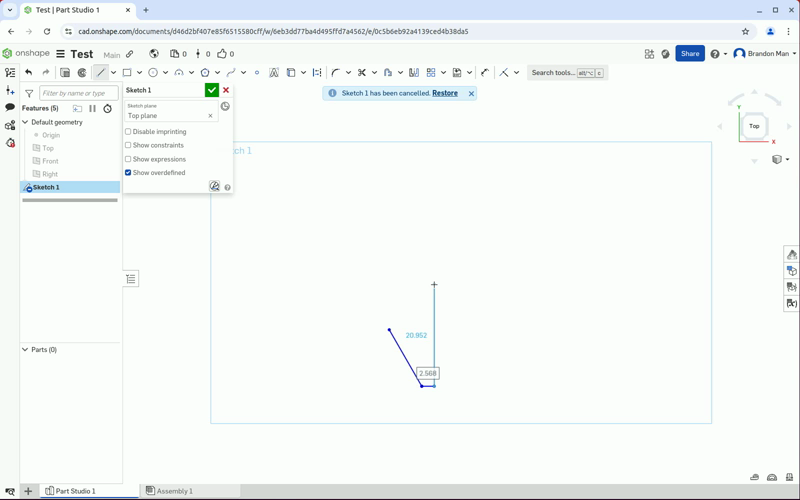
key_down(shift)
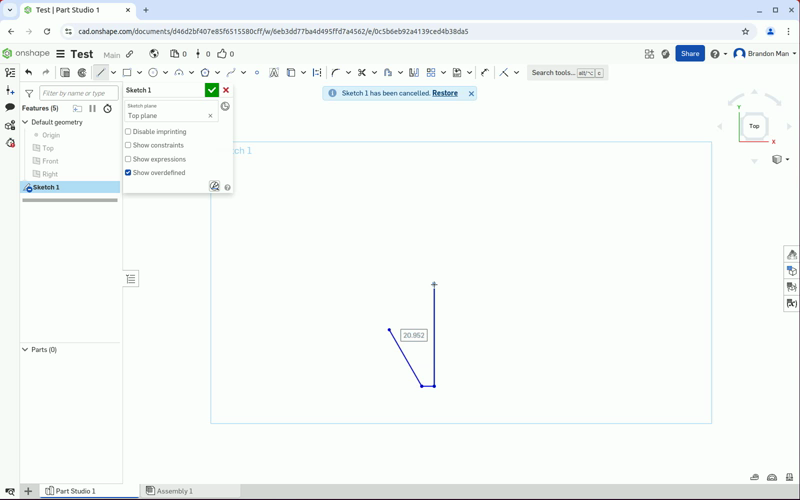
mouse_move(464, 284)
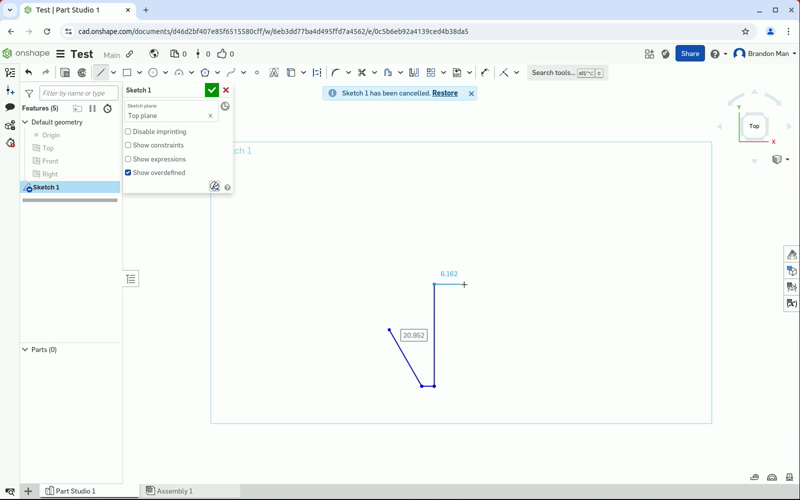
mouse_move(463, 284)
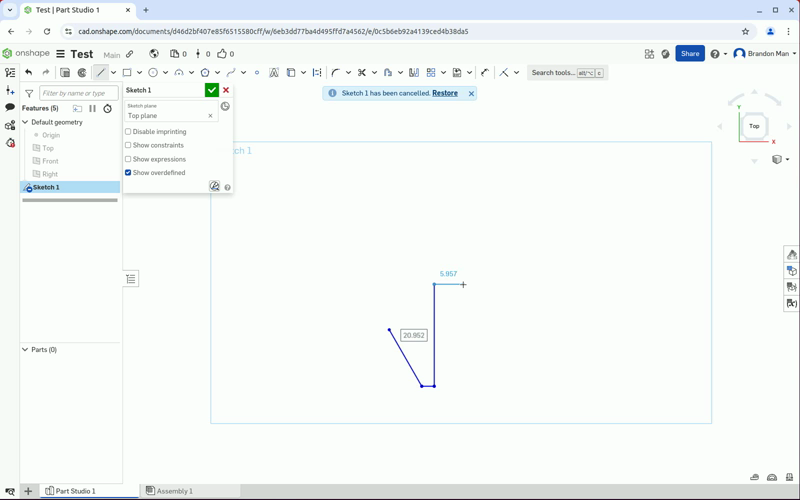
click(463, 284)
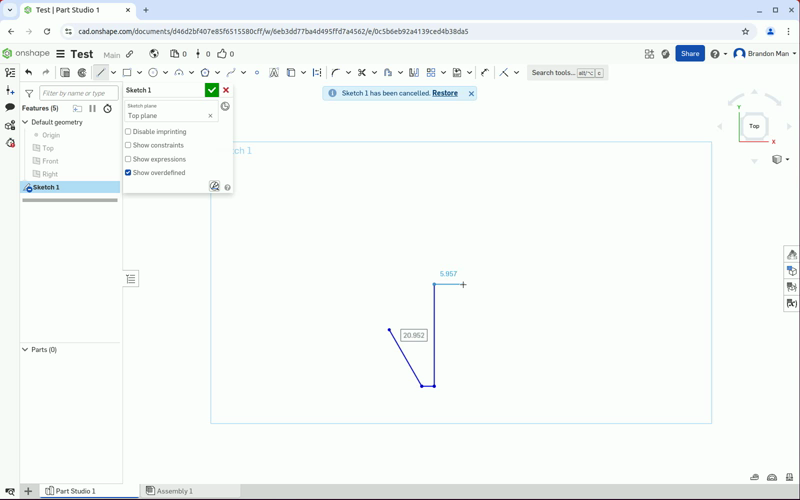
key_up(shift)
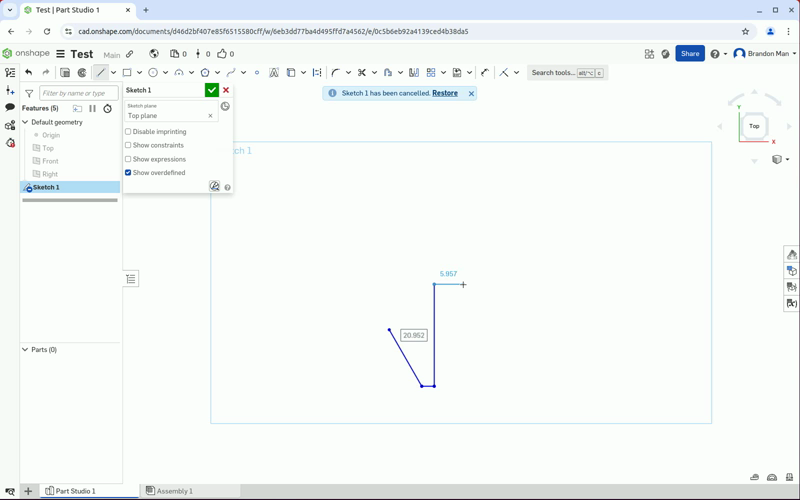
key_down(shift)
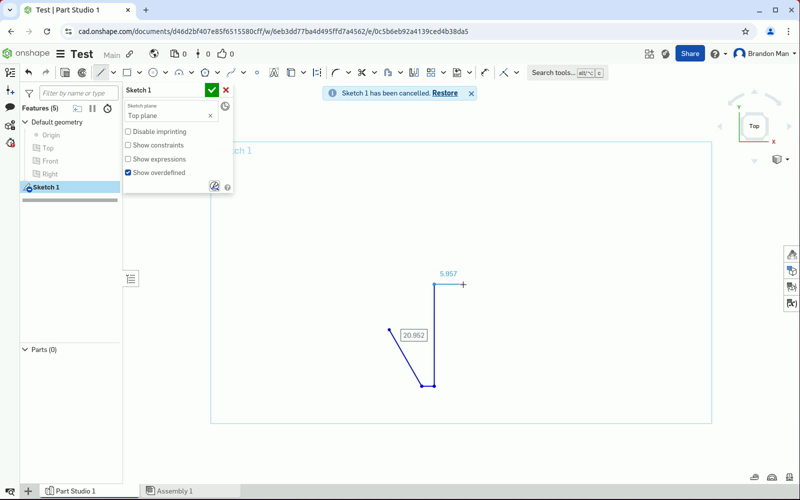
mouse_move(463, 386)
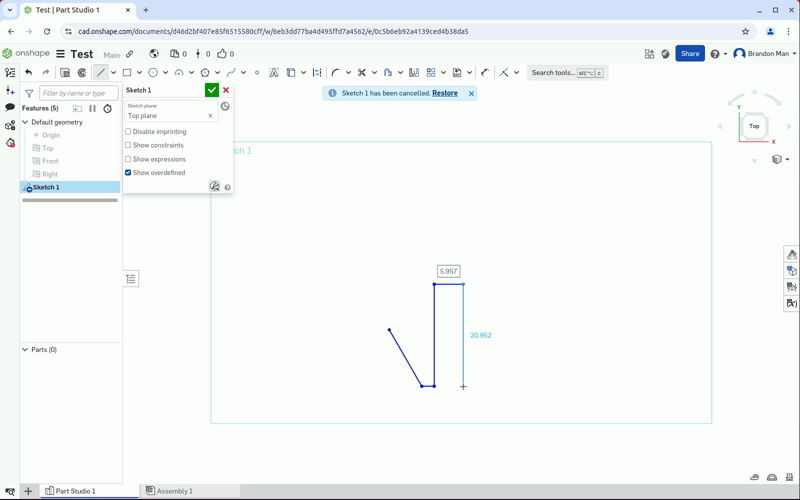
click(463, 386)
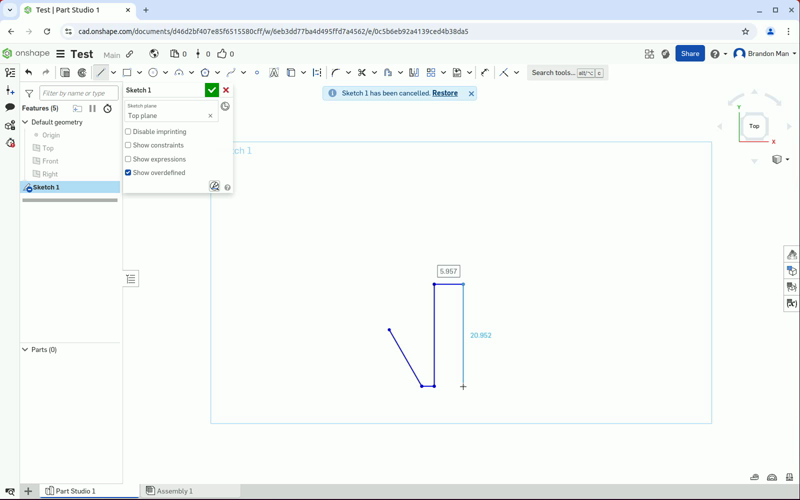
key_up(shift)
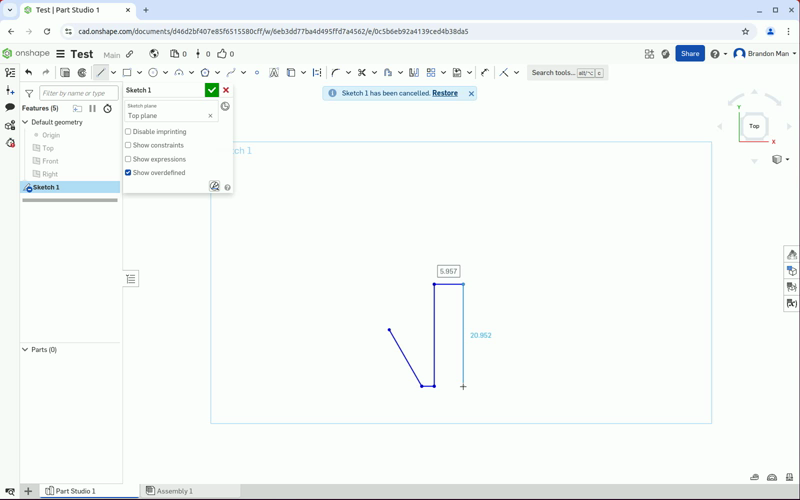
key_down(shift)
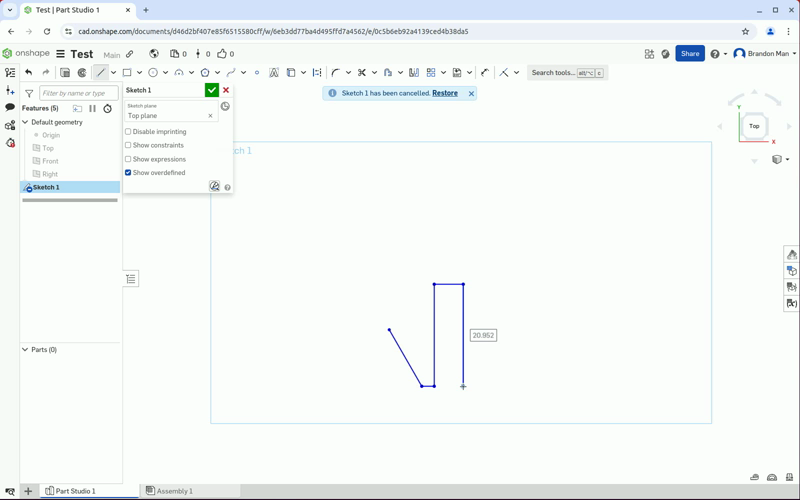
mouse_move(493, 386)
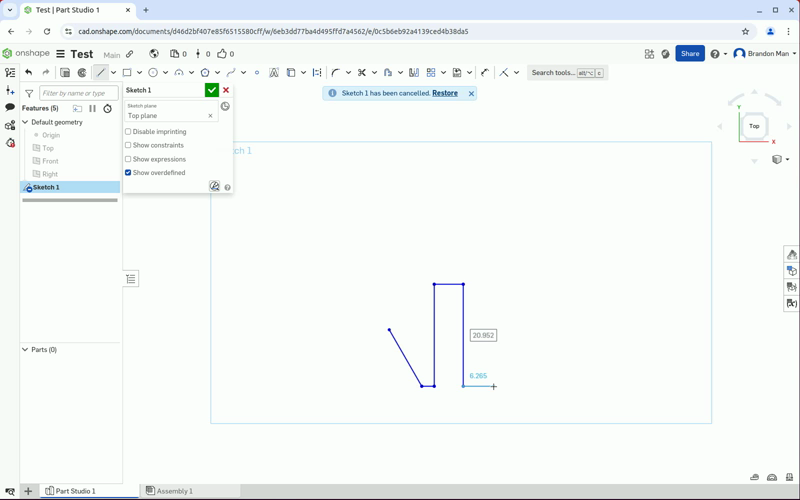
mouse_move(476, 386)
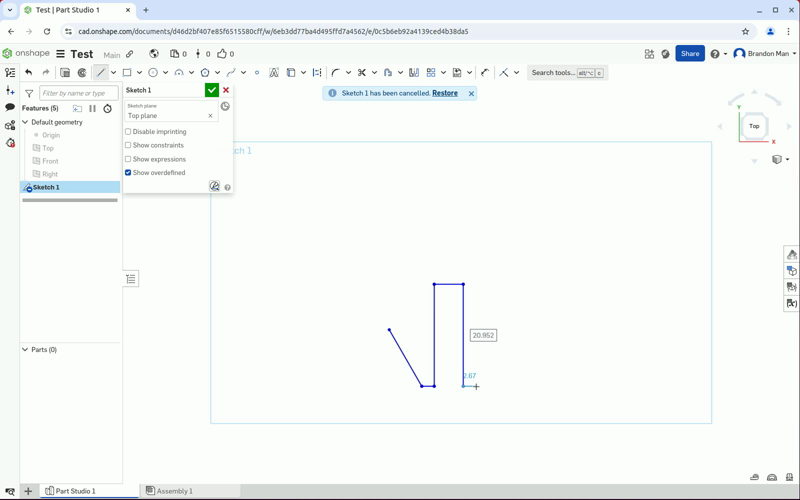
click(476, 386)
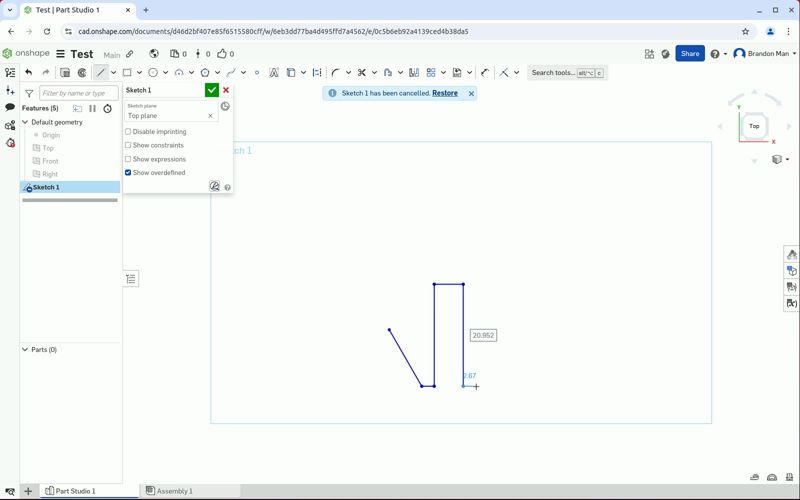
key_up(shift)
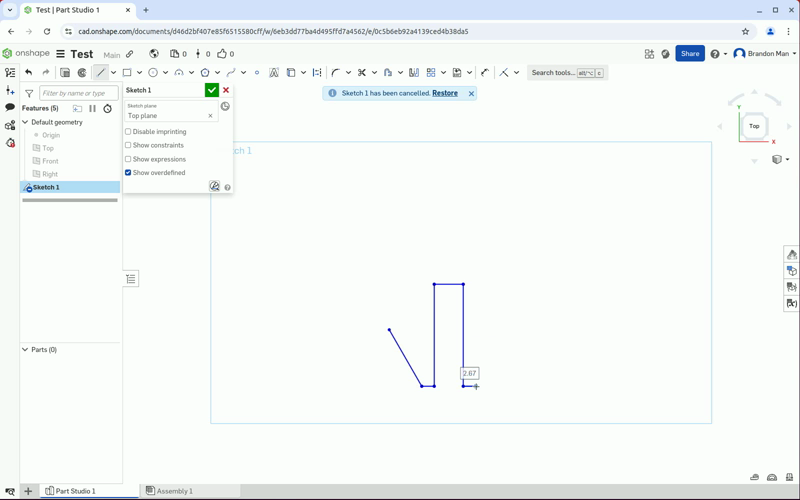
key_down(shift)
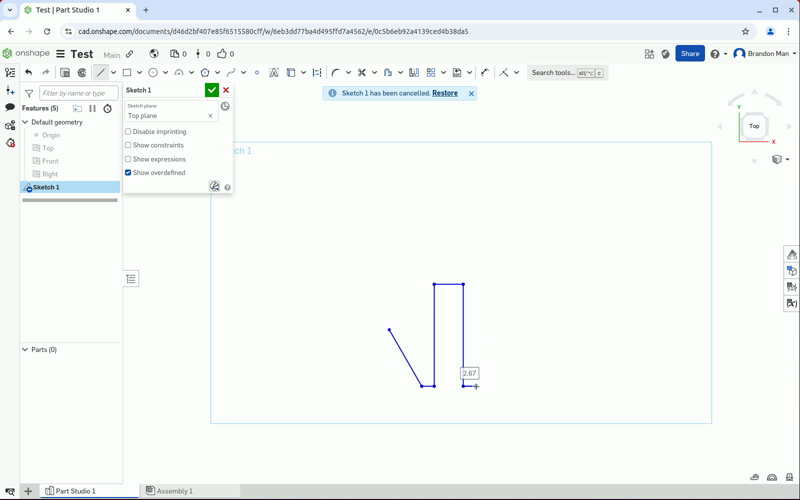
mouse_move(508, 329)
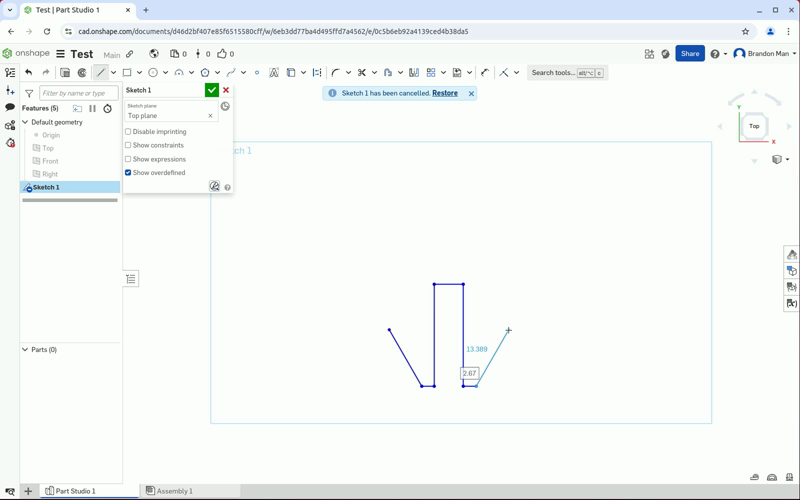
click(508, 329)
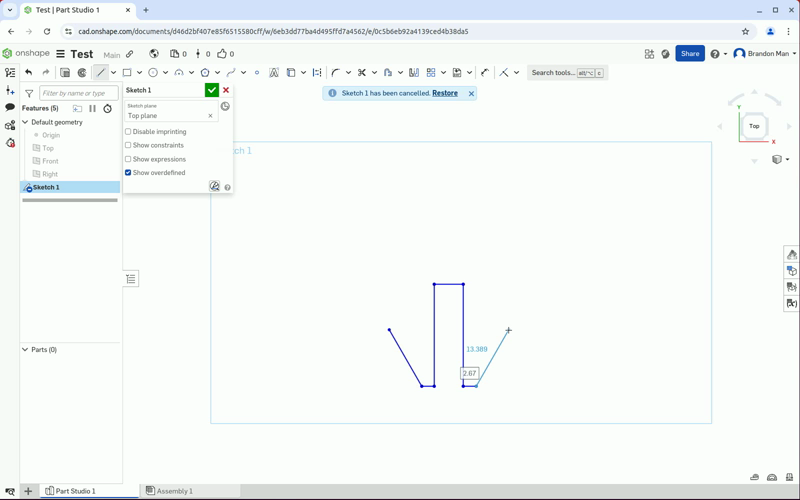
key_up(shift)
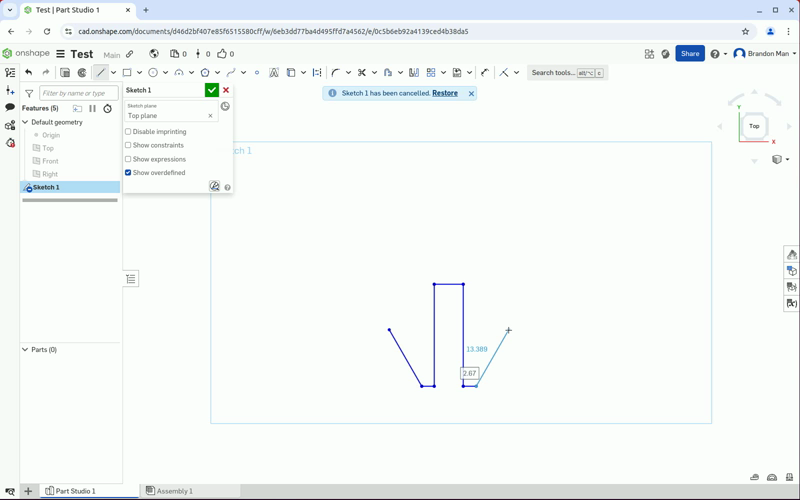
key_down(shift)
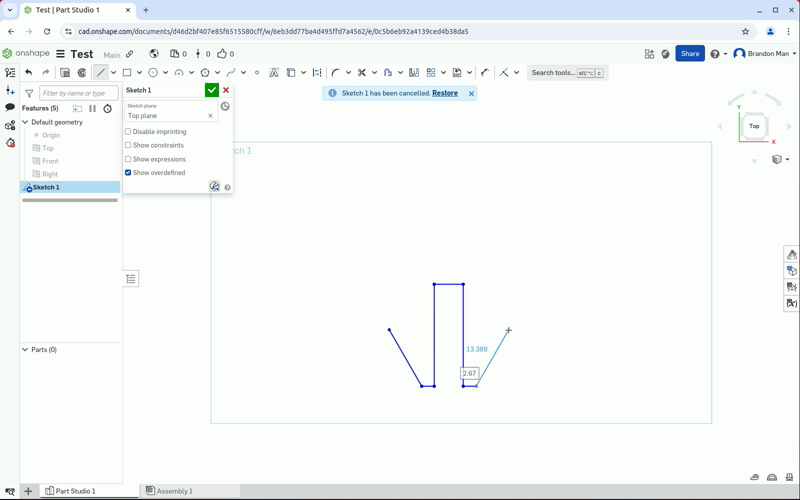
mouse_move(508, 216)
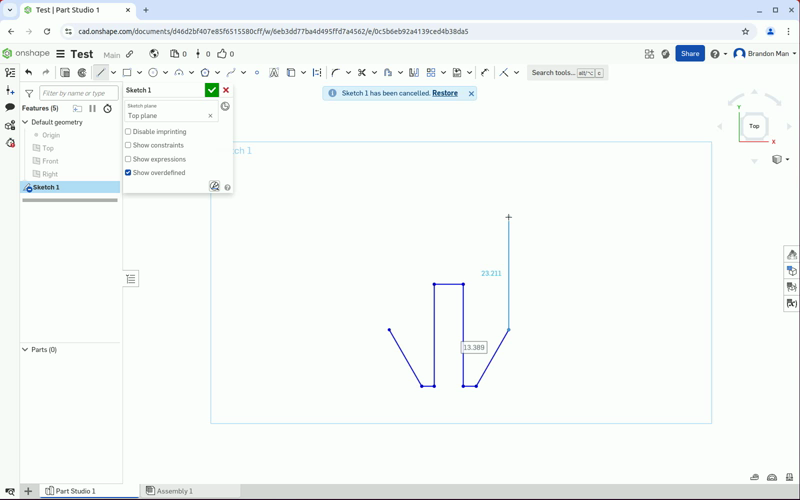
click(508, 216)
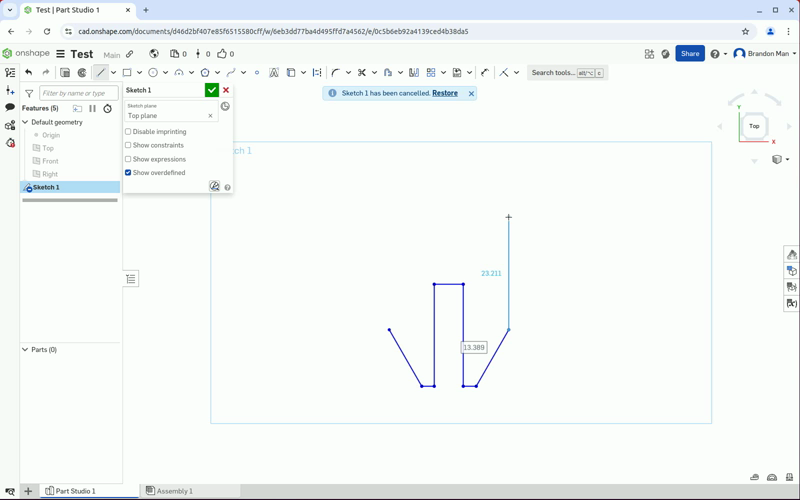
key_up(shift)
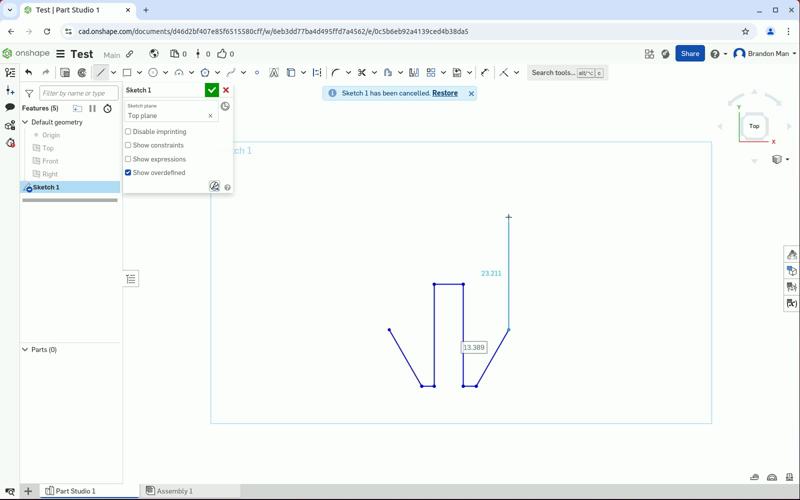
key_down(shift)
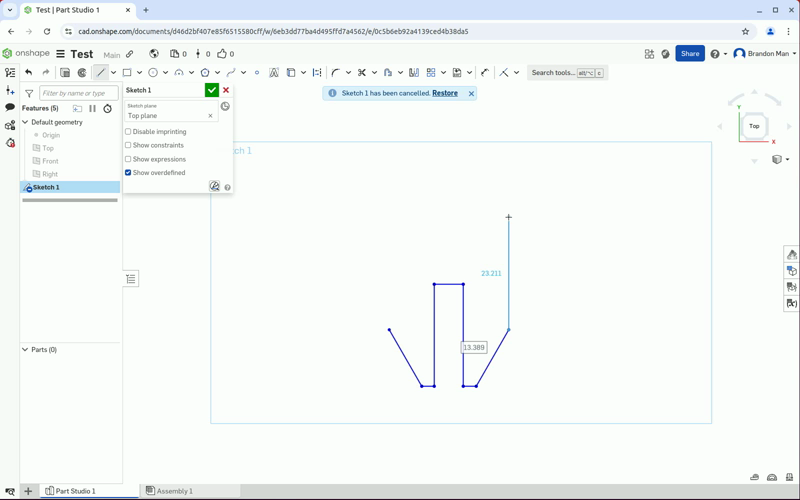
mouse_move(538, 216)
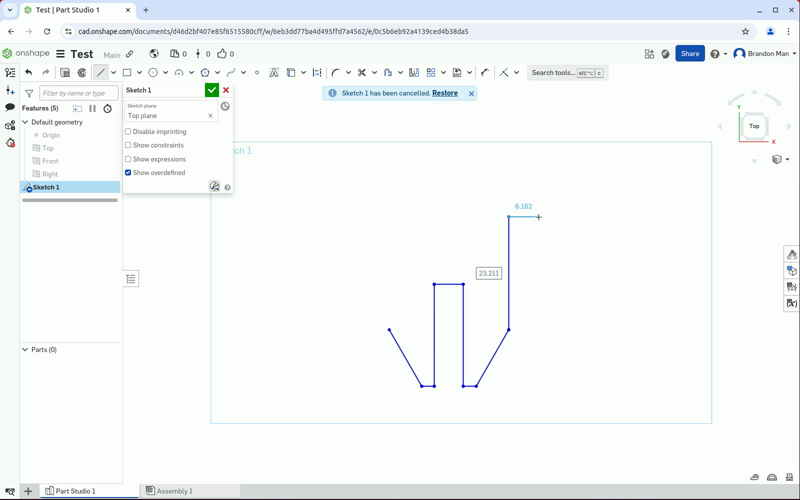
mouse_move(474, 216)
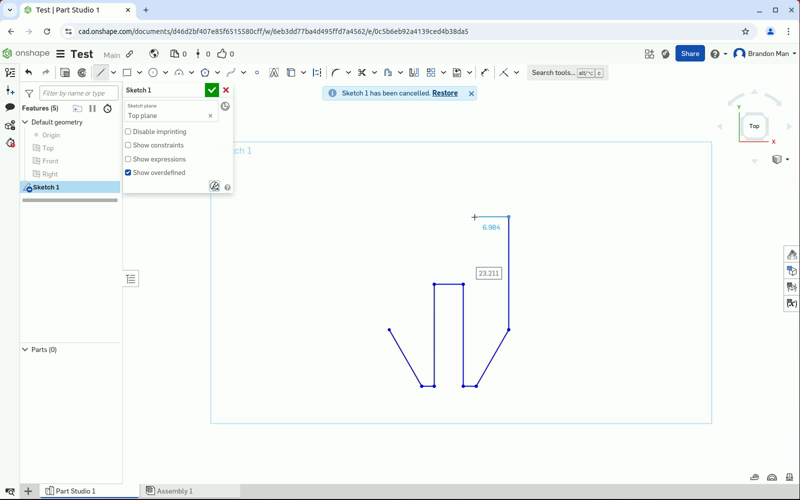
click(474, 216)
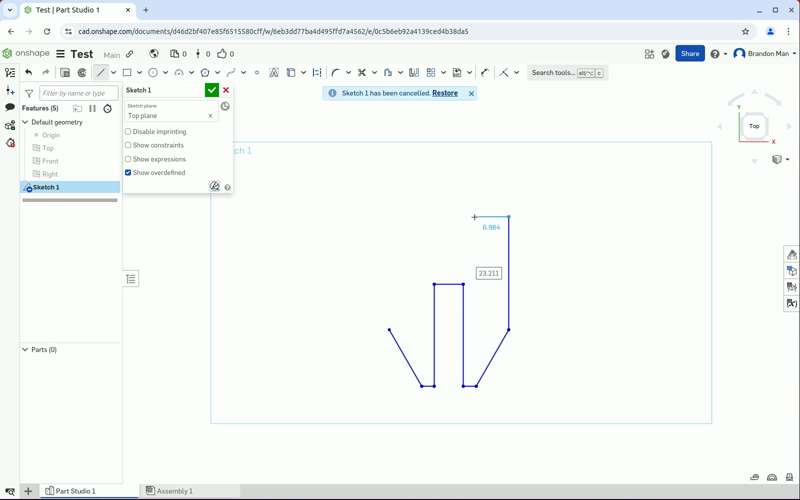
key_up(shift)
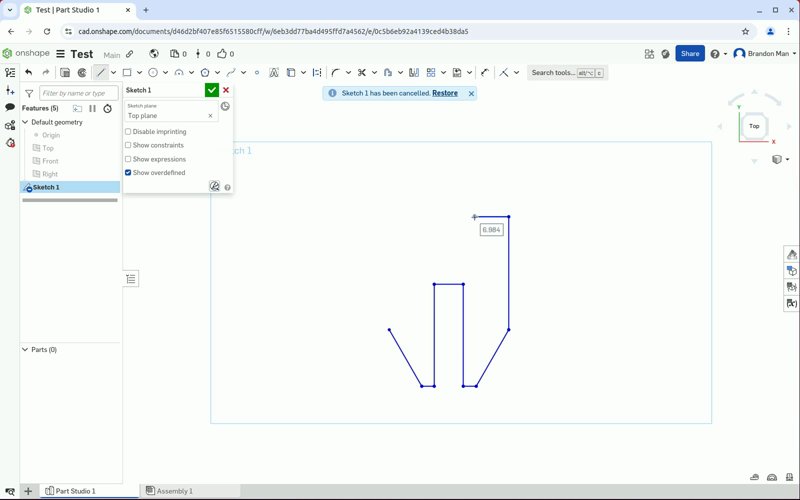
key_down(shift)
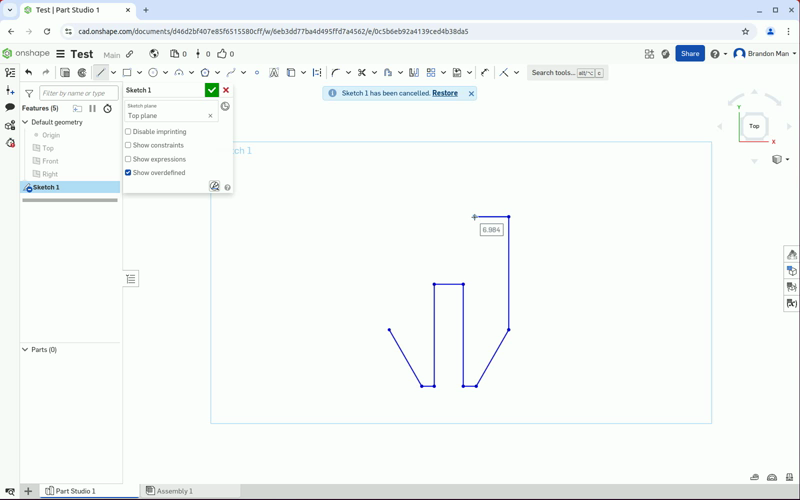
mouse_move(504, 216)
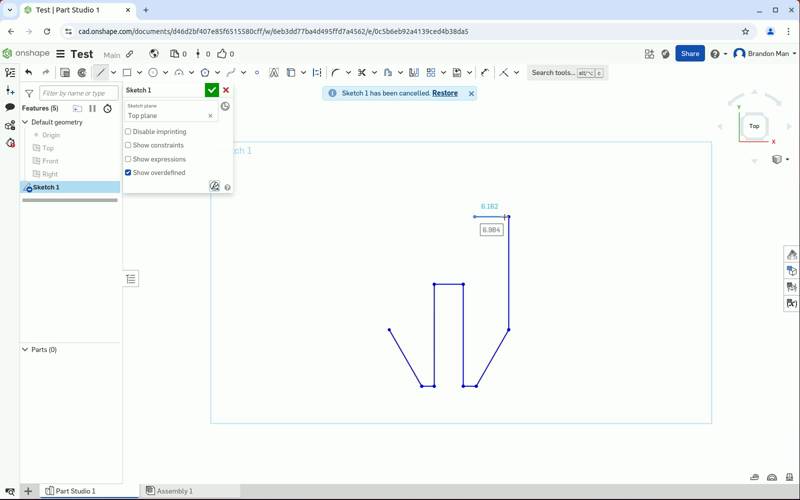
mouse_move(423, 216)
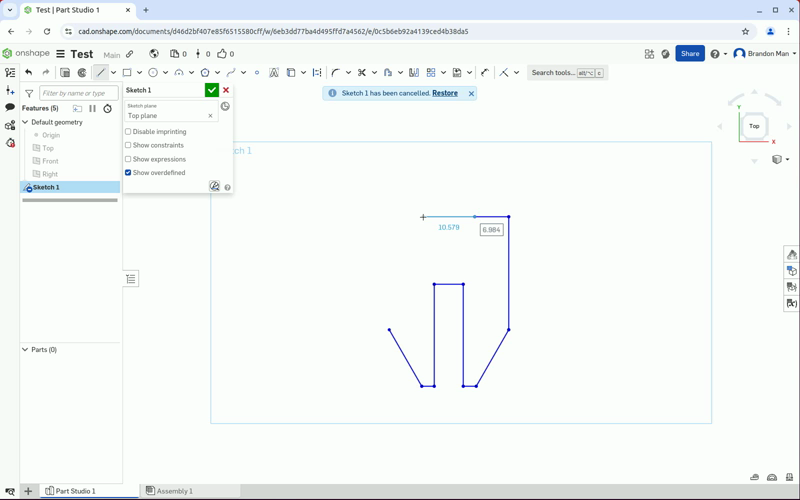
click(423, 216)
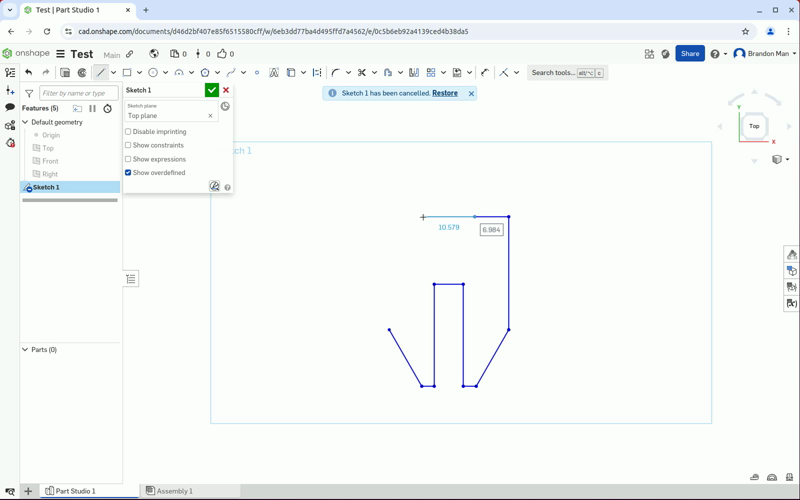
key_up(shift)
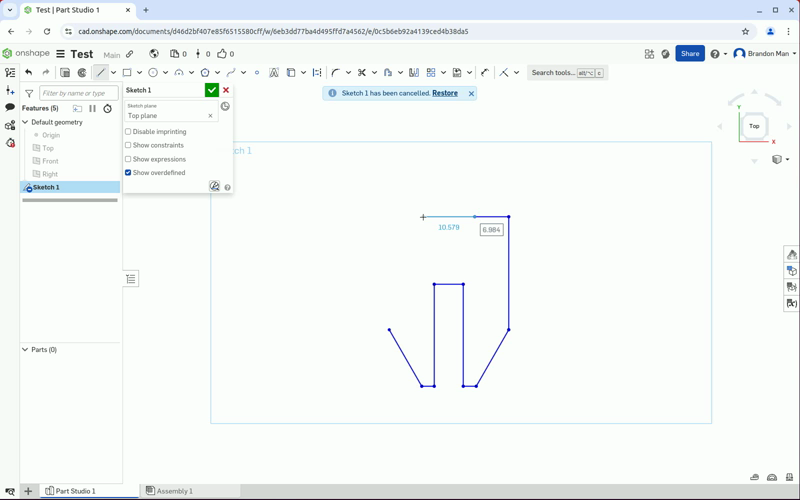
key_down(shift)
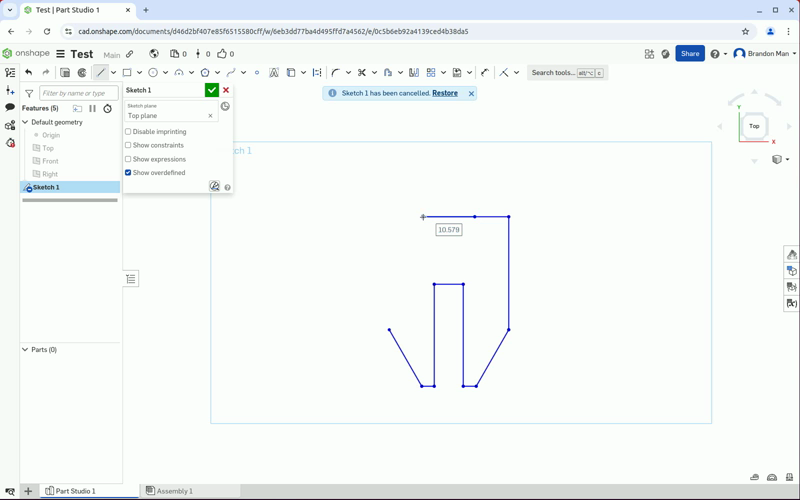
mouse_move(453, 216)
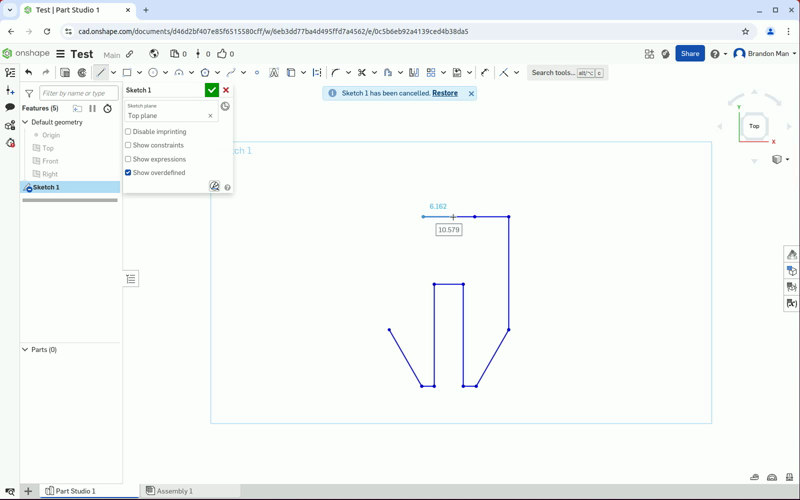
mouse_move(389, 216)
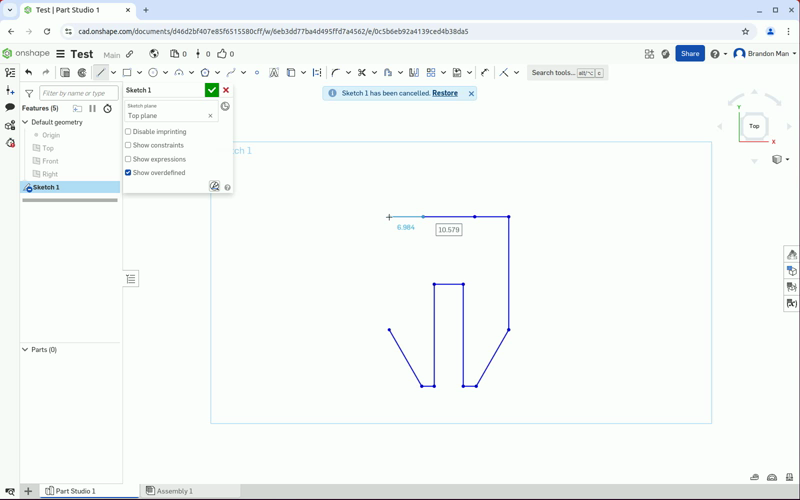
click(389, 216)
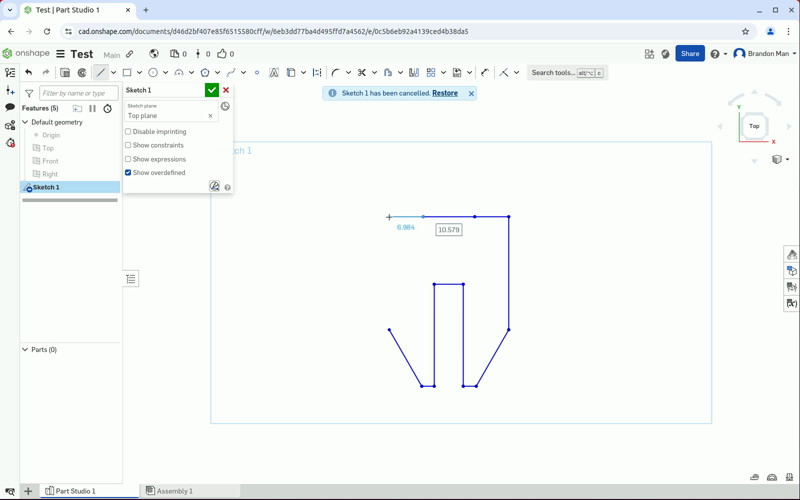
key_up(shift)
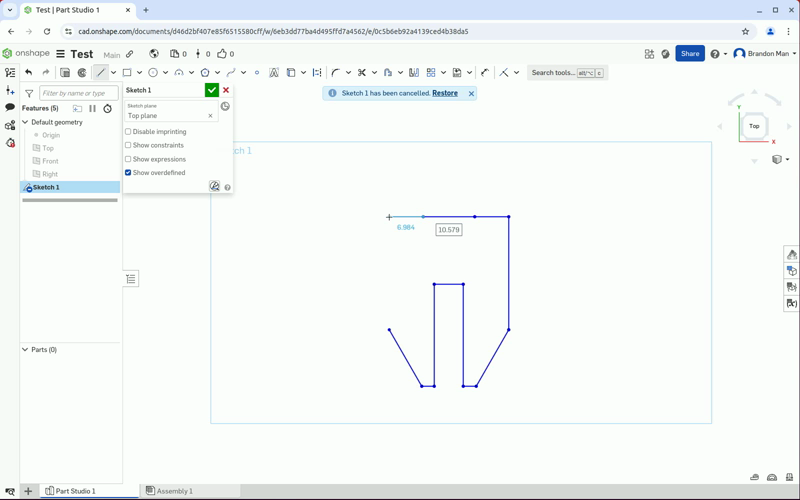
key_down(shift)
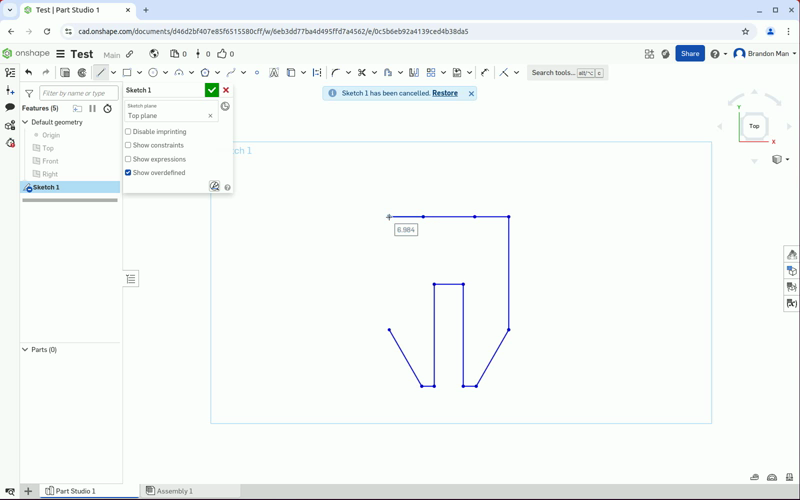
mouse_move(389, 329)
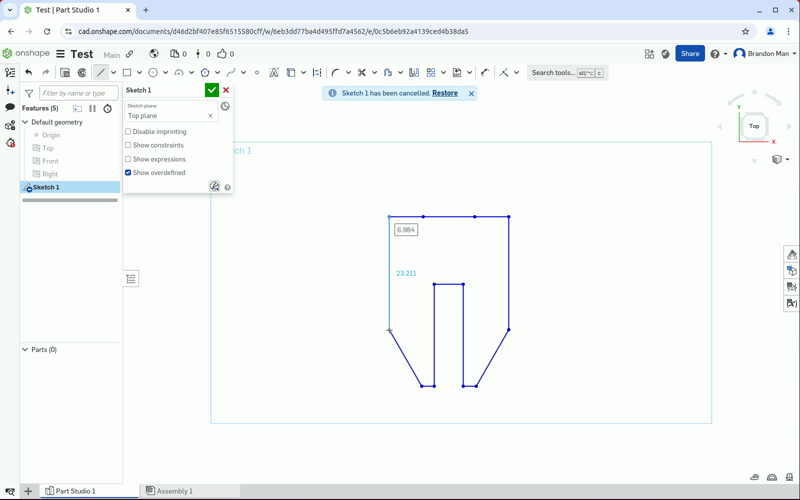
key_up(shift)
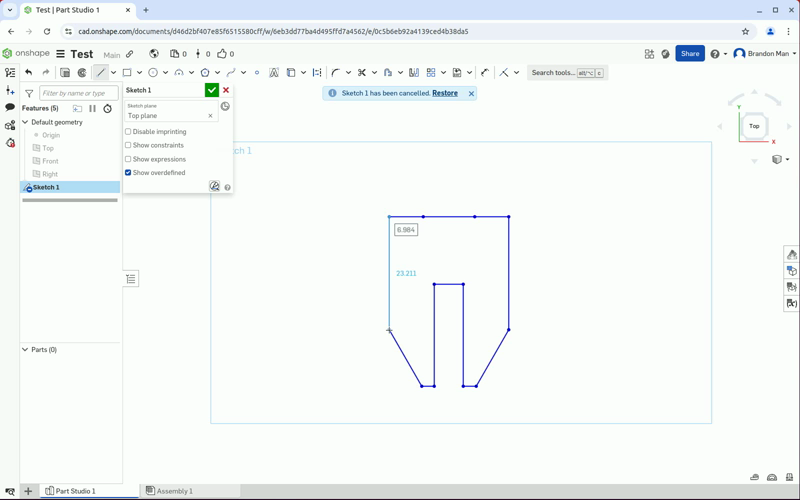
click(389, 329)
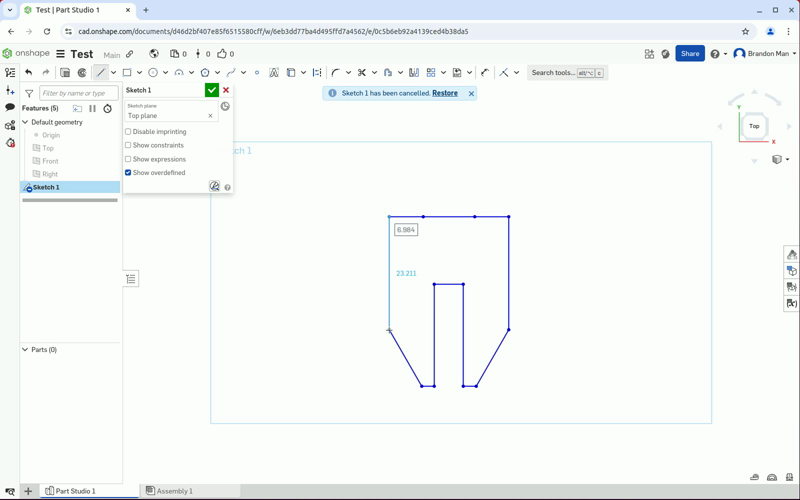
key(esc)
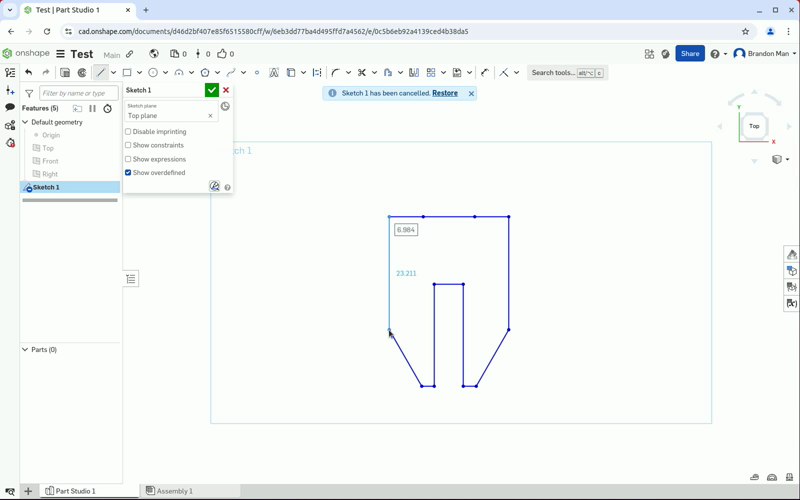
mouse_move(409, 243)
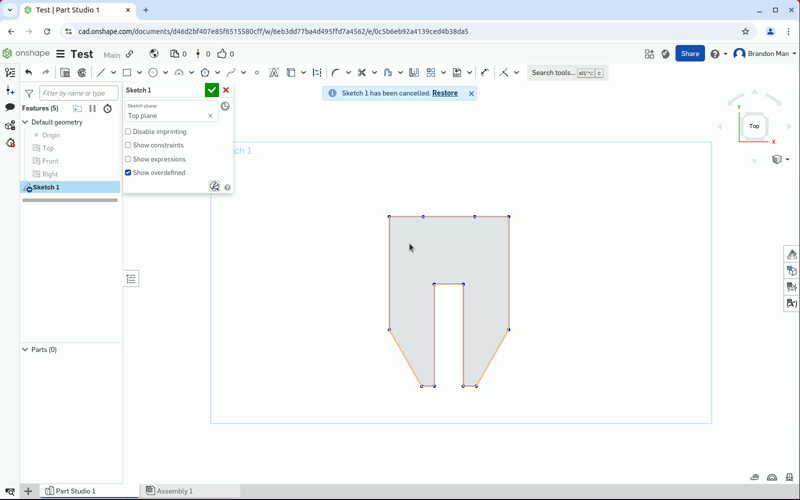
click(409, 243)
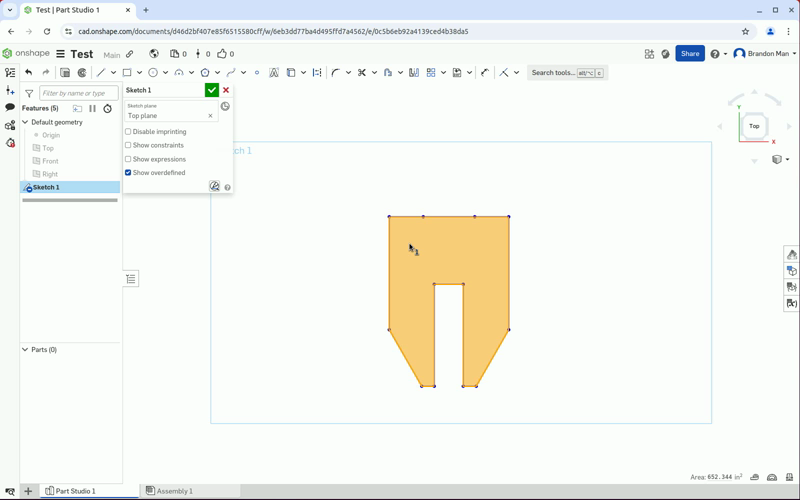
mouse_move(73, 352)
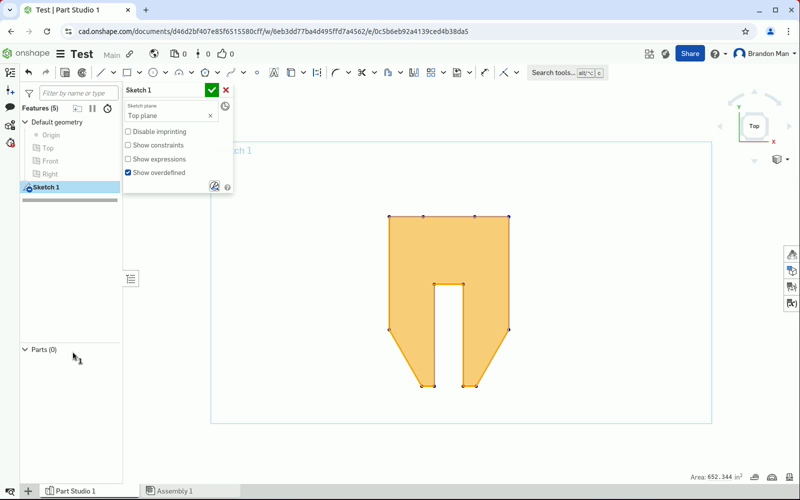
key(shift+y)
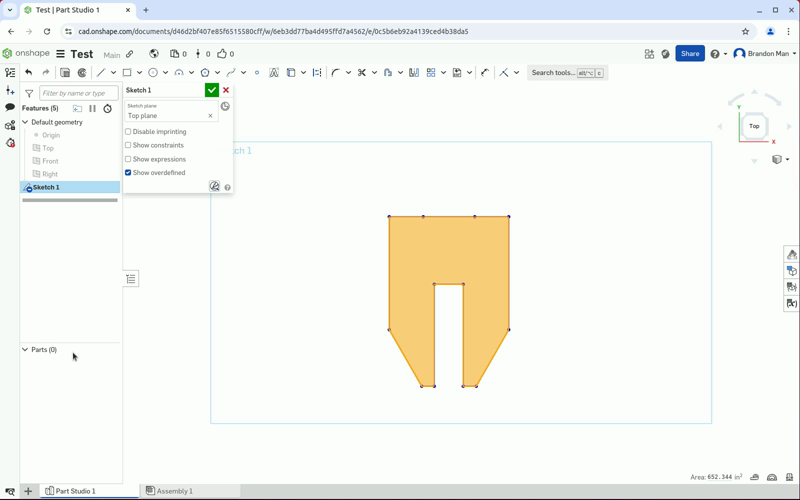
key(shift+e)
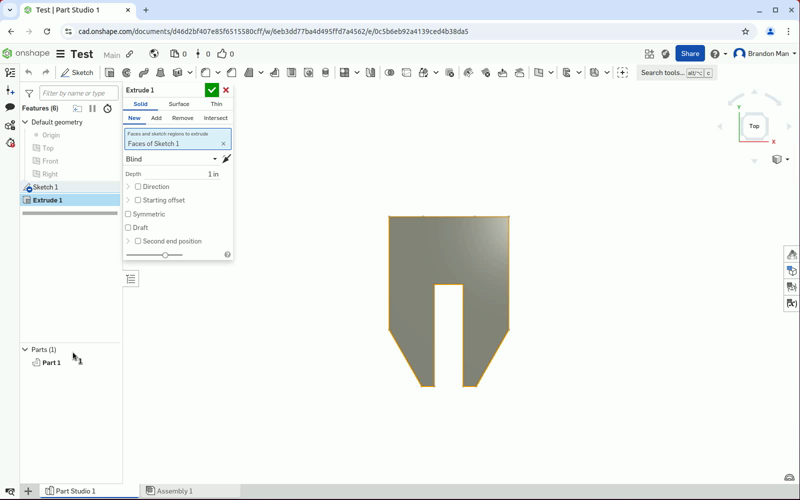
mouse_move(143, 106)
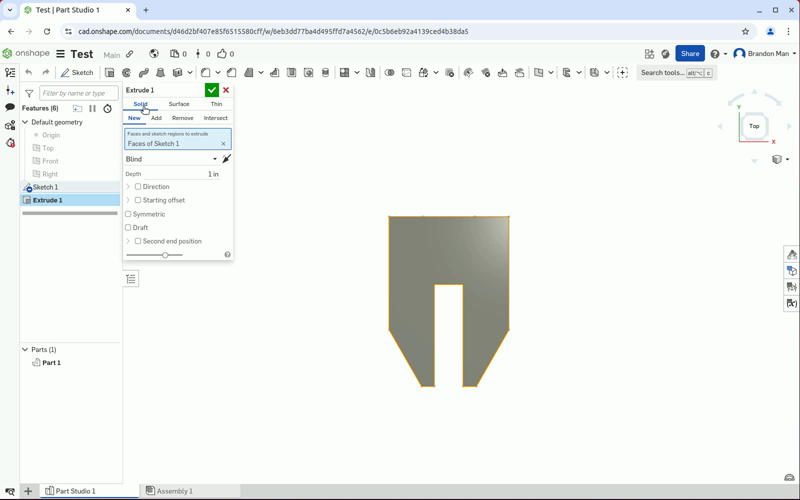
click(143, 106)
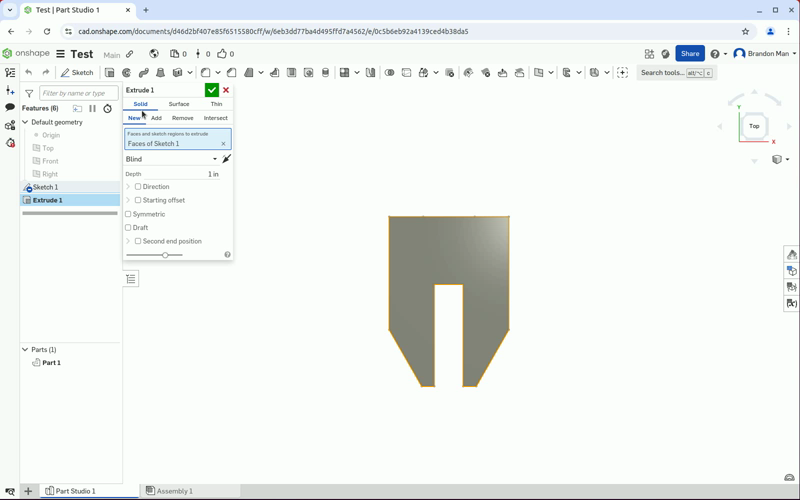
mouse_move(137, 120)
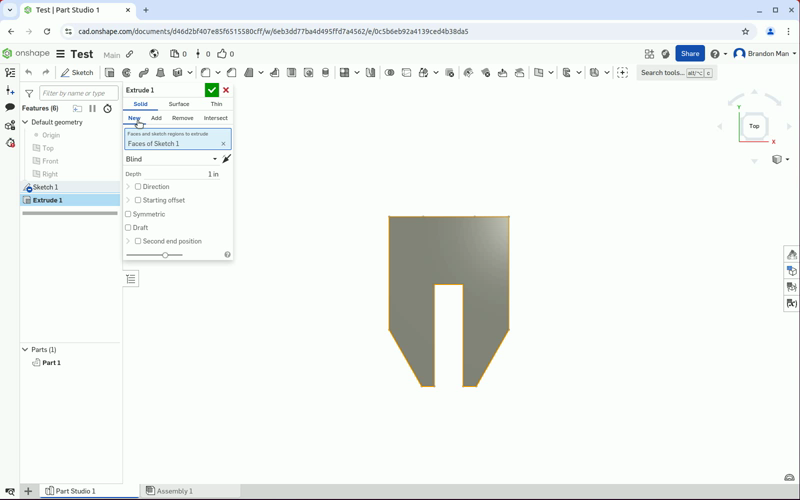
click(137, 120)
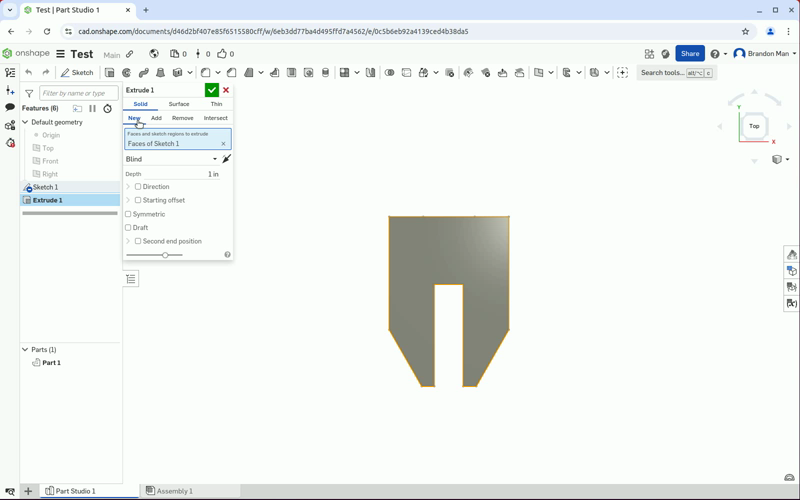
key(tab, 4)
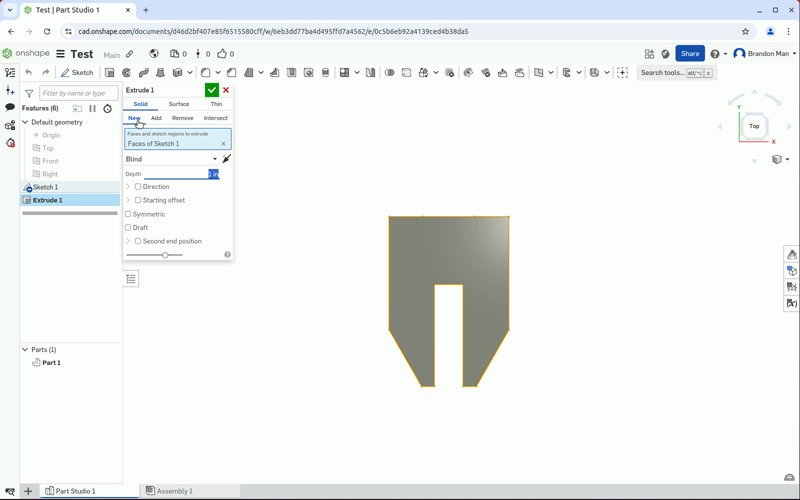
text(6.981)
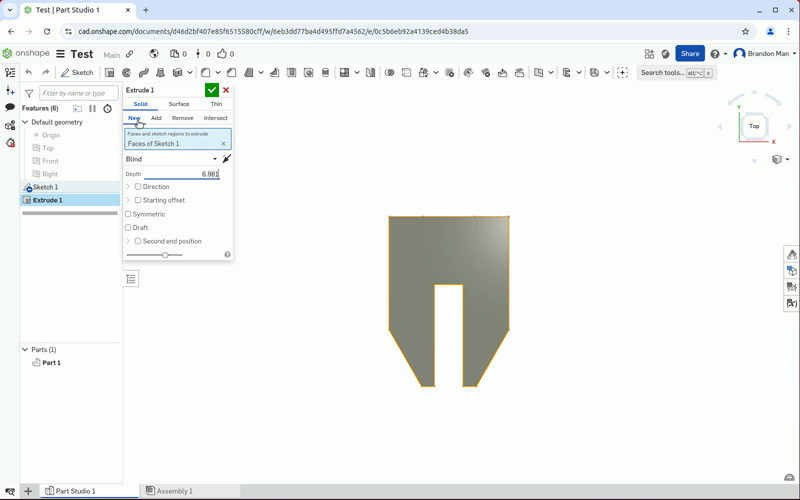
key(enter)
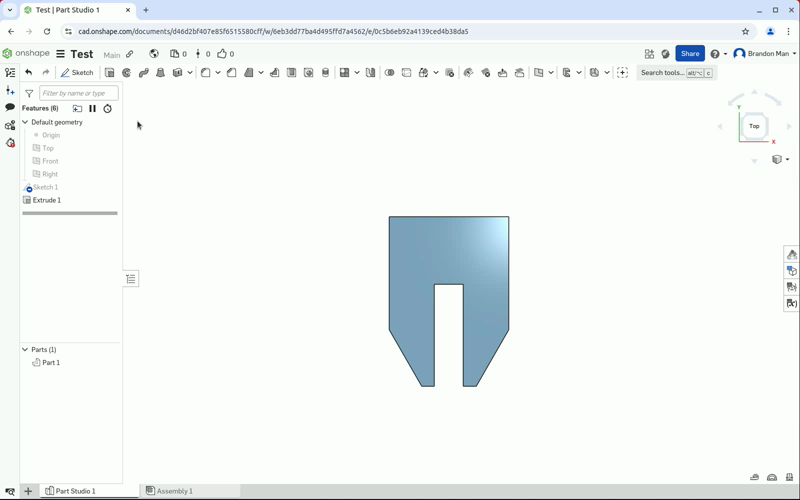
key(shift+h)
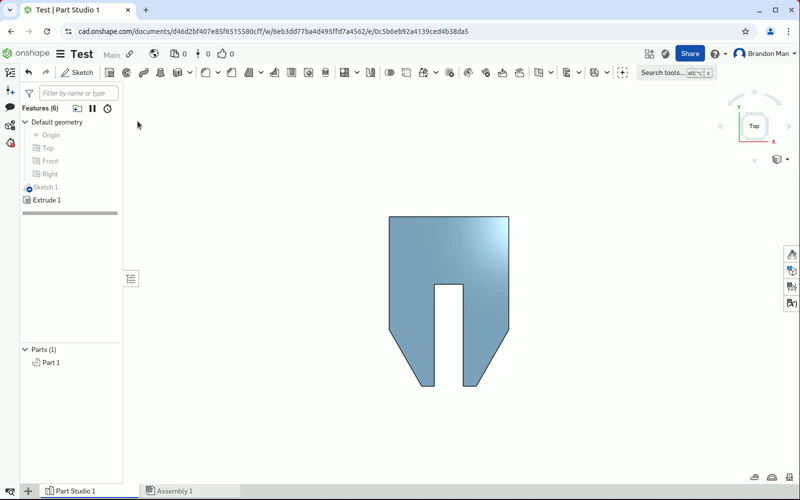
key(shift+h)
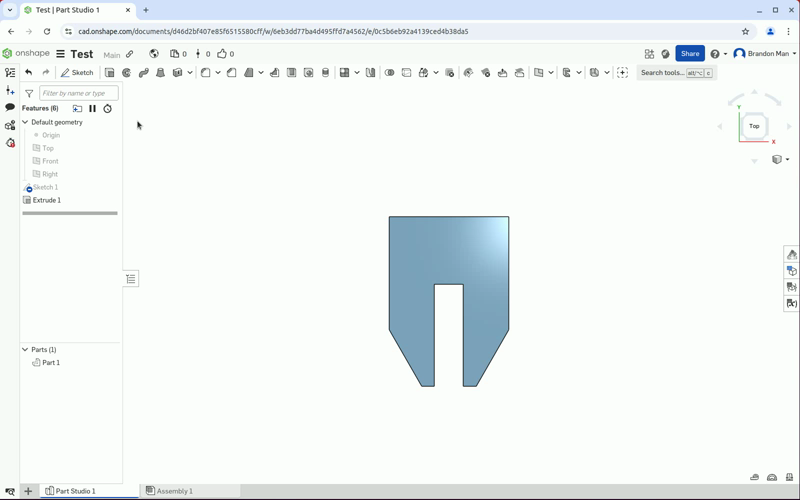
mouse_move(73, 189)
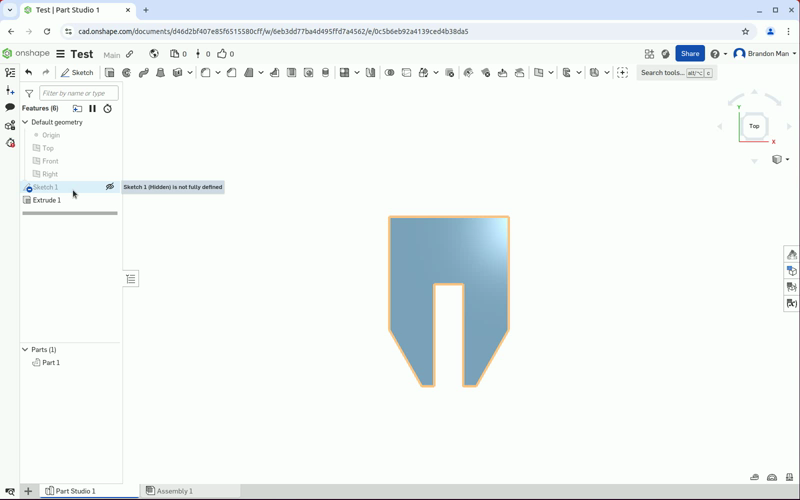
click(73, 189)
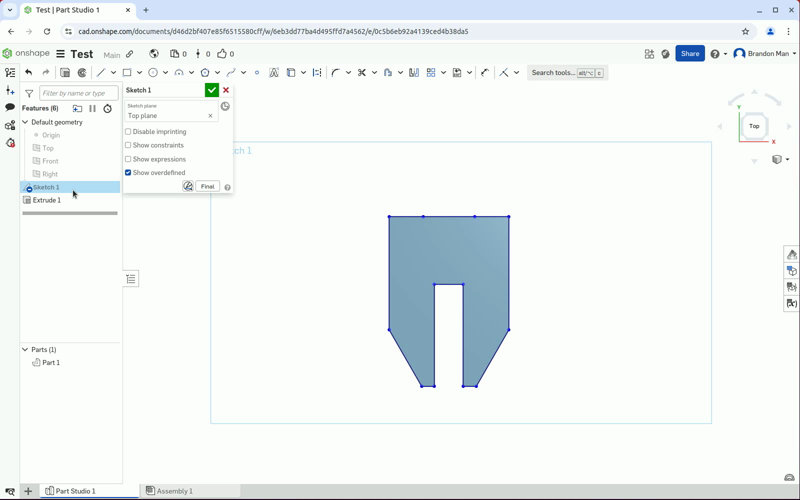
mouse_move(229, 92)
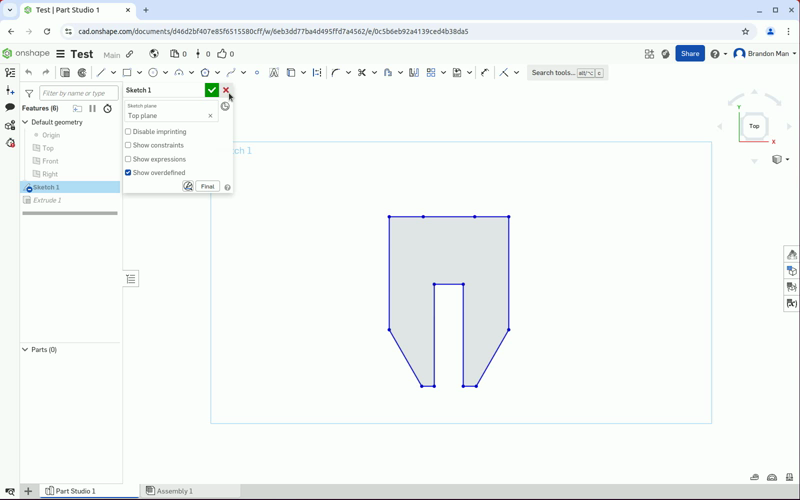
click(229, 92)
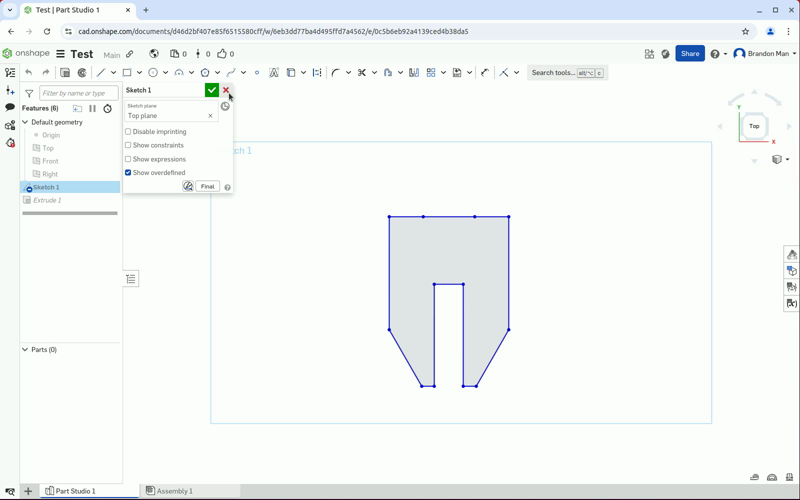
key(shift+s)
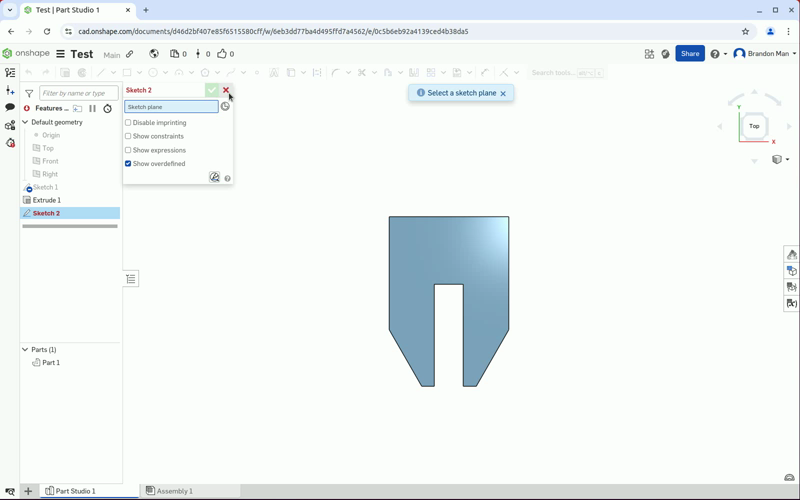
mouse_move(73, 150)
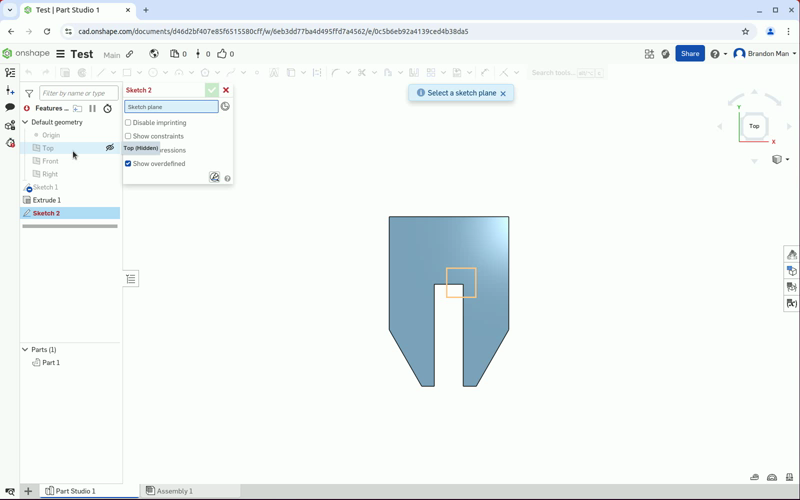
click(73, 150)
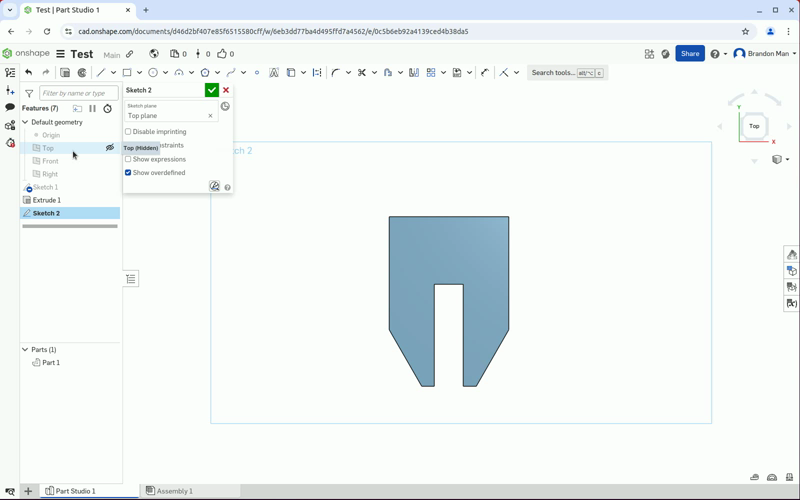
mouse_move(73, 352)
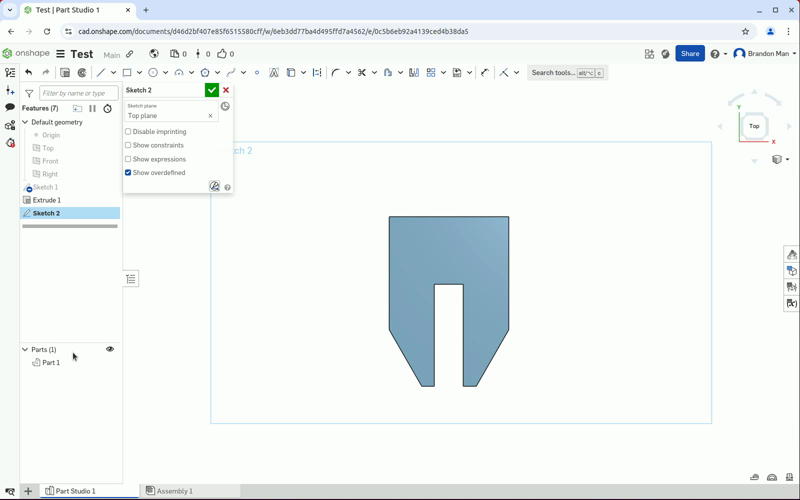
key(y)
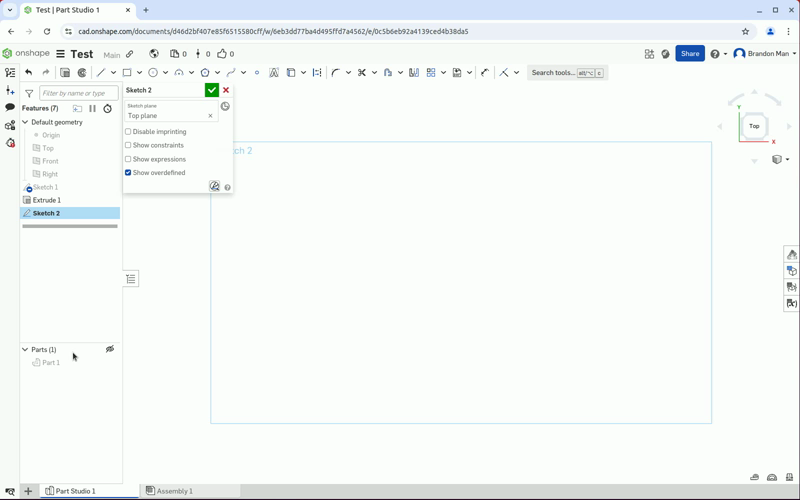
key(l)
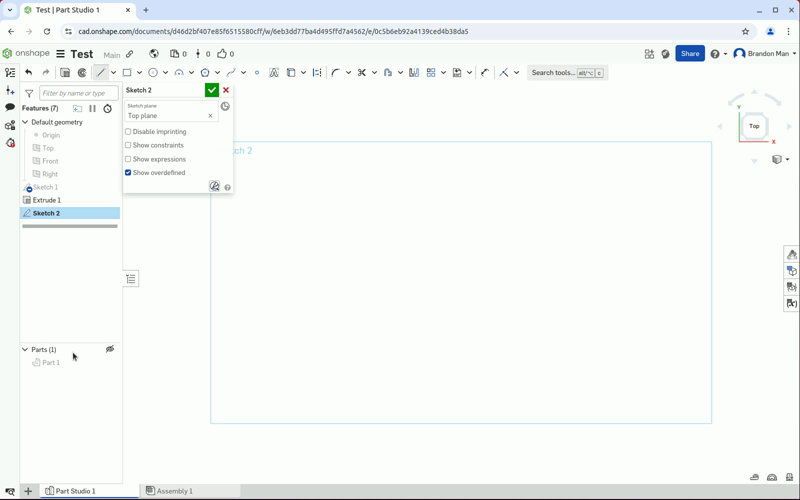
key_down(shift)
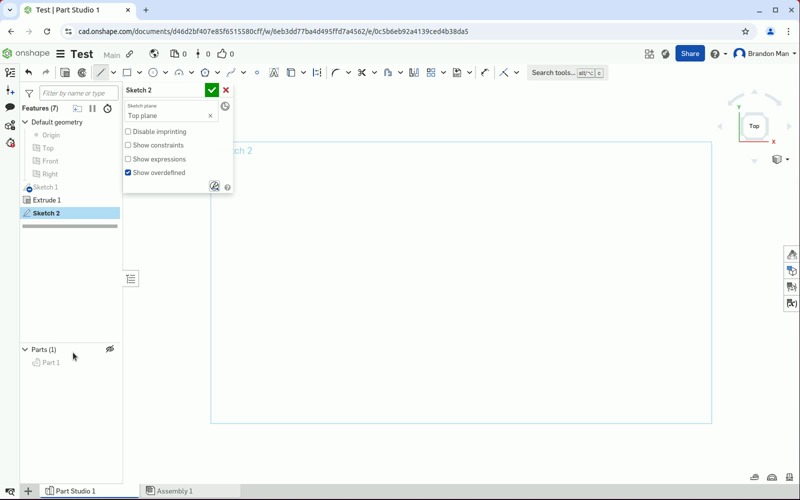
mouse_move(423, 216)
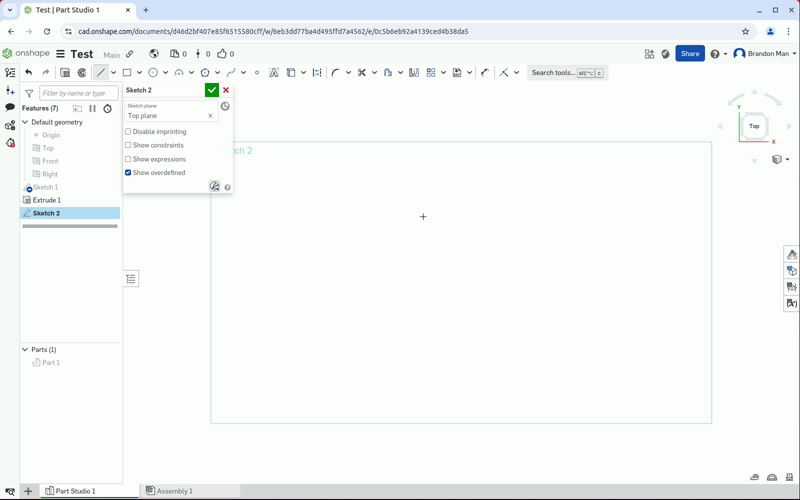
click(423, 216)
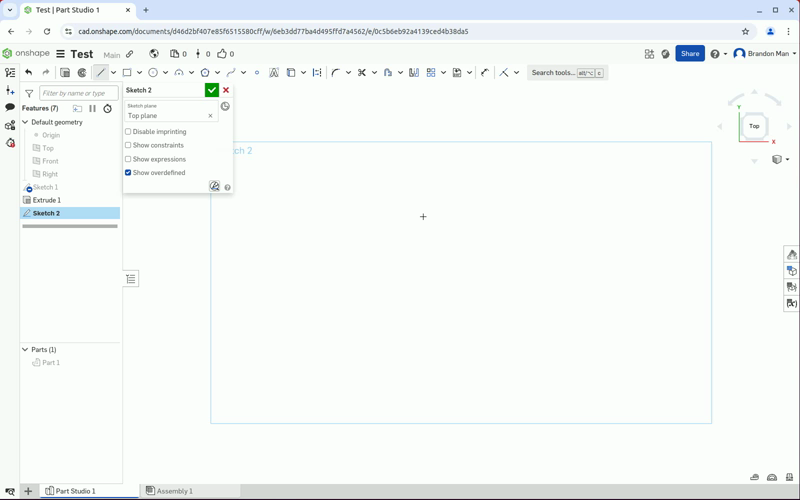
key_up(shift)
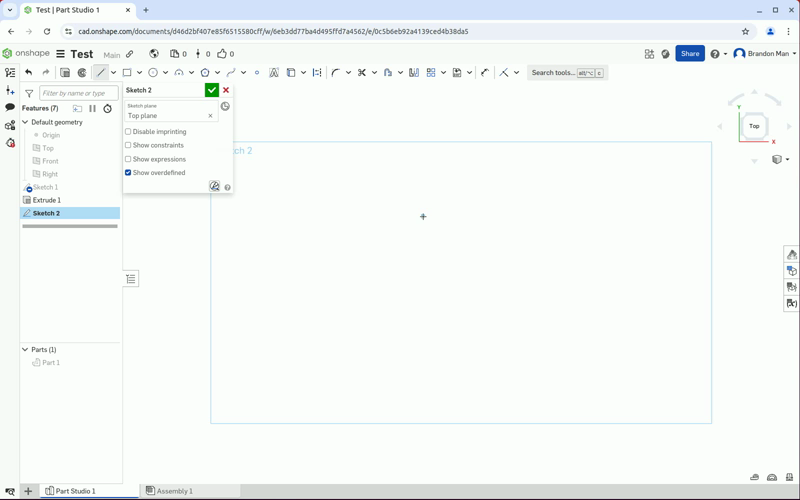
key_down(shift)
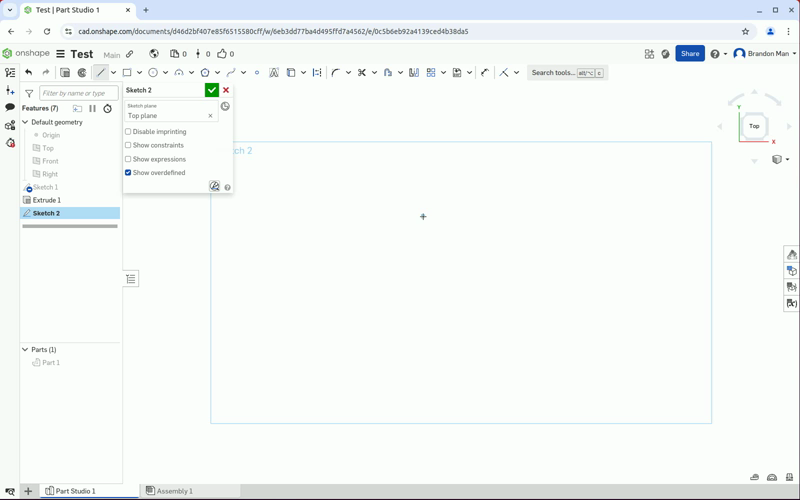
mouse_move(453, 216)
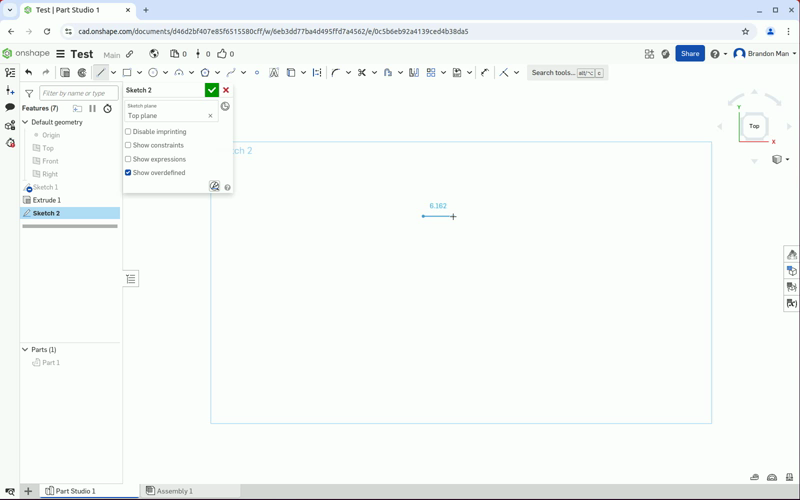
mouse_move(475, 216)
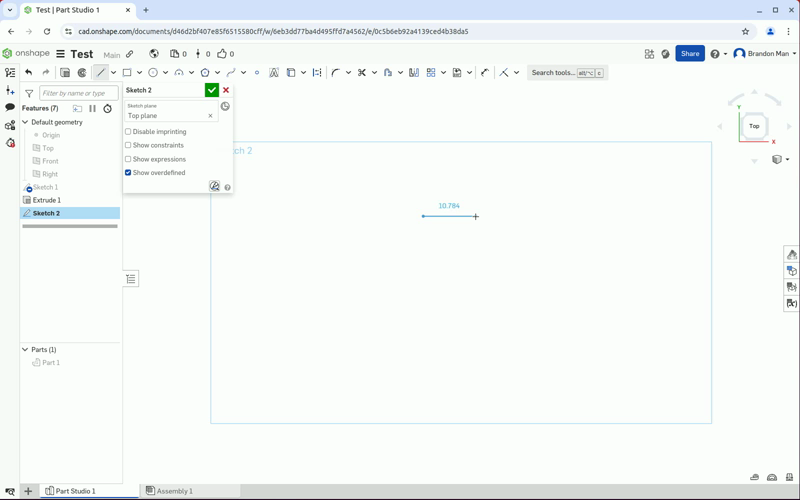
click(475, 216)
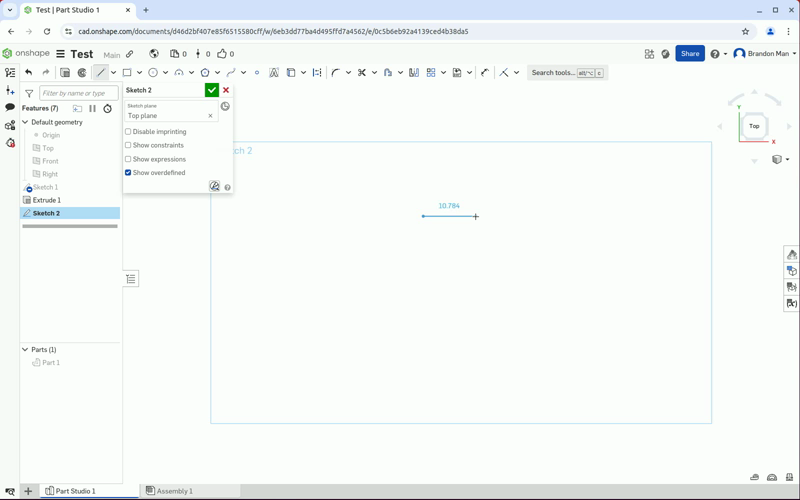
key_up(shift)
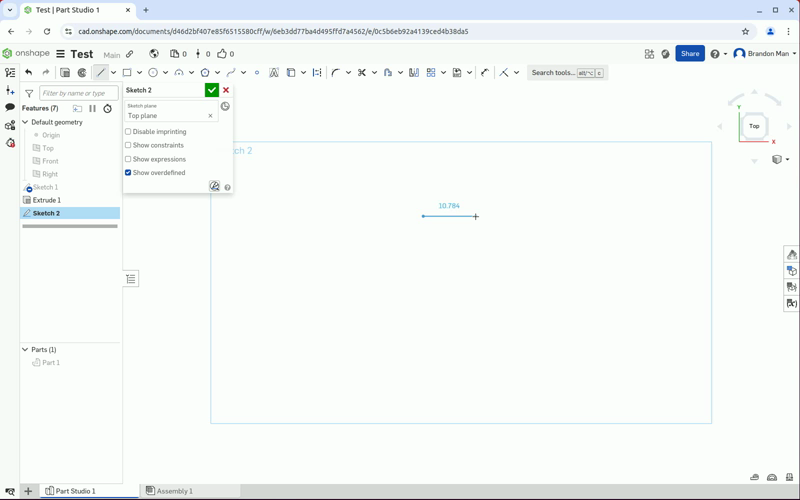
key_down(shift)
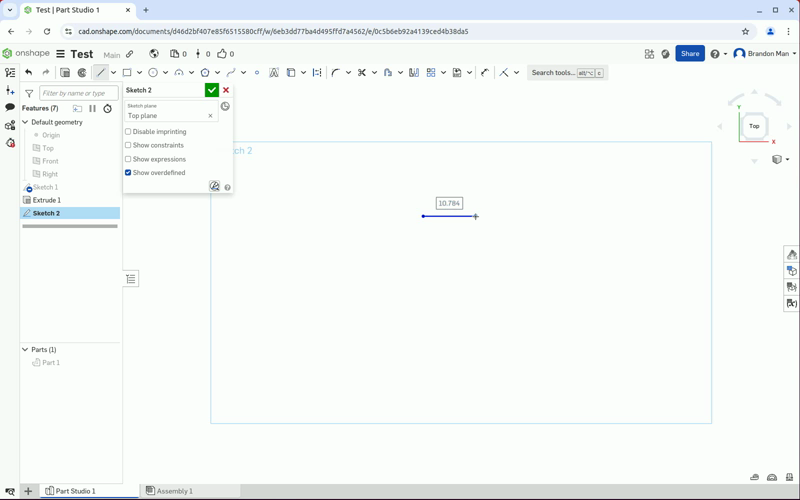
mouse_move(505, 216)
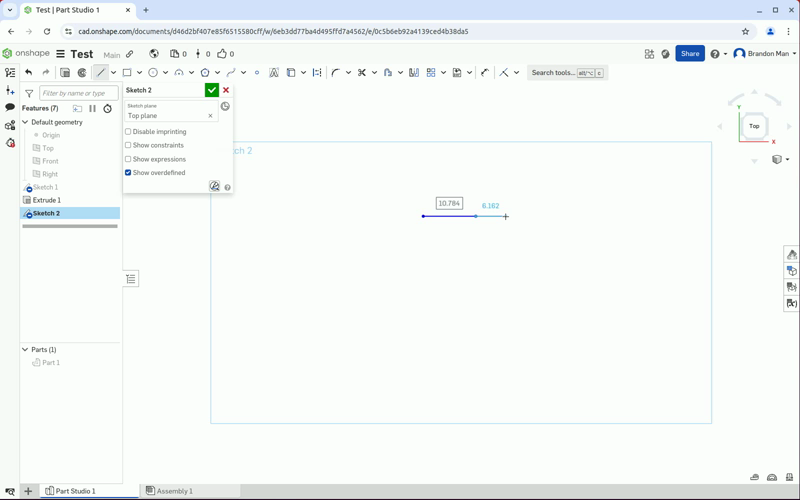
mouse_move(475, 170)
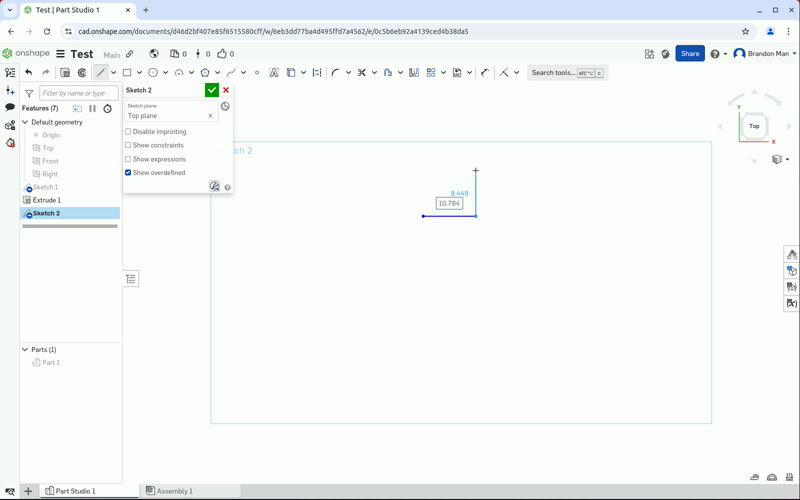
click(475, 170)
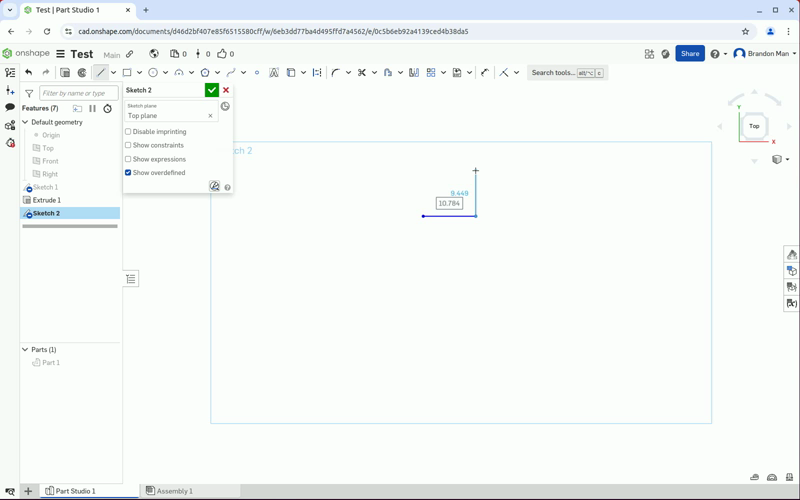
key_up(shift)
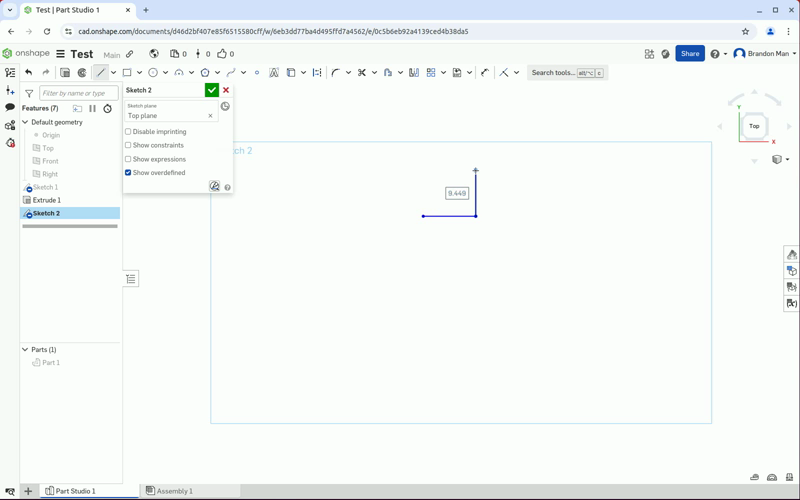
key_down(shift)
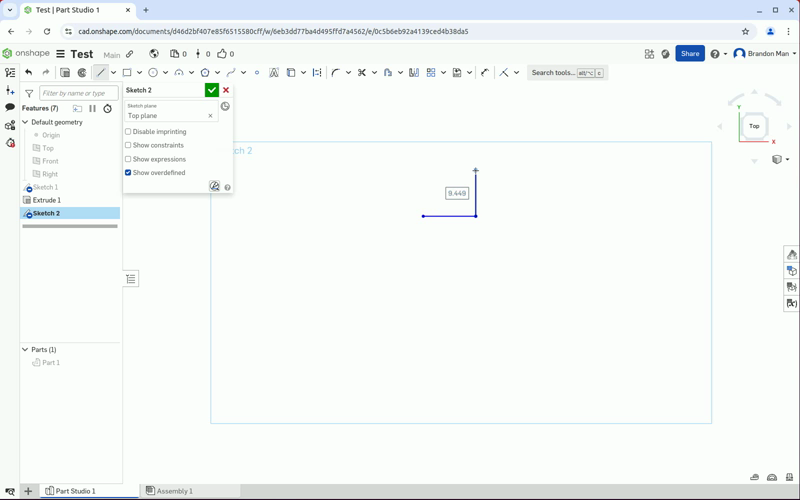
mouse_move(505, 170)
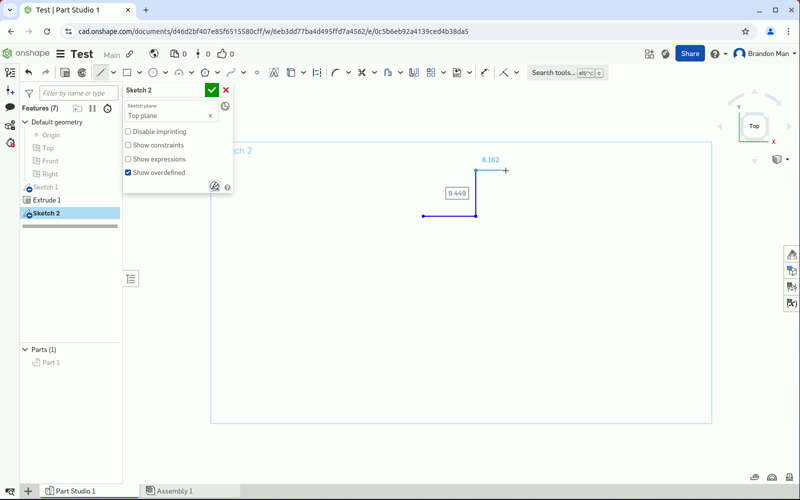
mouse_move(423, 170)
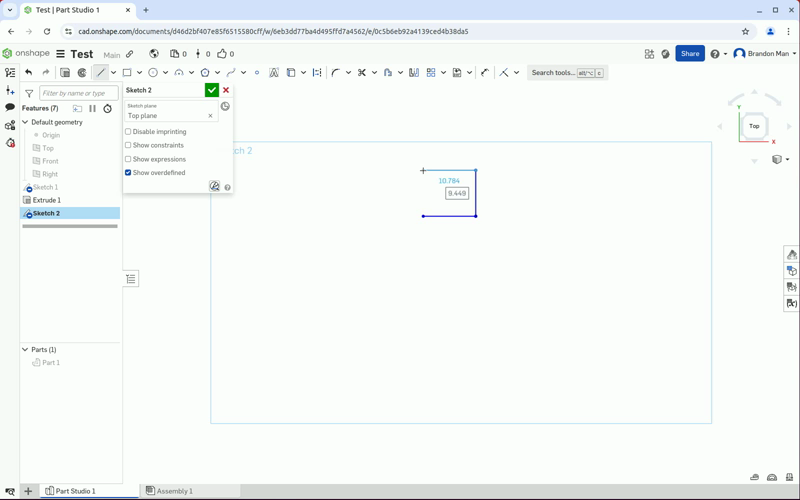
click(423, 170)
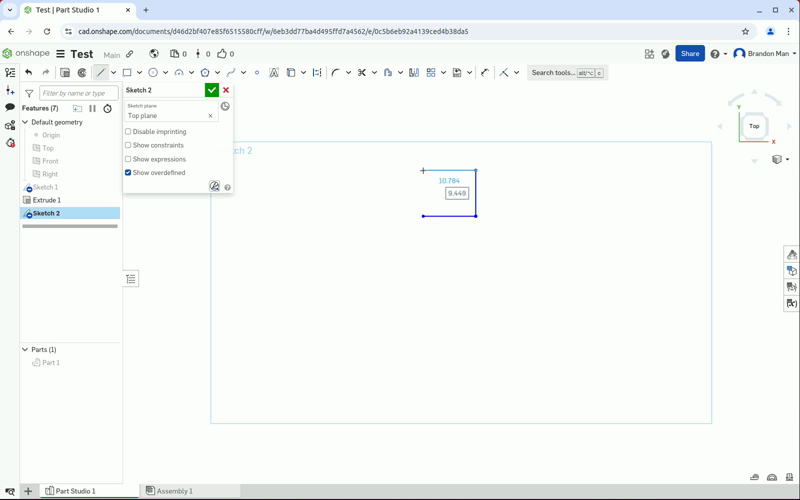
key_up(shift)
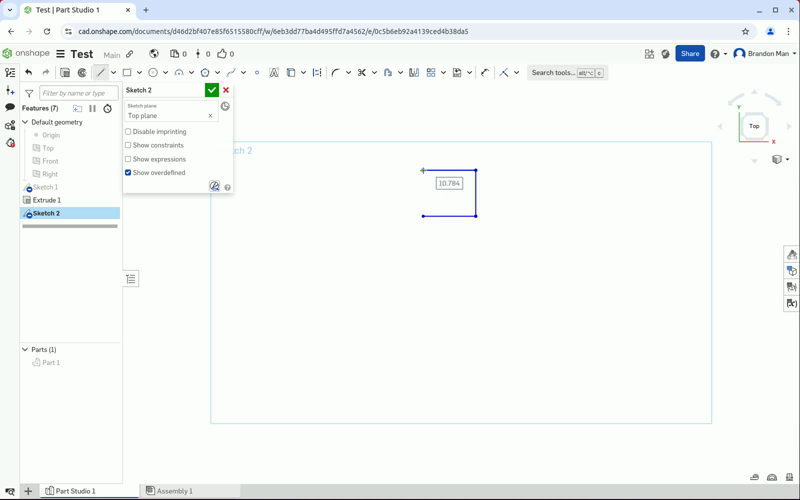
mouse_move(453, 170)
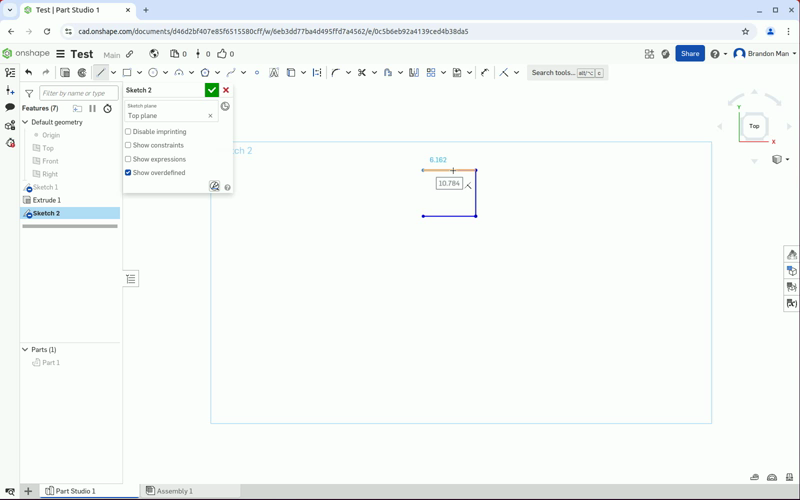
key_down(shift)
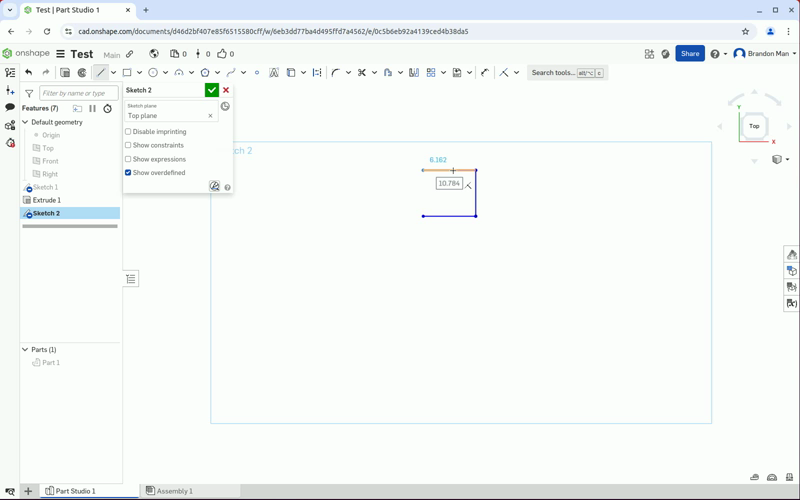
mouse_move(423, 216)
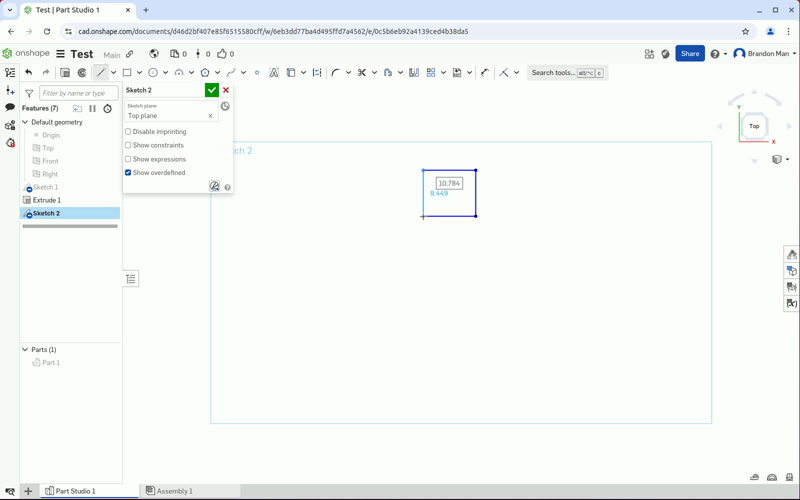
key_up(shift)
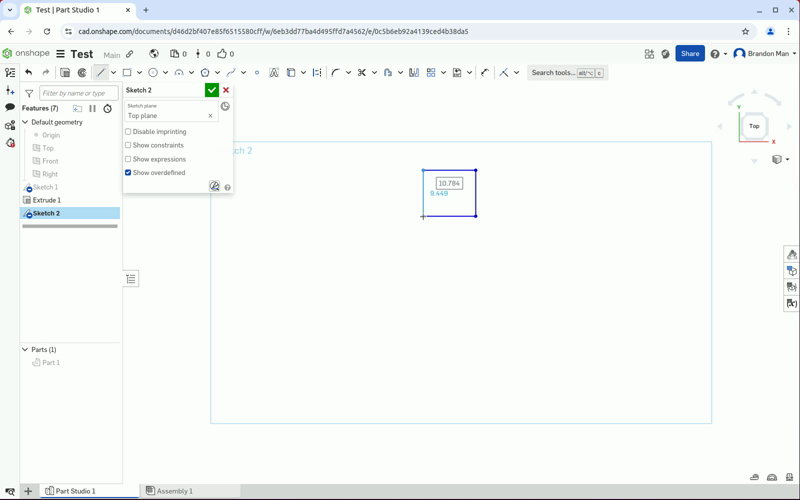
click(423, 216)
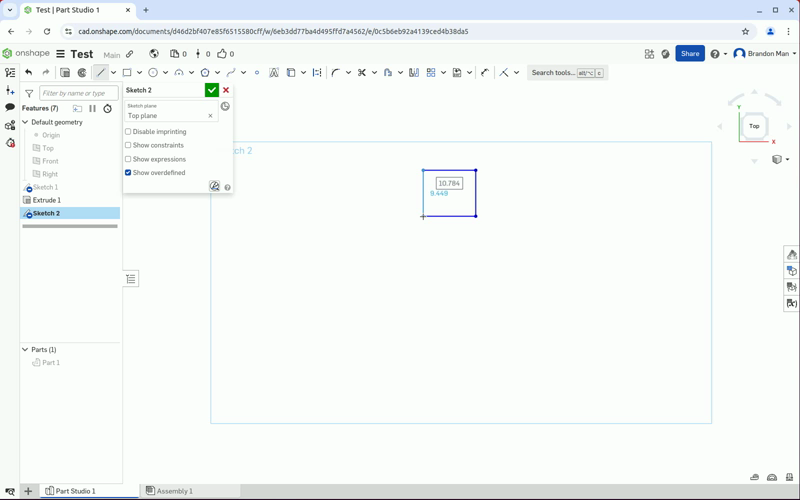
key(esc)
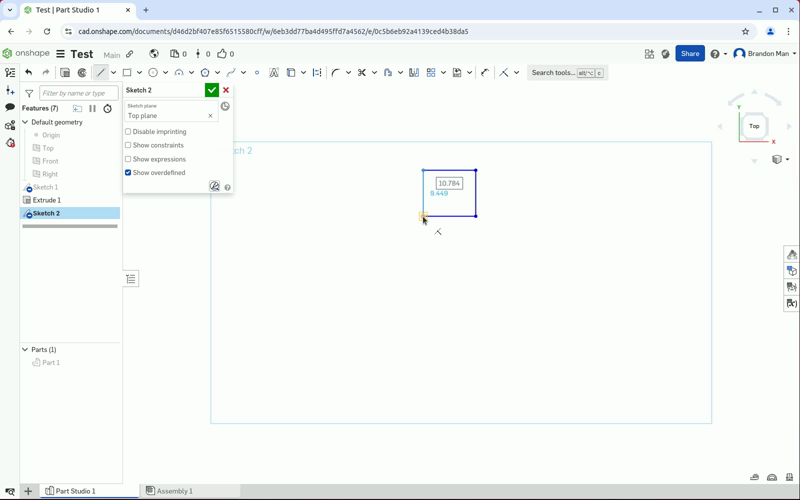
mouse_move(457, 171)
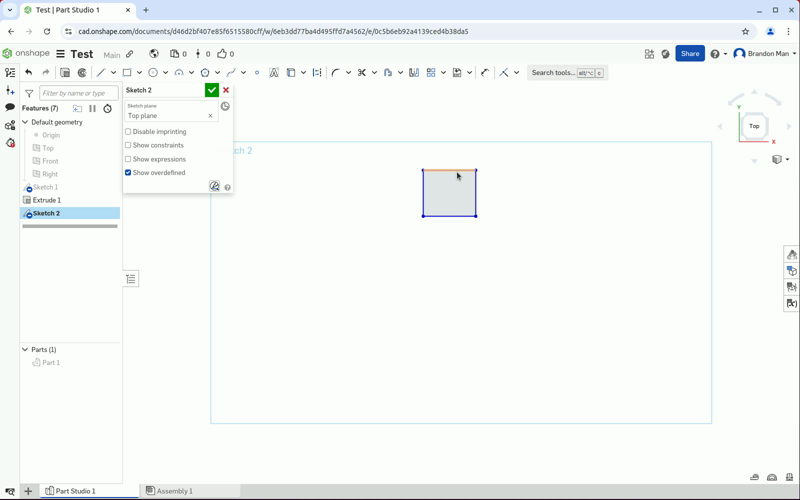
click(457, 171)
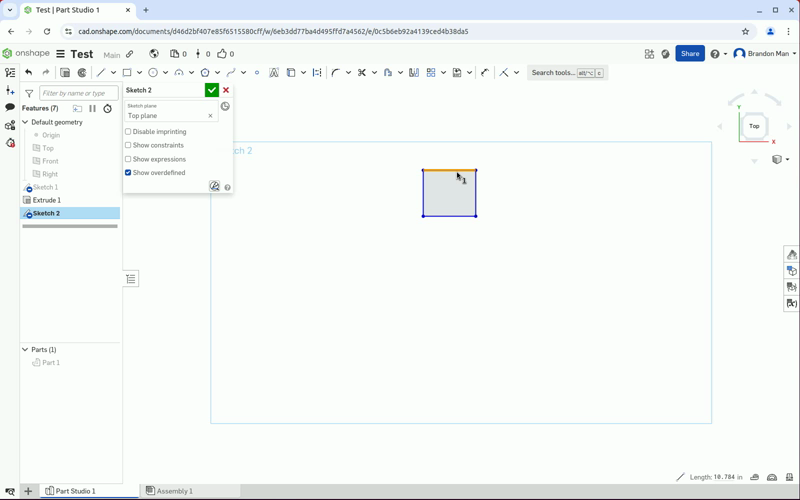
mouse_move(73, 352)
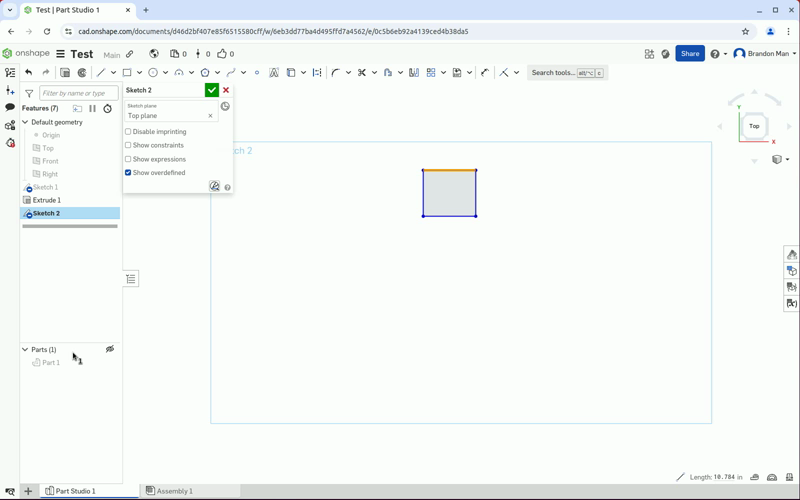
key(shift+y)
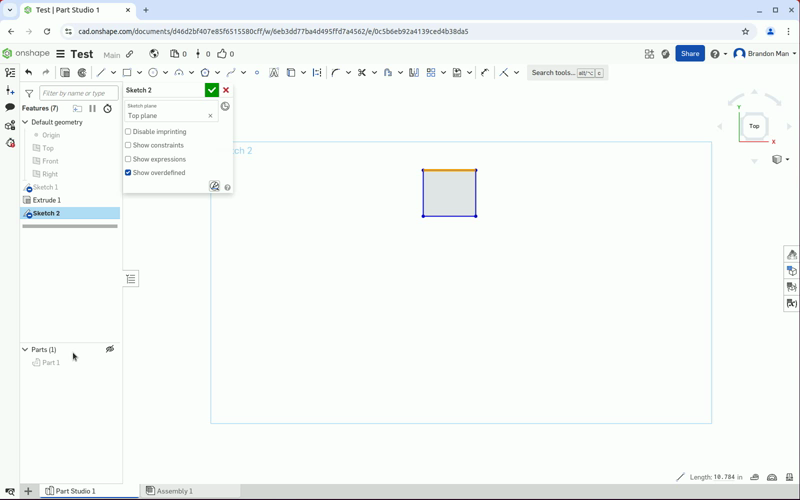
key(shift+e)
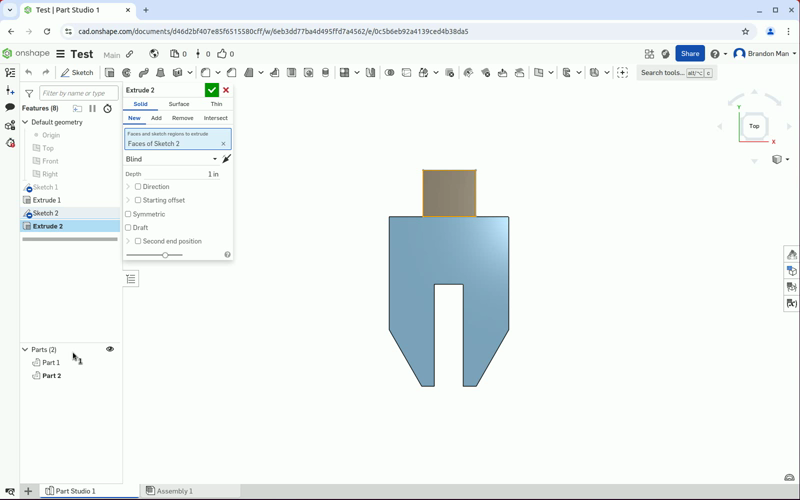
mouse_move(143, 106)
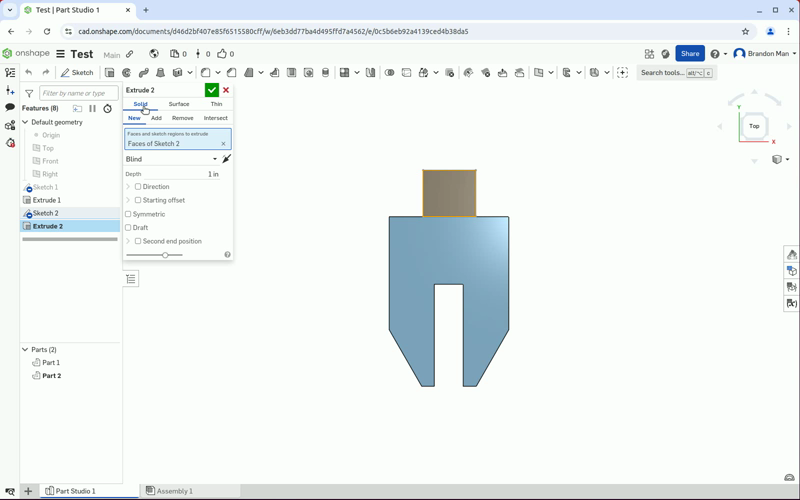
click(143, 106)
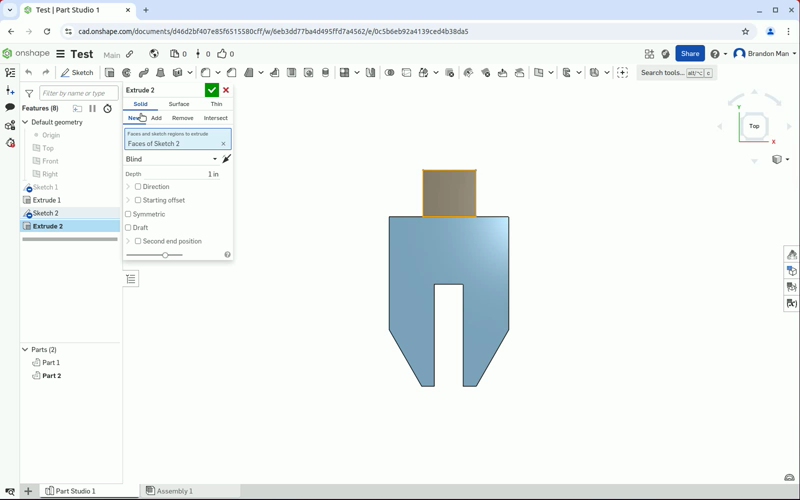
mouse_move(137, 120)
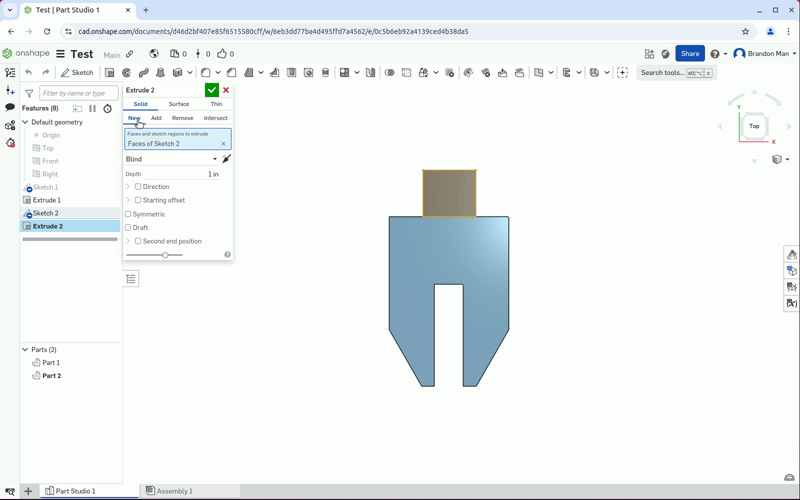
click(137, 120)
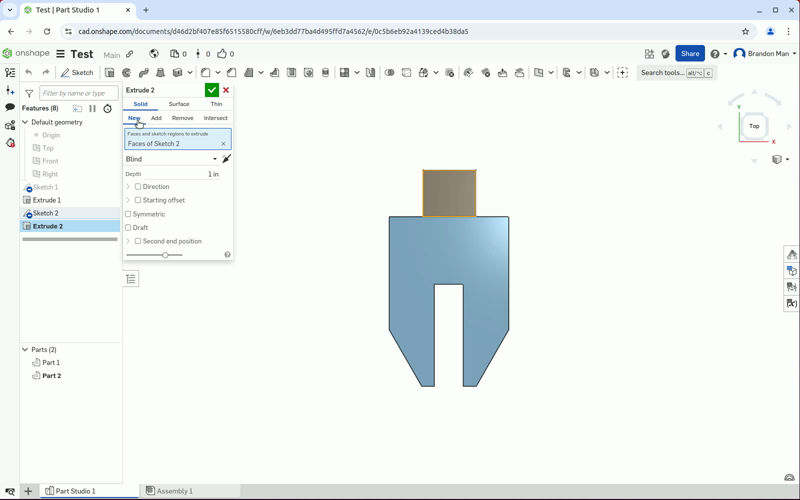
key(tab, 4)
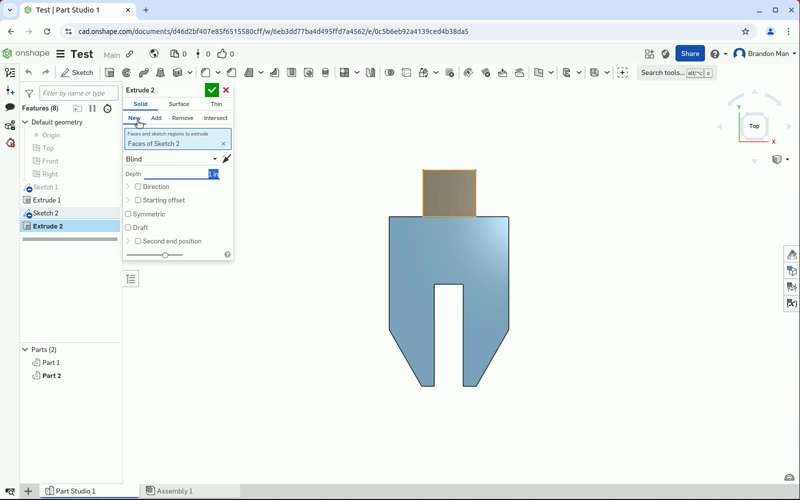
text(11.554)
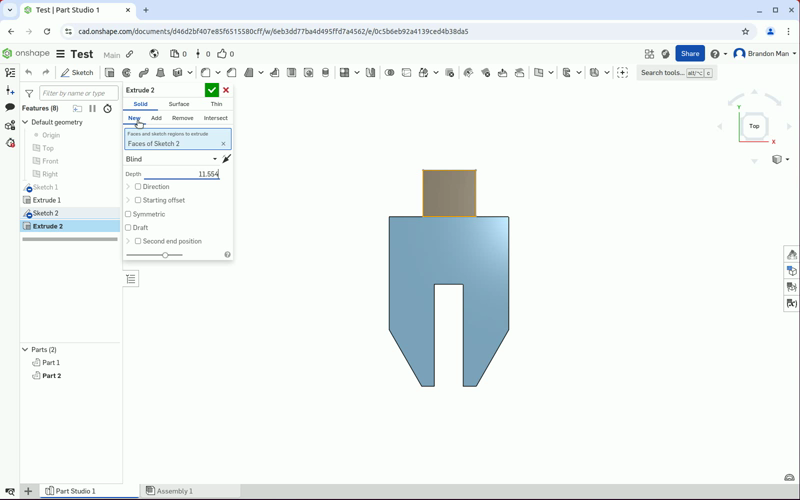
key(enter)
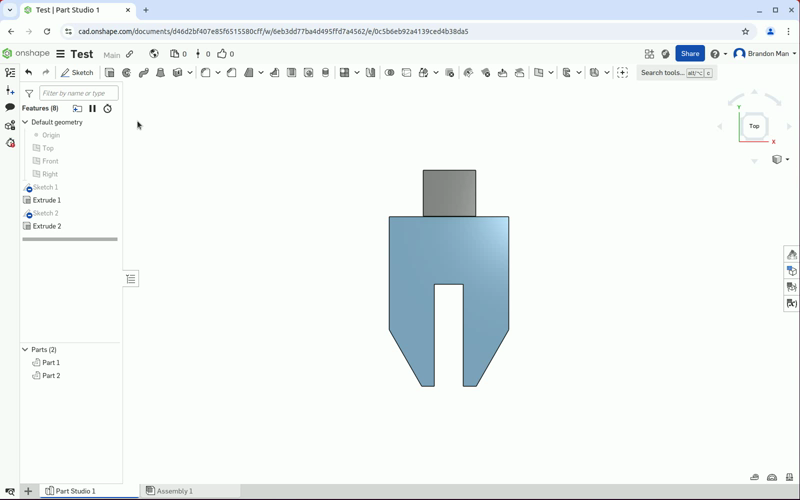
key(shift+h)
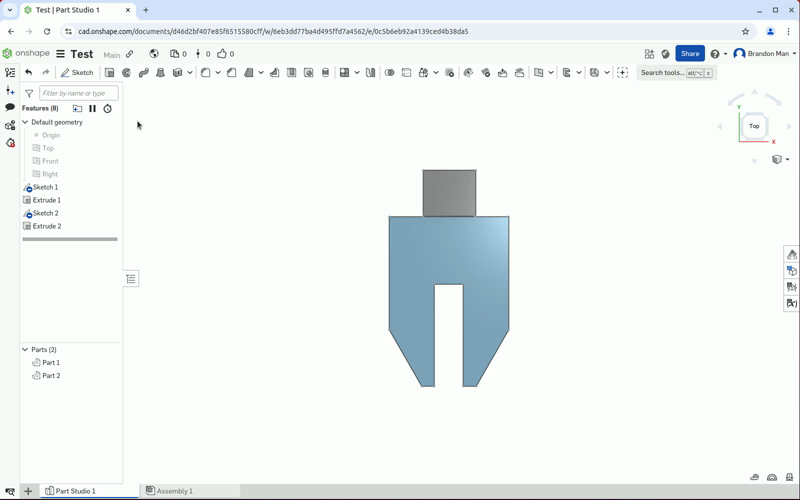
key(shift+h)
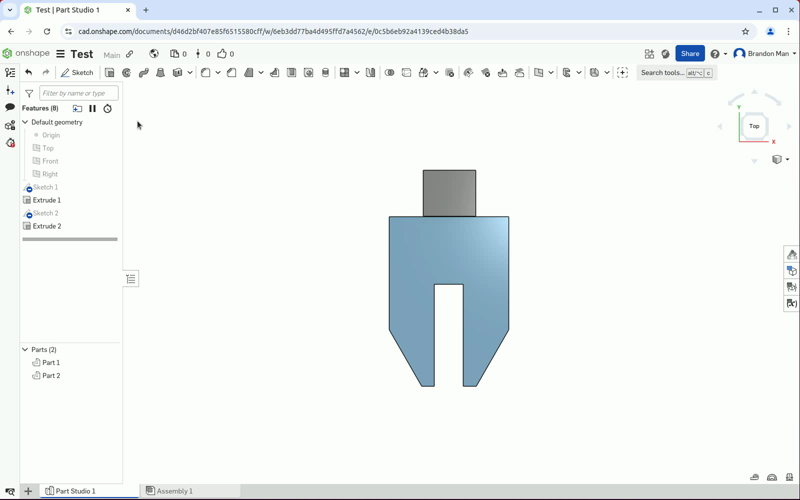
mouse_move(73, 189)
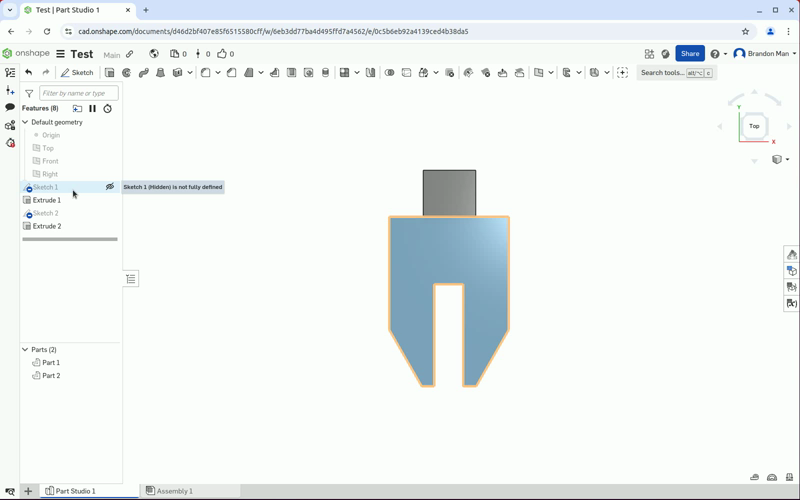
click(73, 189)
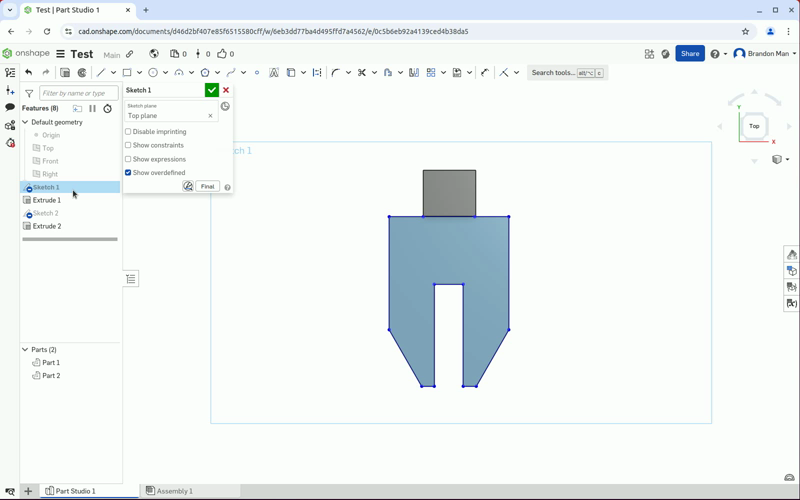
mouse_move(229, 92)
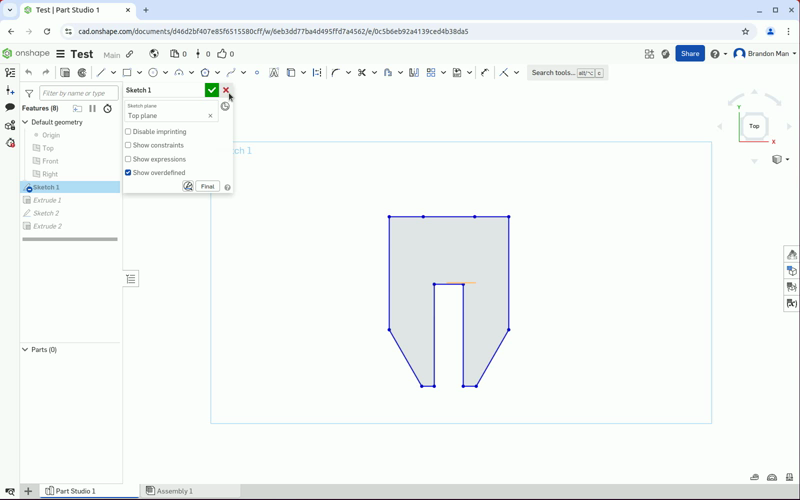
click(229, 92)
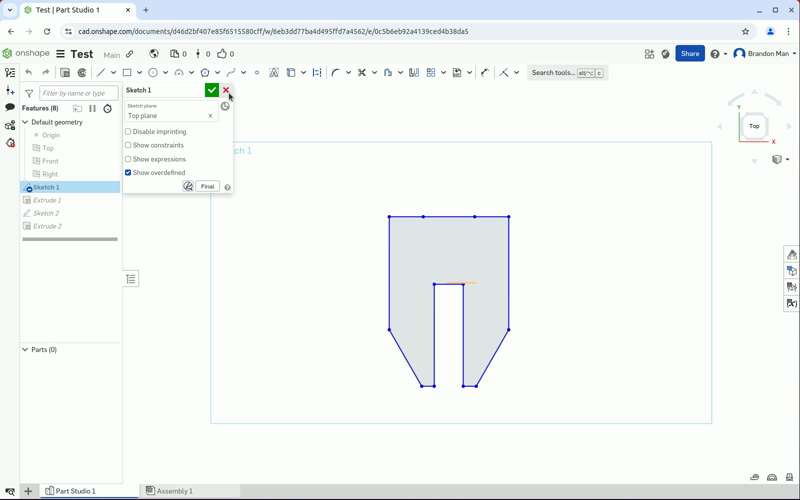
key(shift+s)
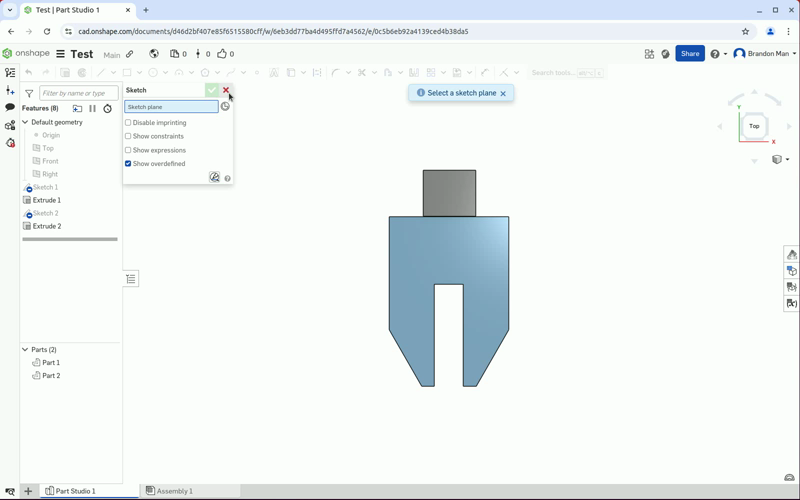
mouse_move(73, 150)
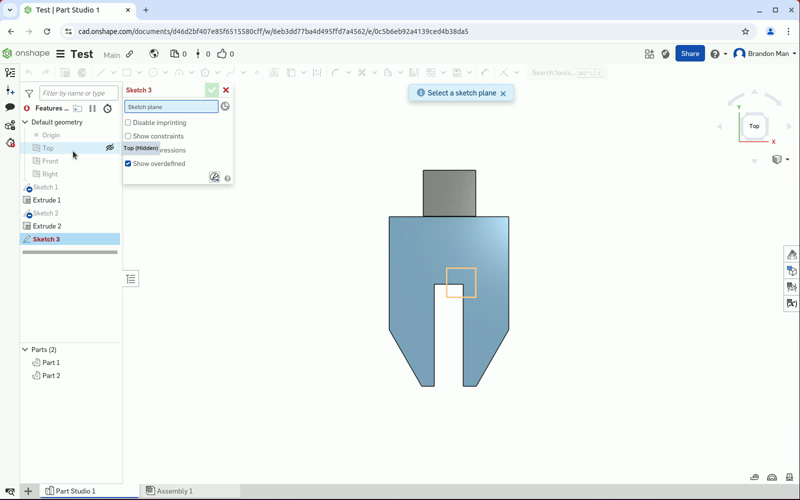
click(73, 150)
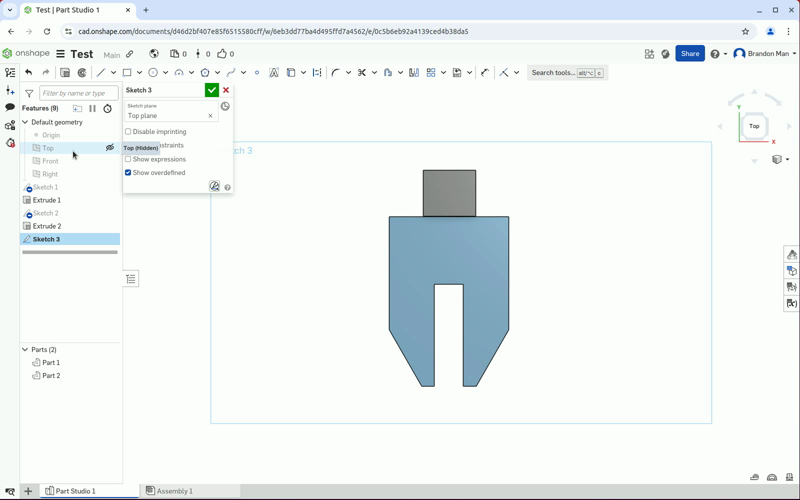
mouse_move(73, 352)
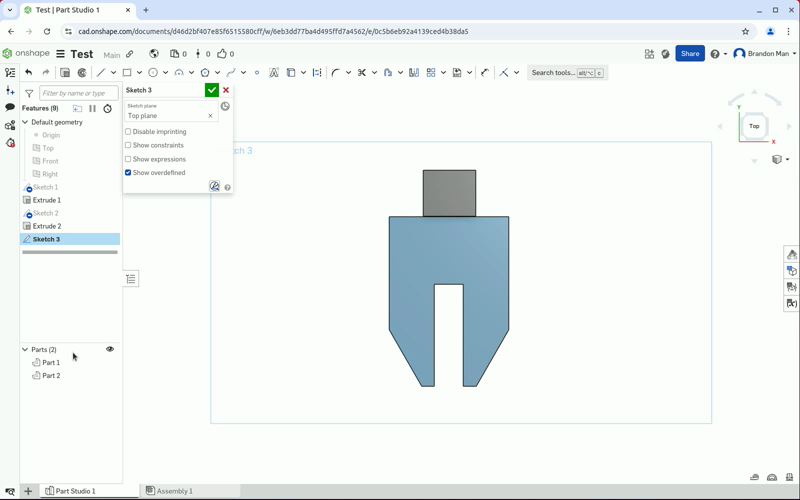
key(y)
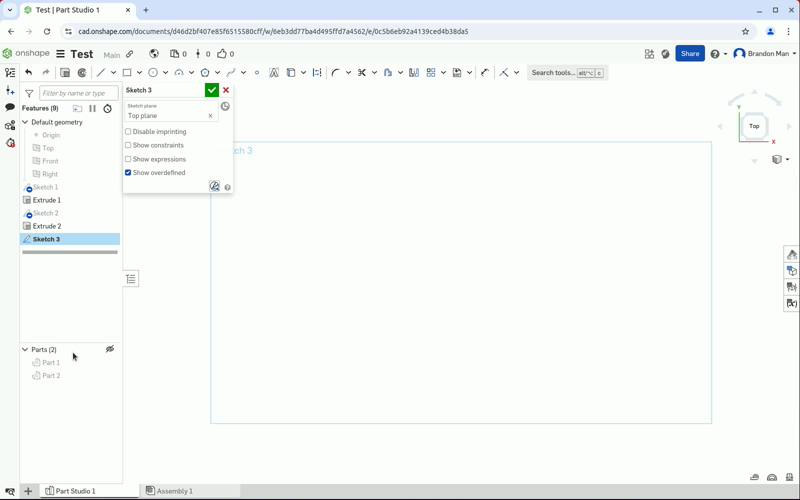
key(l)
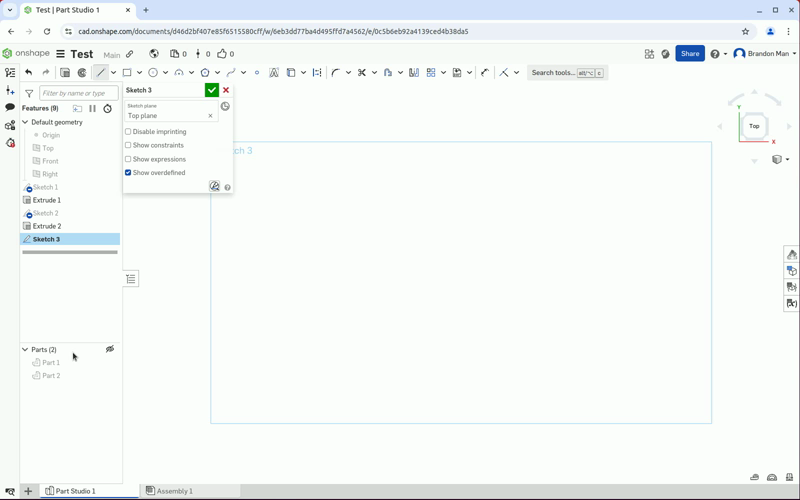
key_down(shift)
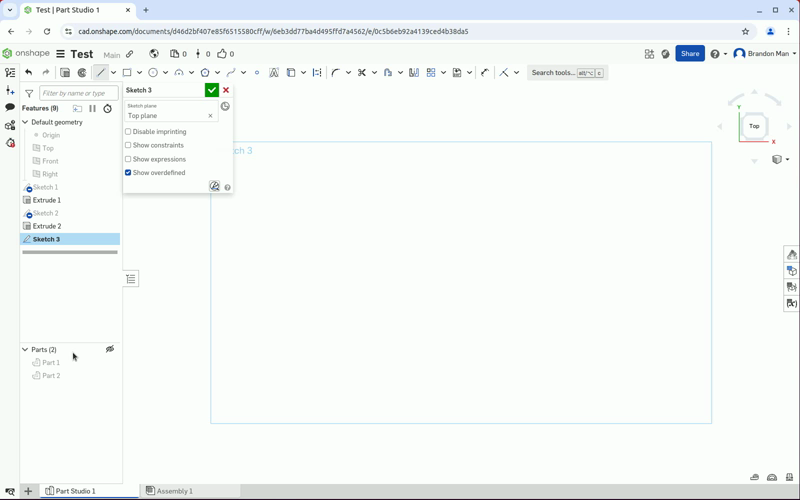
mouse_move(389, 216)
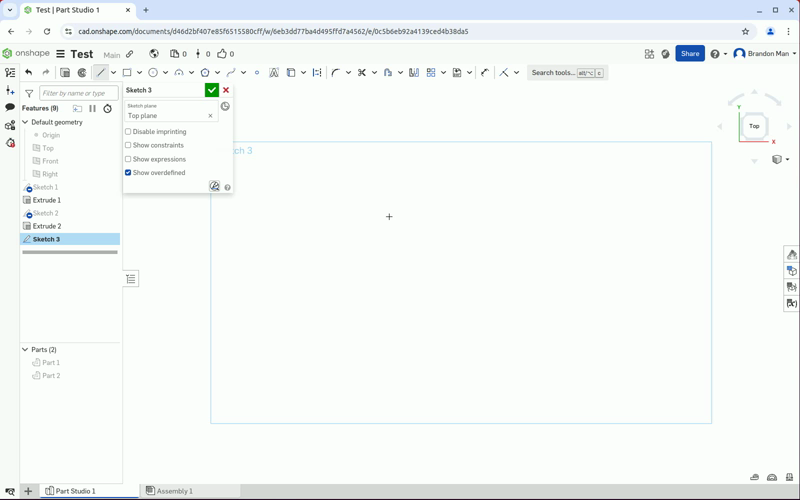
click(389, 216)
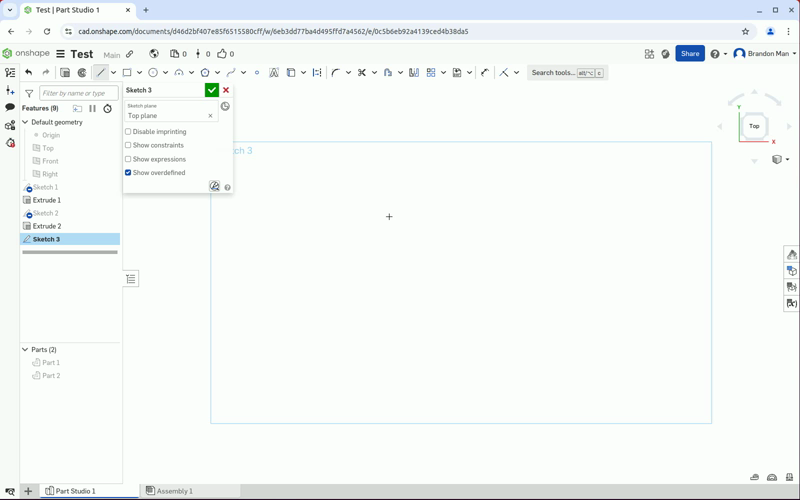
key_up(shift)
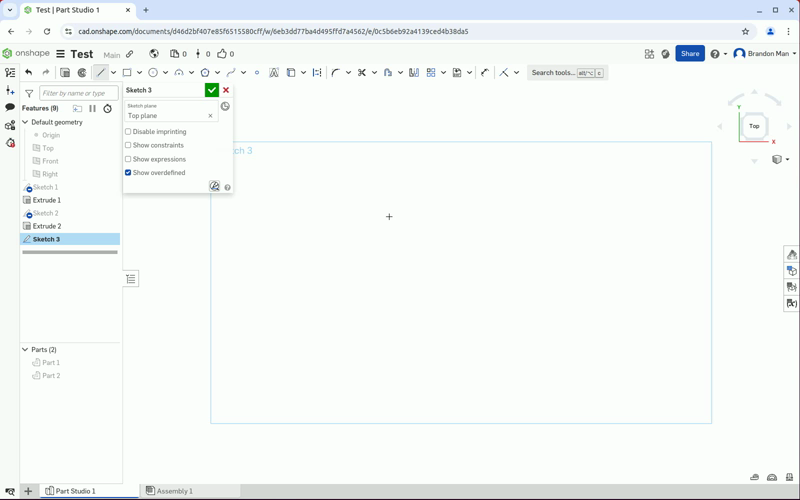
key_down(shift)
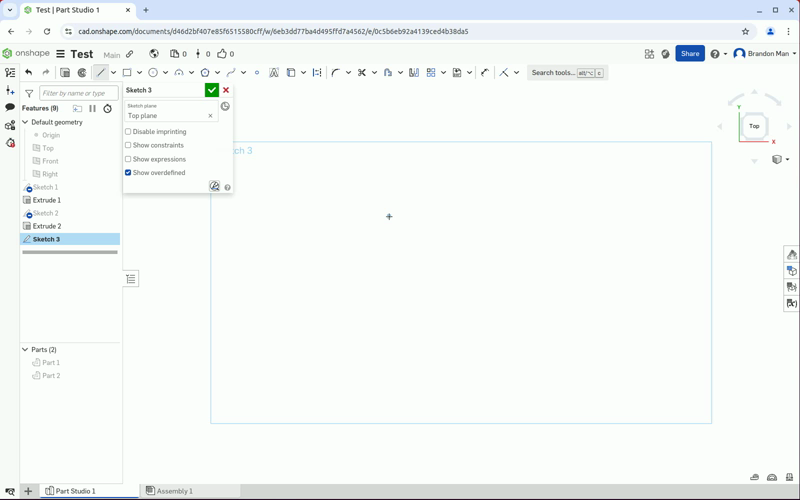
mouse_move(419, 216)
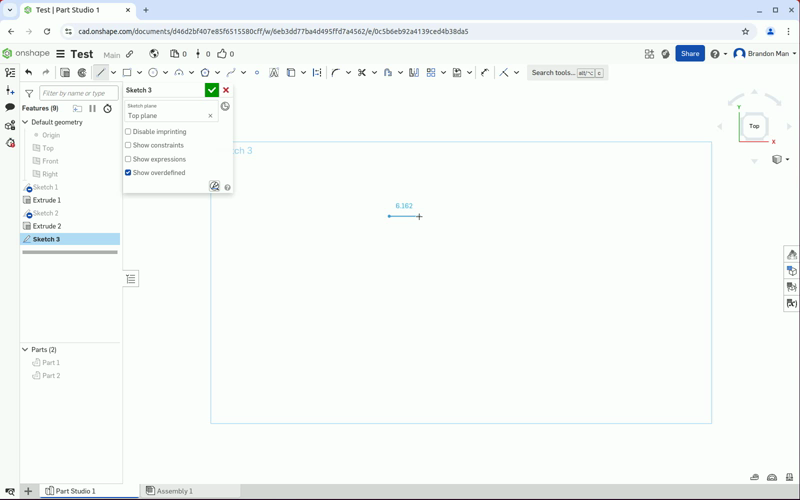
mouse_move(423, 216)
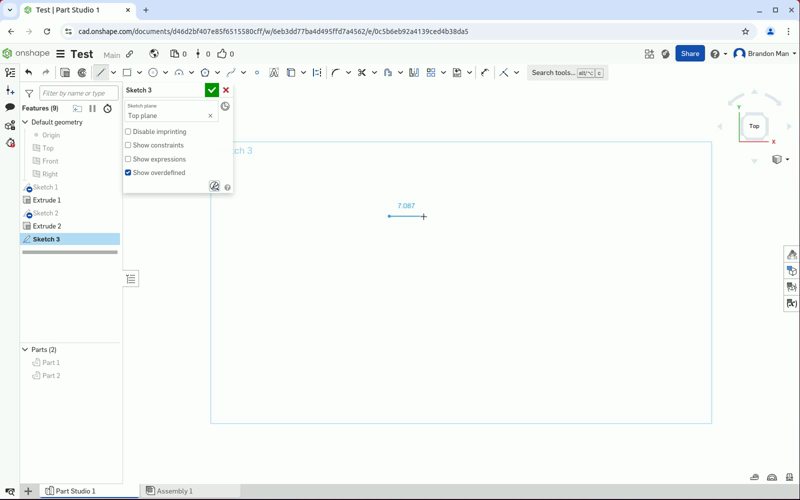
click(423, 216)
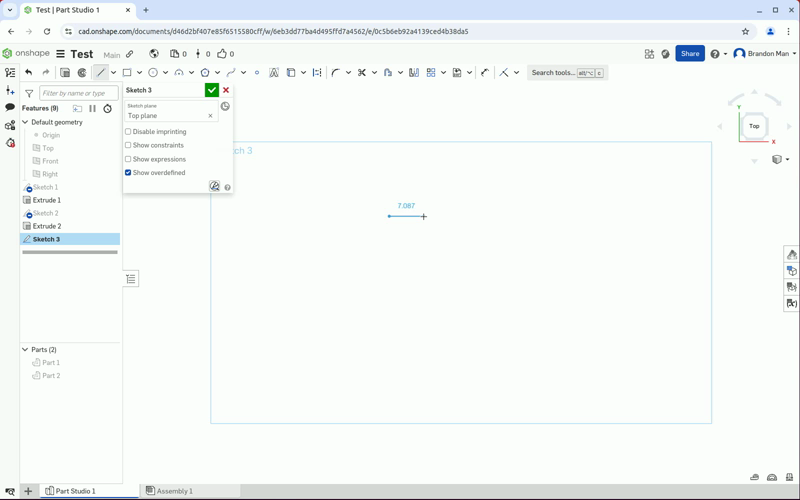
key_up(shift)
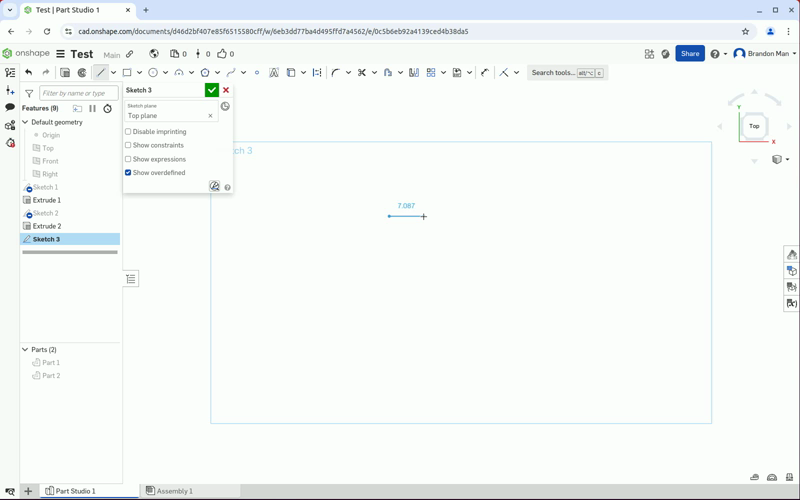
key_down(shift)
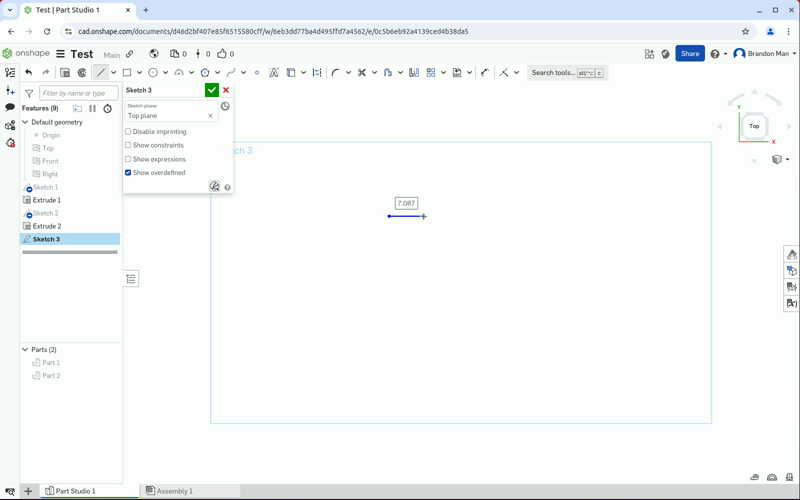
mouse_move(453, 216)
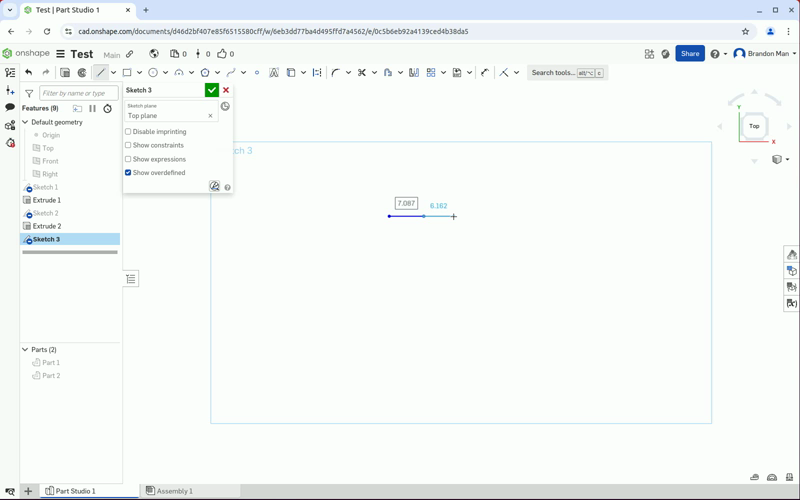
mouse_move(423, 169)
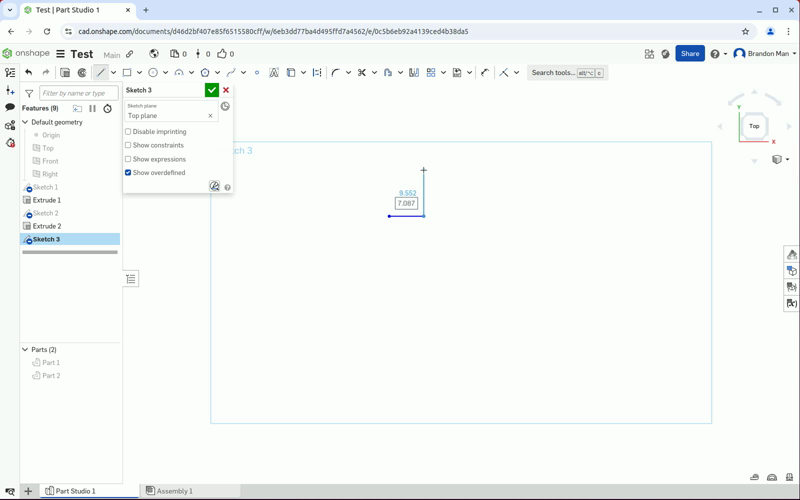
click(423, 169)
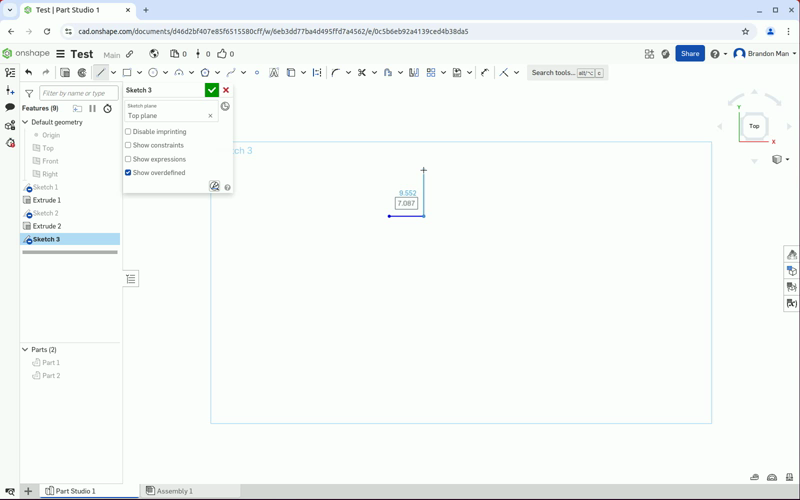
key_up(shift)
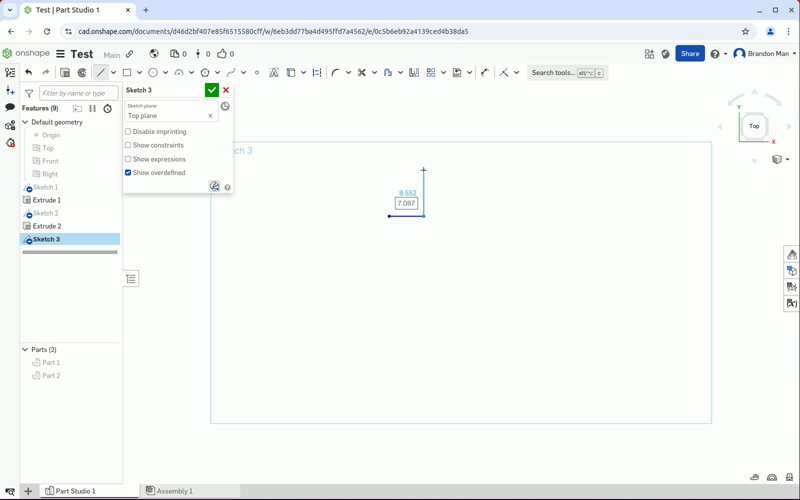
key_down(shift)
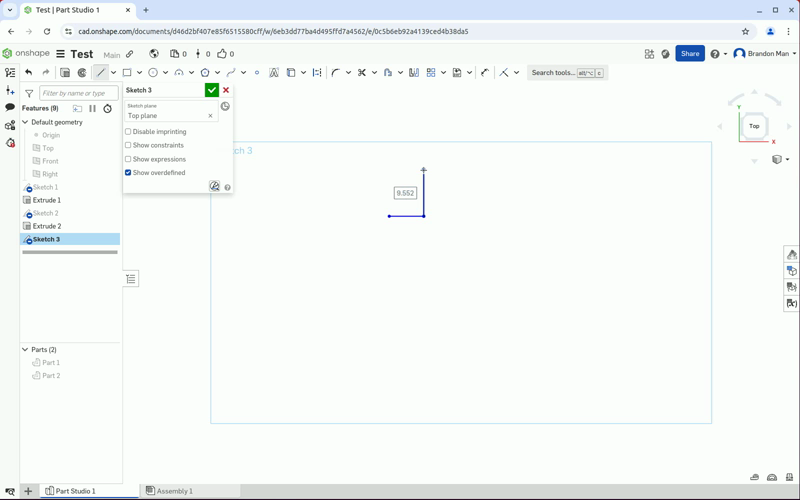
mouse_move(453, 169)
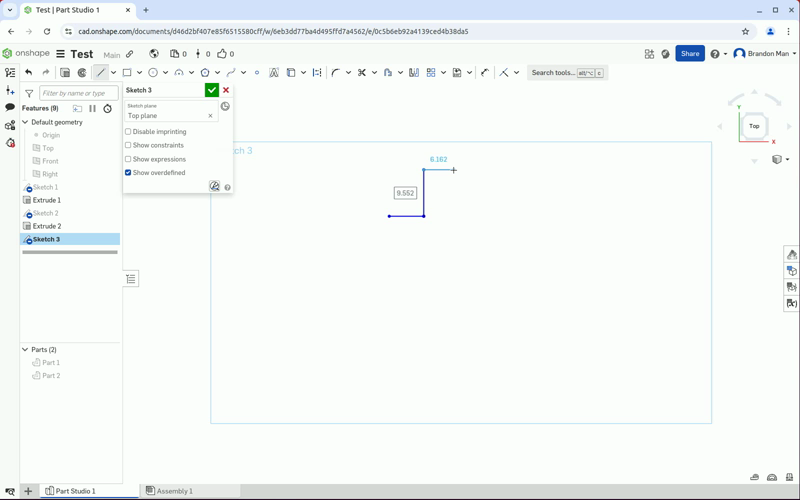
mouse_move(389, 169)
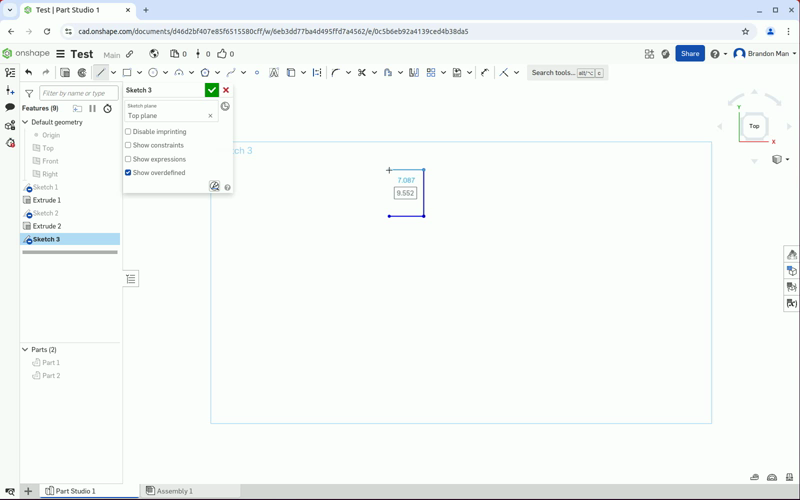
click(389, 169)
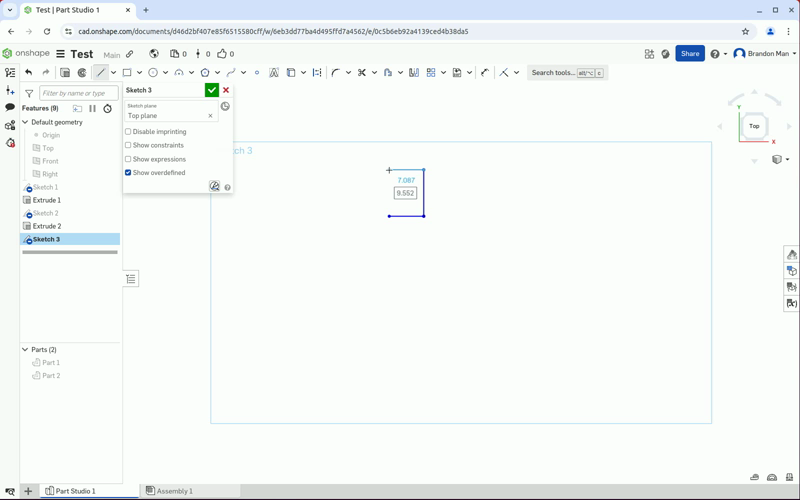
key_up(shift)
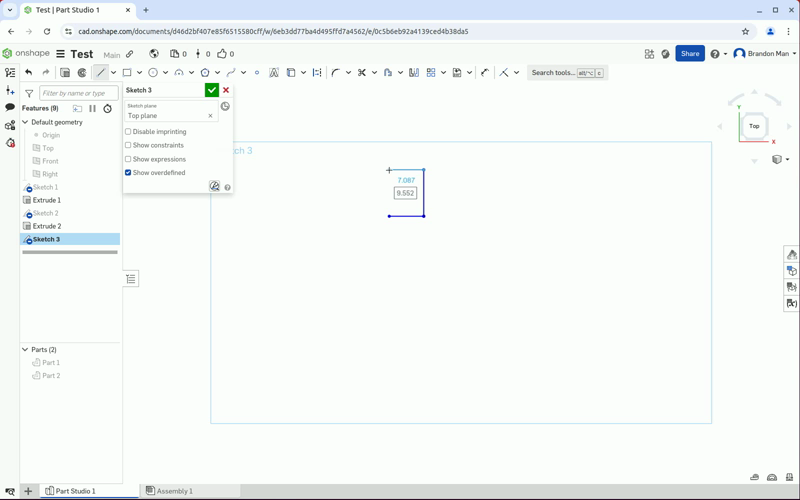
mouse_move(419, 169)
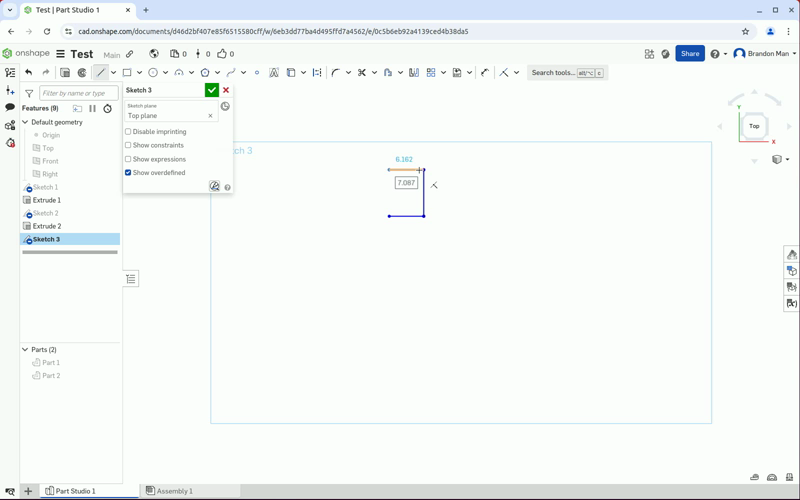
key_down(shift)
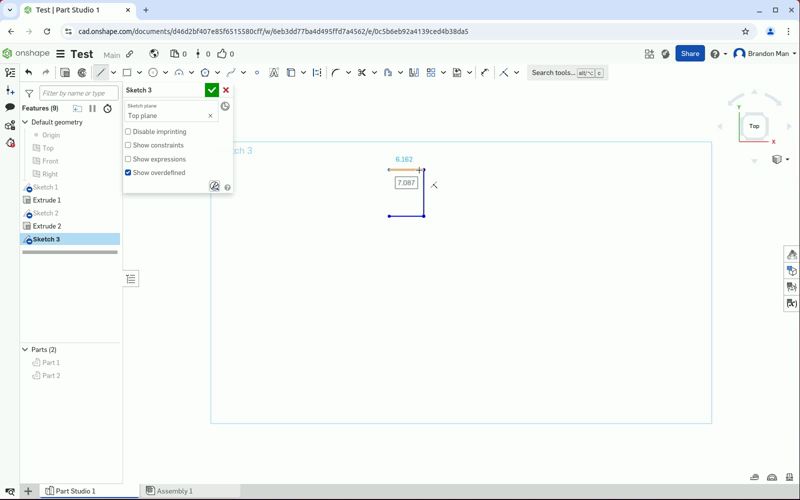
mouse_move(389, 216)
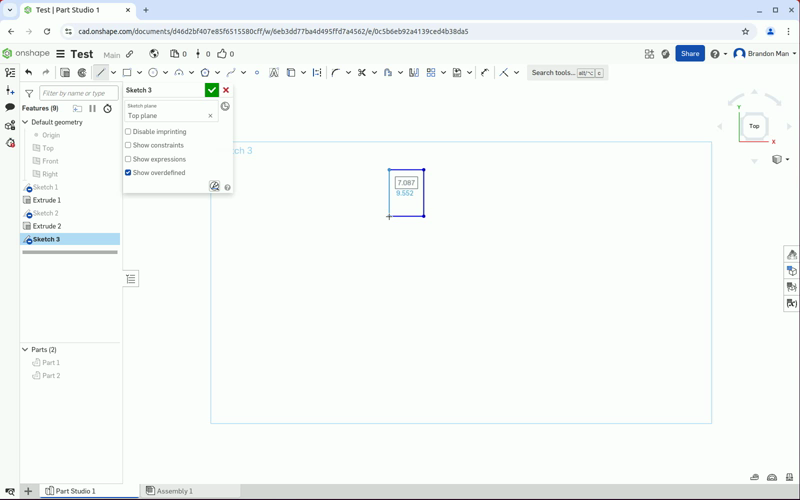
key_up(shift)
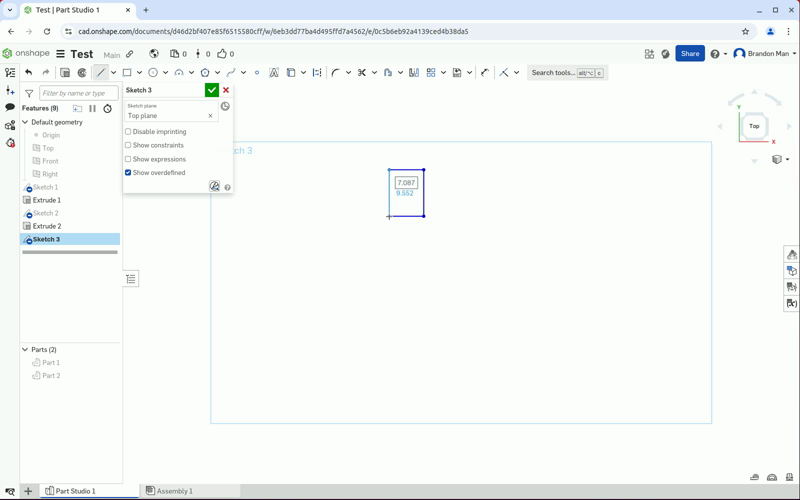
click(389, 216)
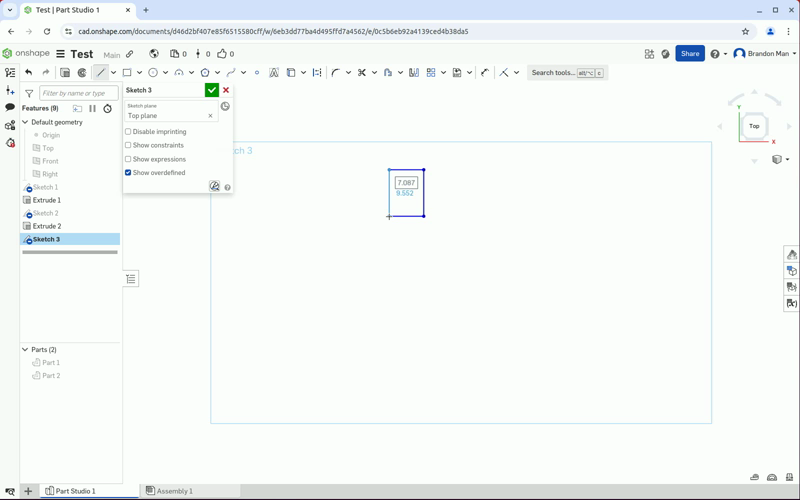
key(esc)
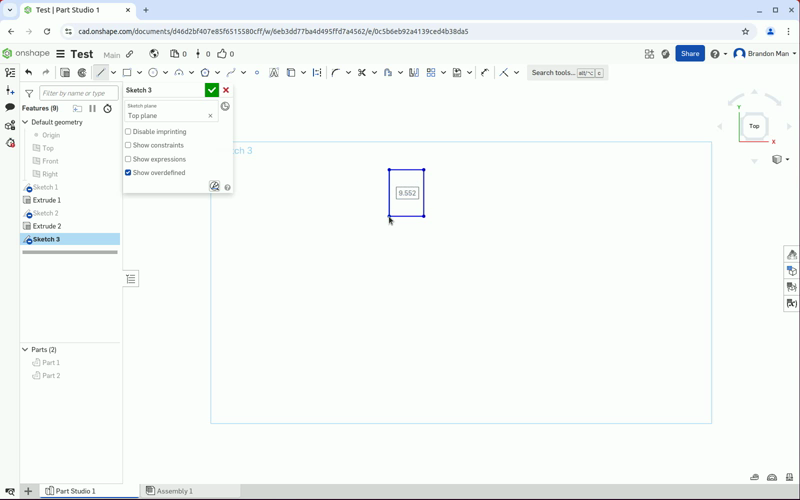
mouse_move(420, 195)
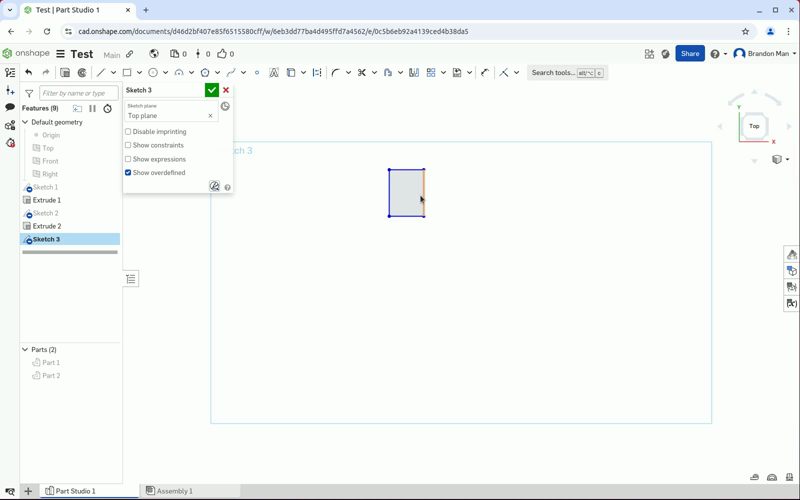
scroll(6)
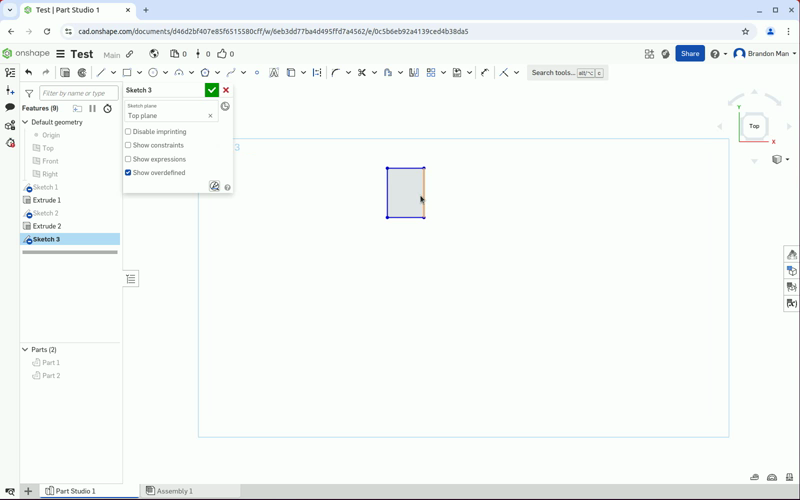
scroll(6)
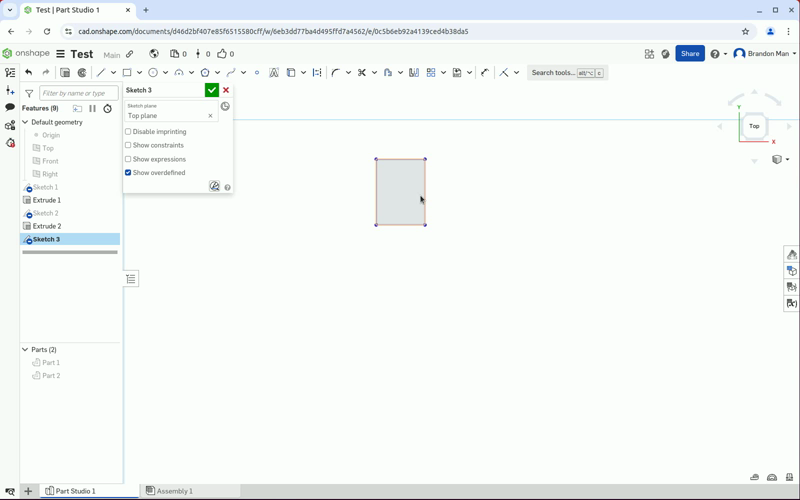
scroll(6)
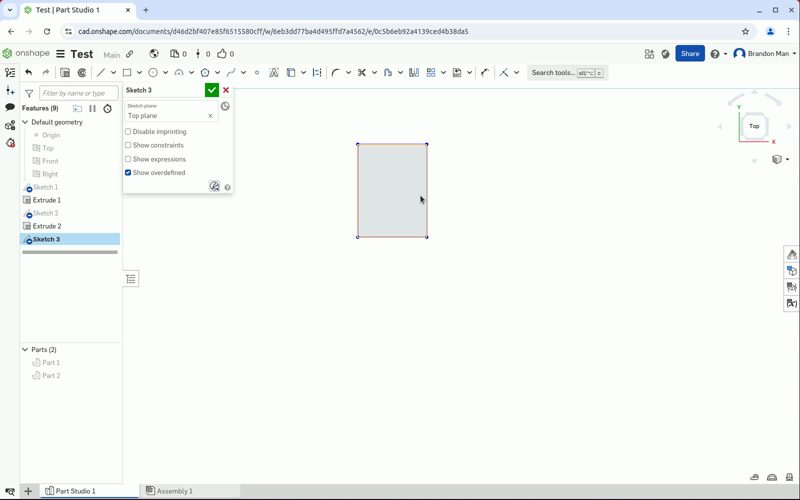
scroll(6)
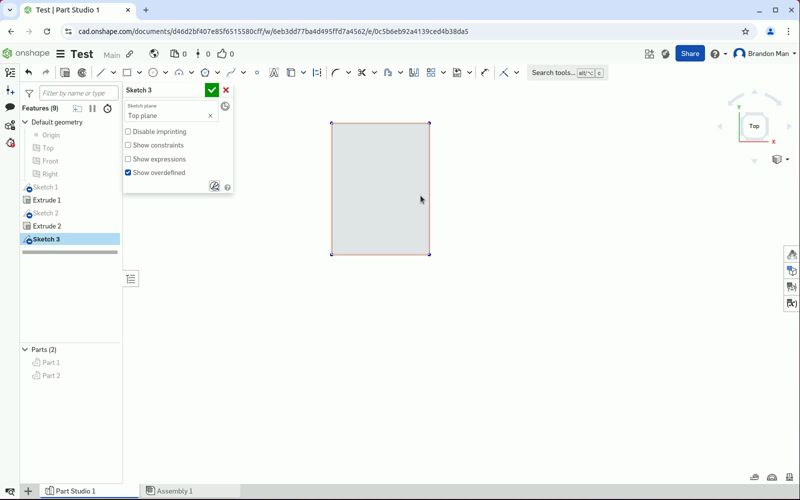
scroll(6)
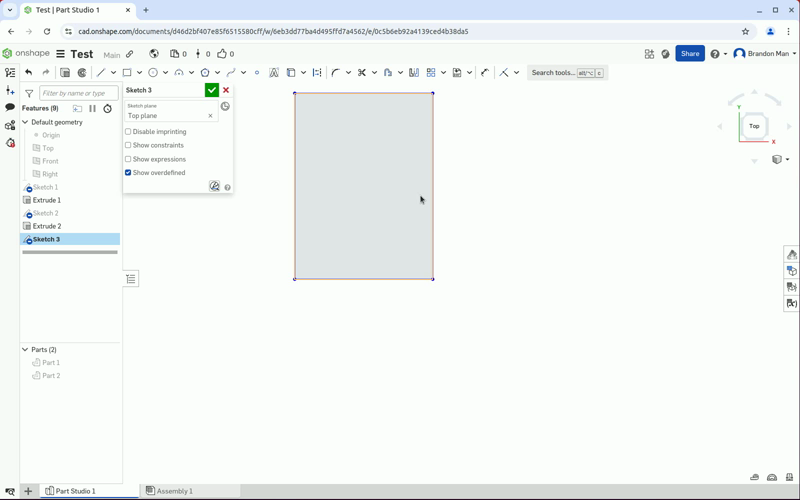
scroll(6)
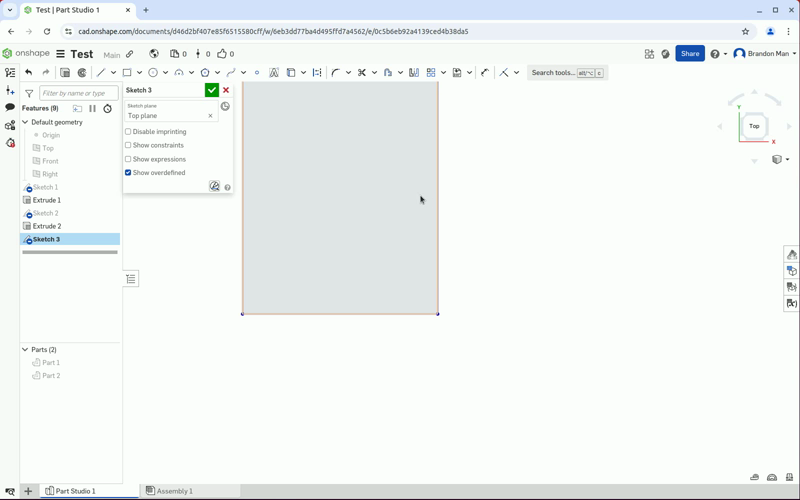
scroll(6)
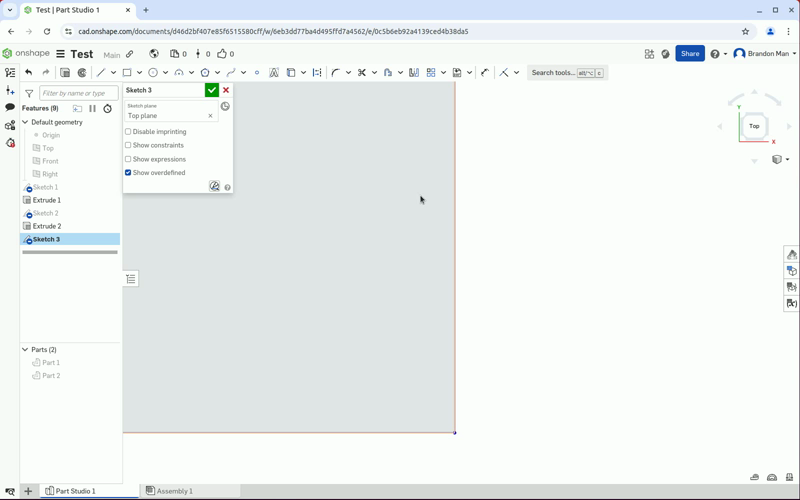
click(420, 195)
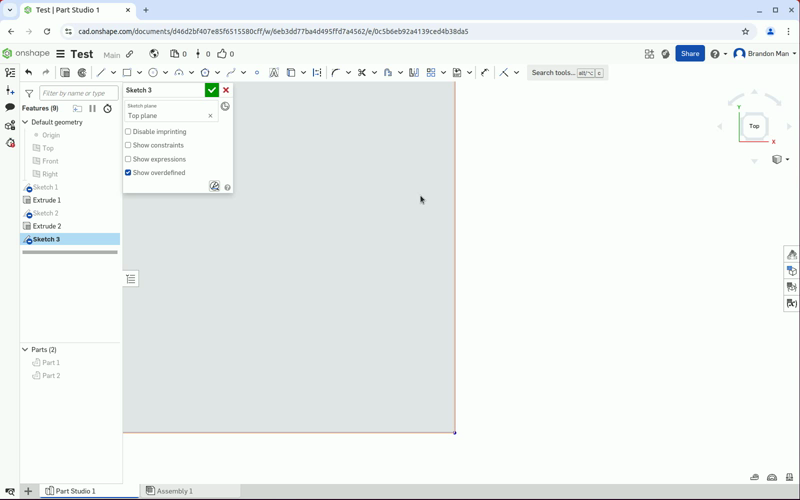
scroll(-6)
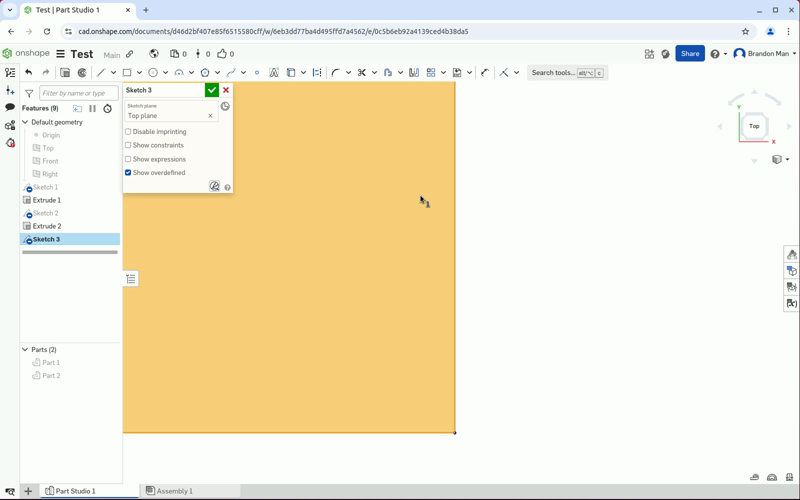
scroll(-6)
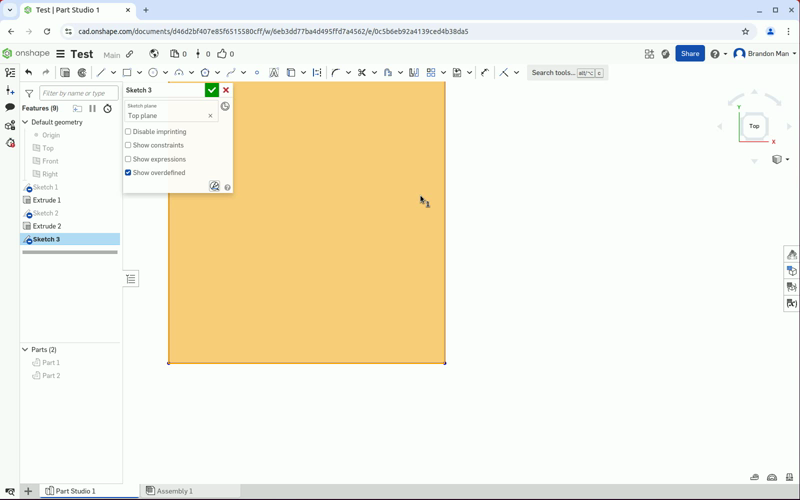
scroll(-6)
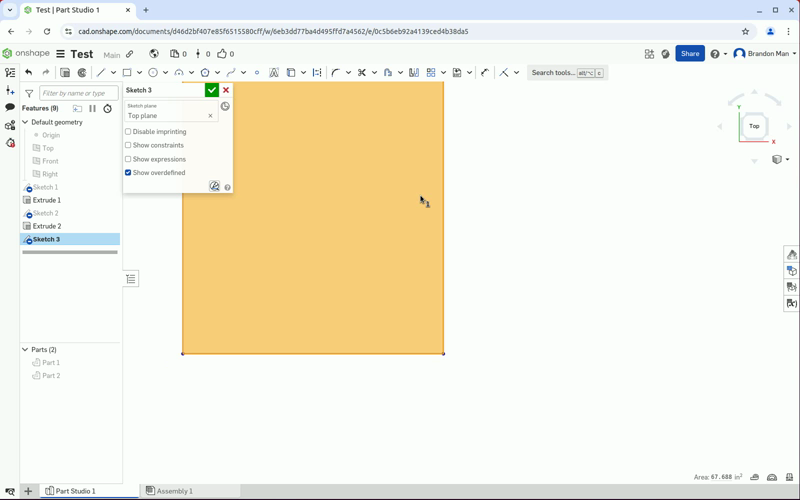
scroll(-6)
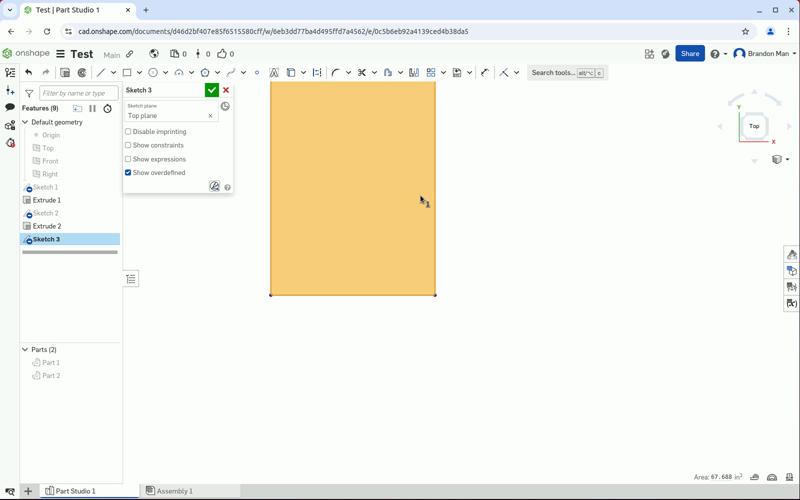
scroll(-6)
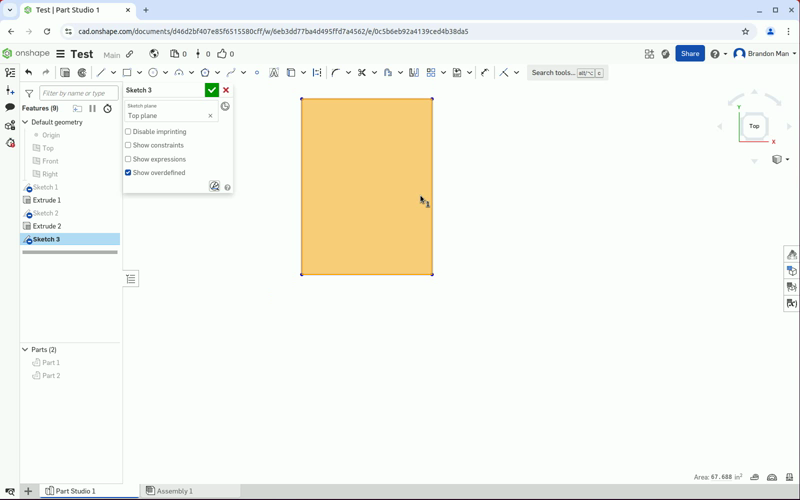
scroll(-6)
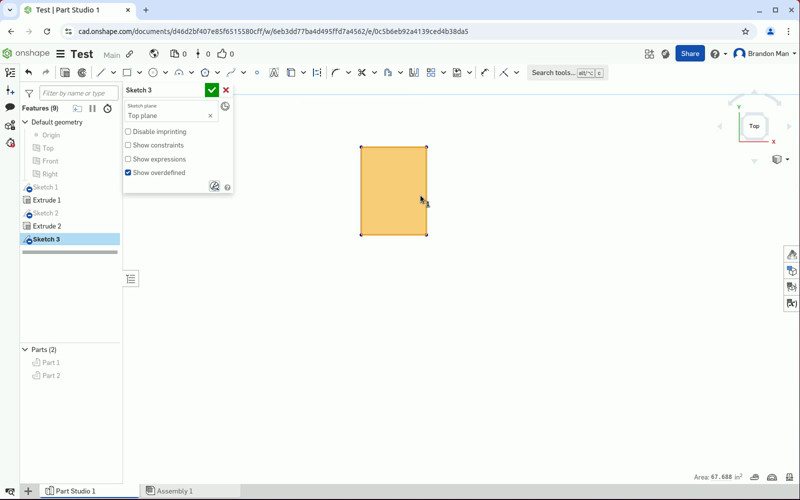
scroll(-6)
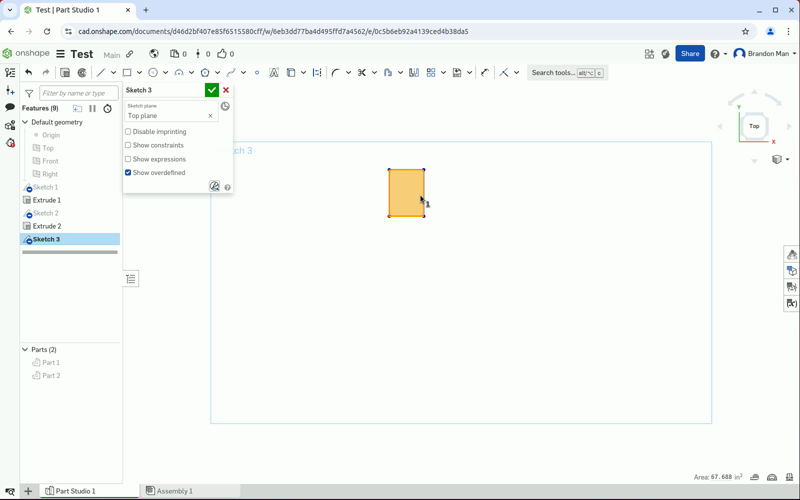
mouse_move(73, 352)
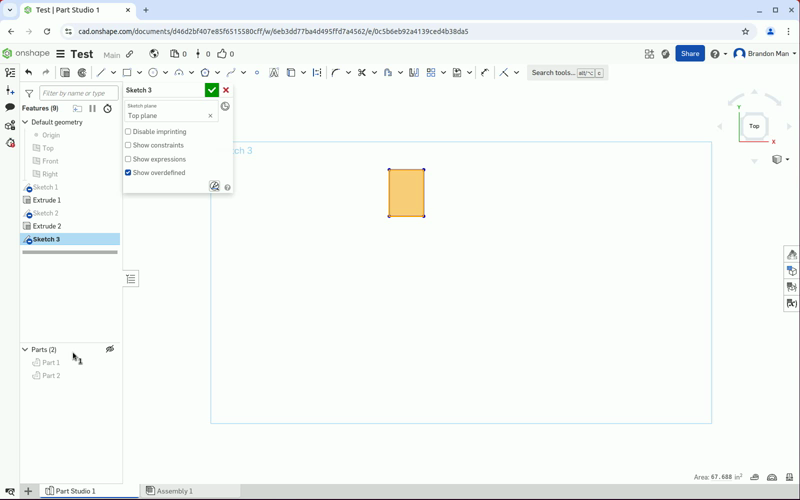
key(shift+y)
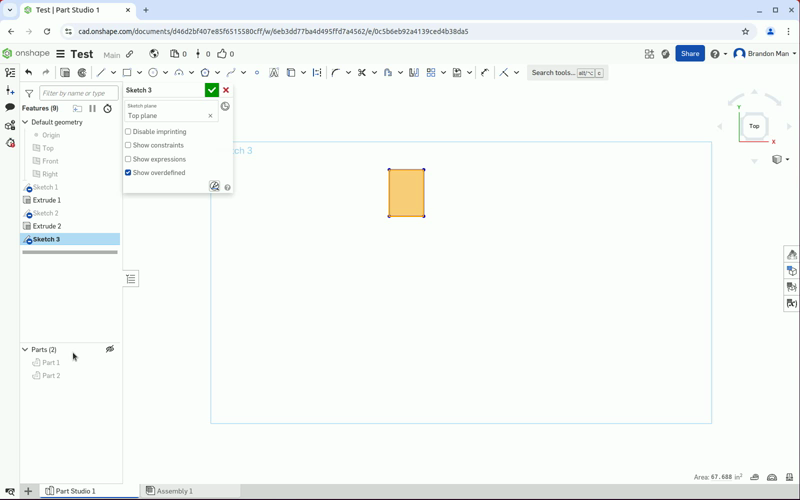
key(shift+e)
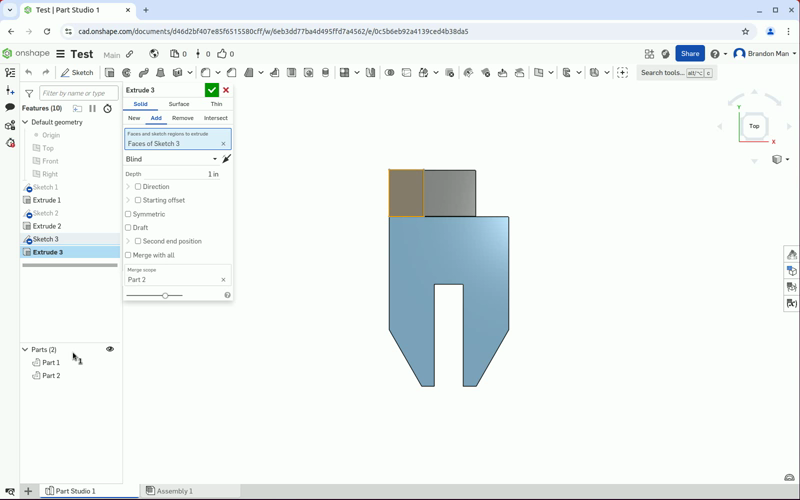
mouse_move(143, 106)
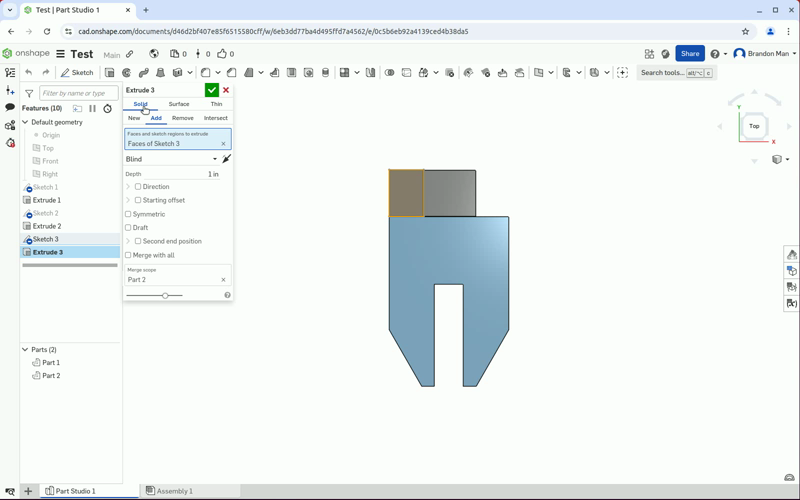
click(143, 106)
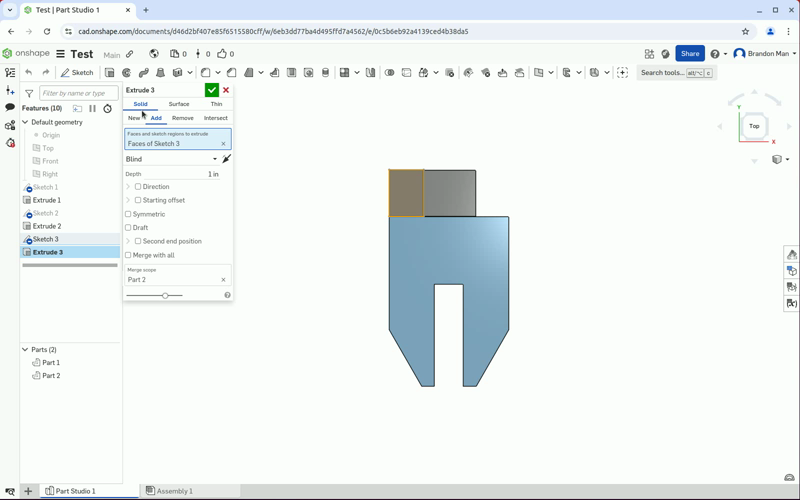
mouse_move(137, 120)
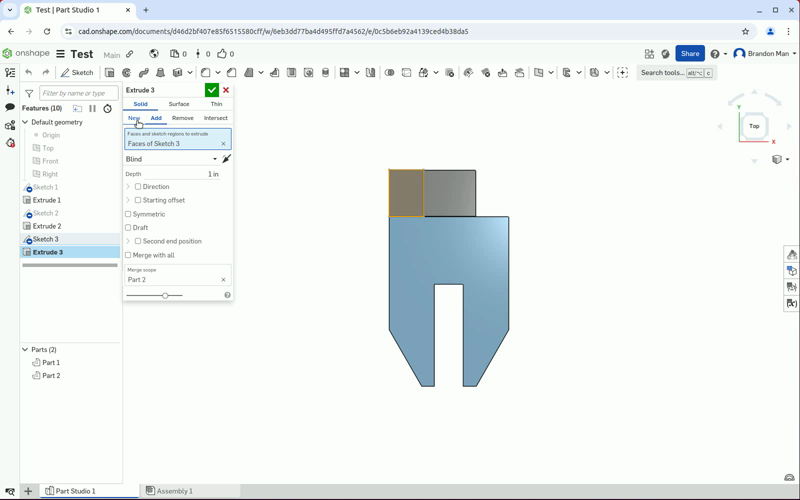
click(137, 120)
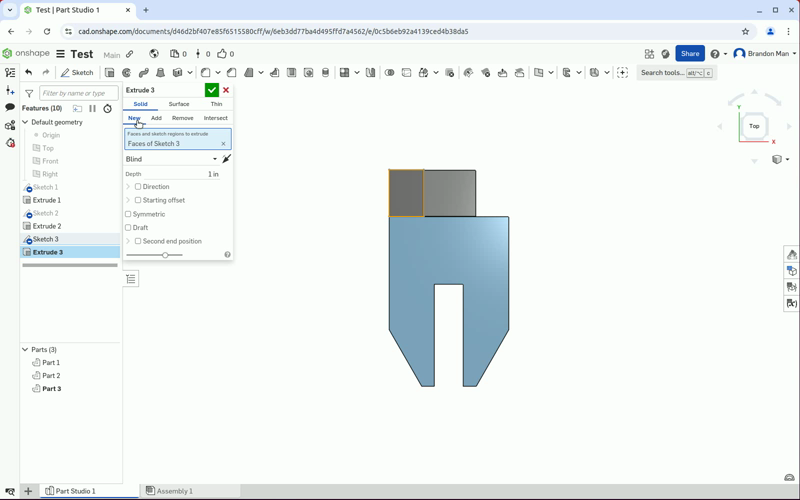
key(tab, 4)
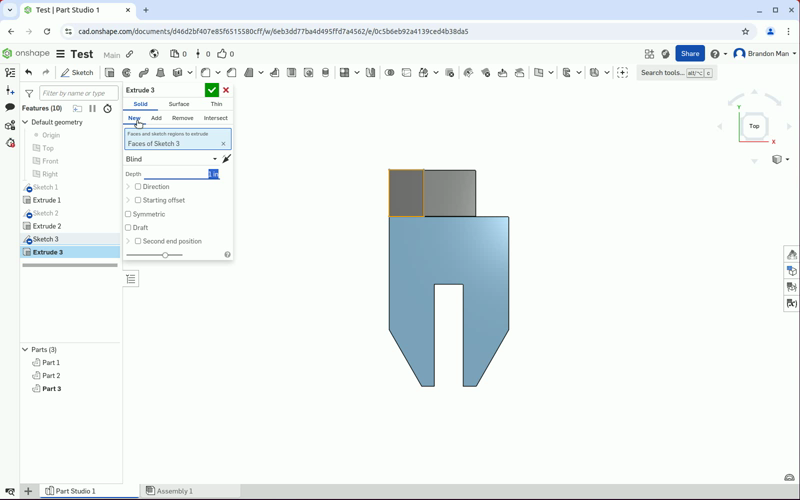
text(16.368)
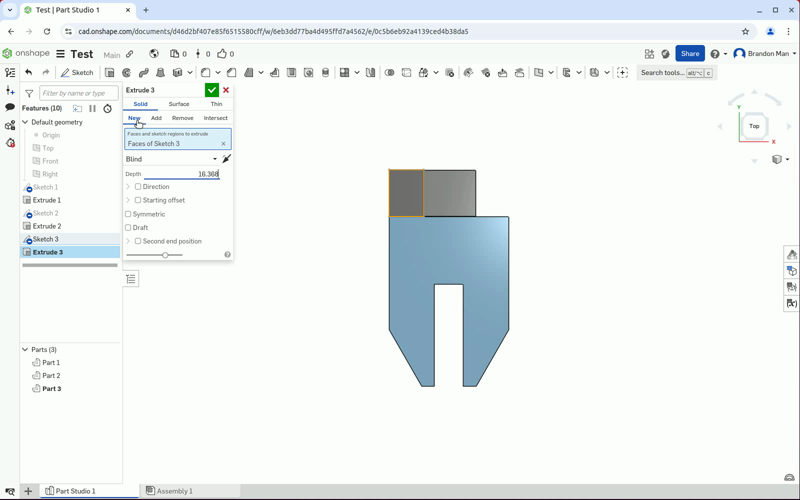
key(enter)
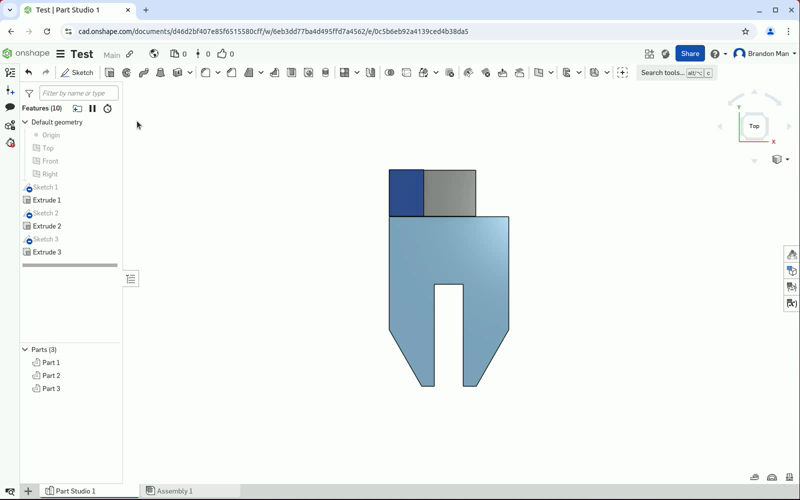
key(shift+h)
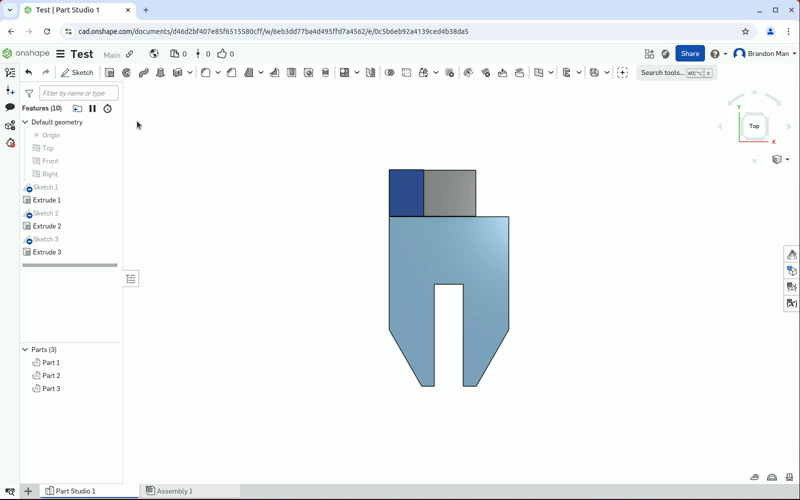
key(shift+h)
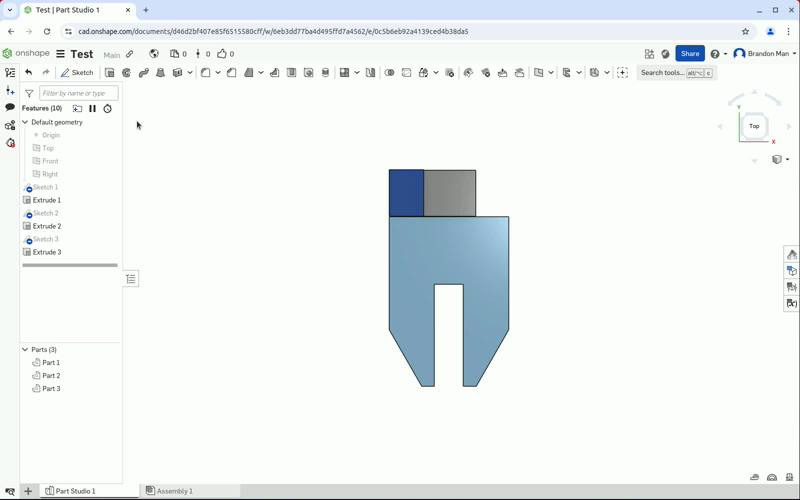
mouse_move(73, 189)
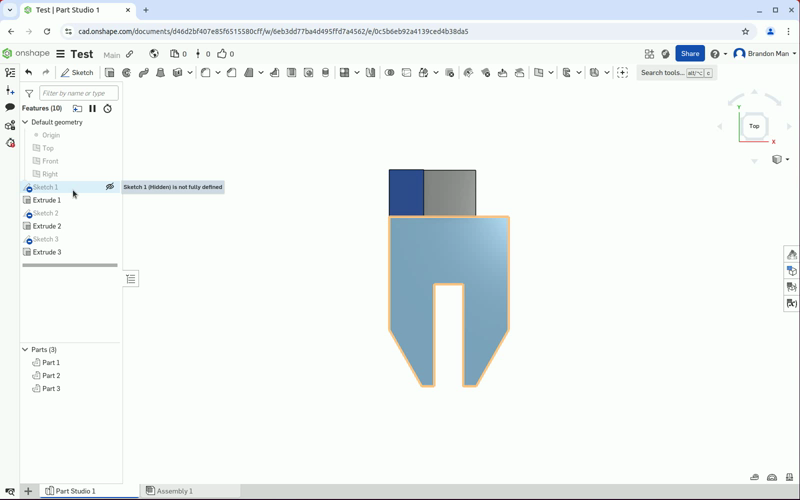
click(73, 189)
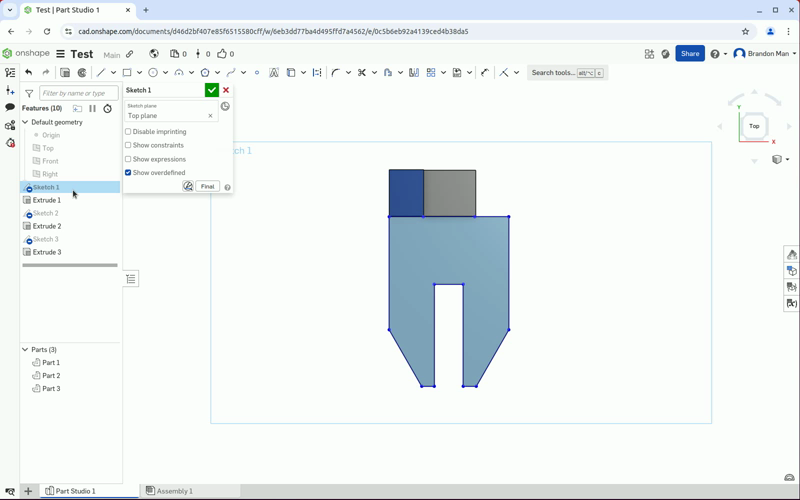
mouse_move(229, 92)
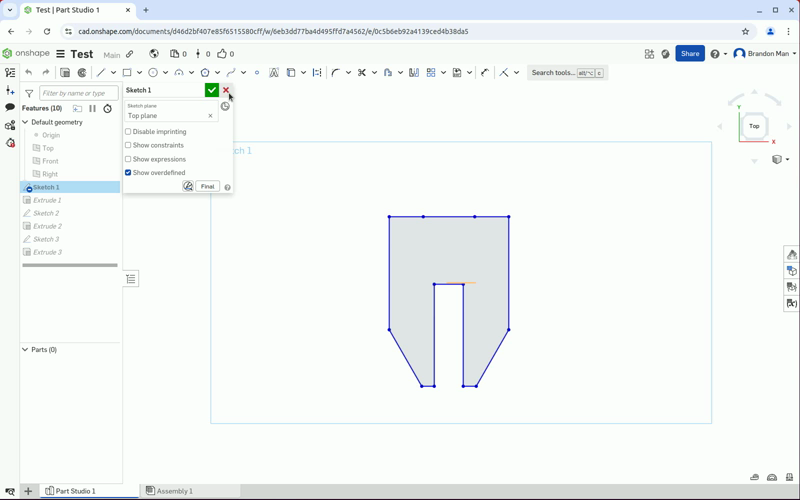
click(229, 92)
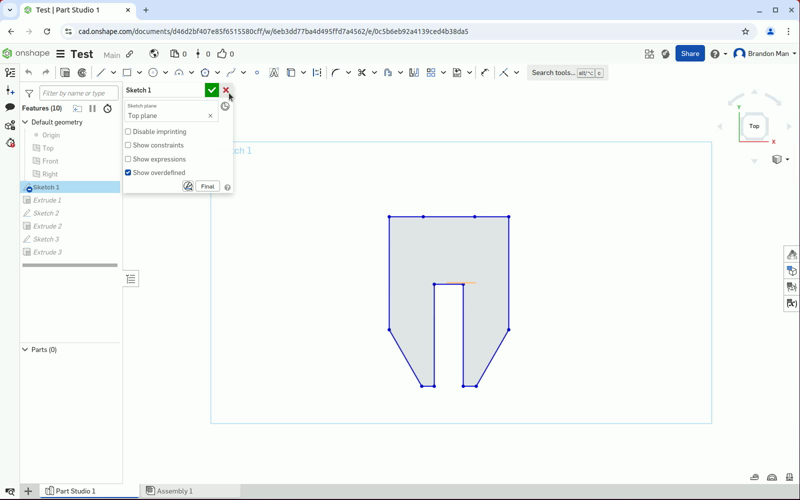
key(shift+s)
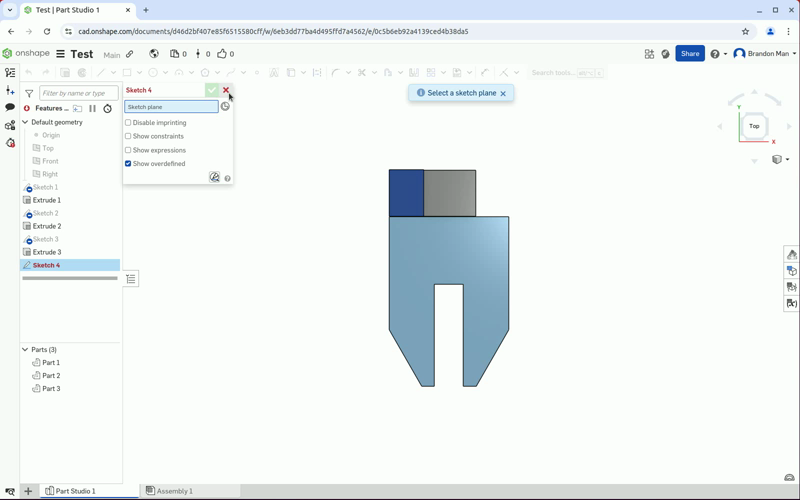
mouse_move(73, 150)
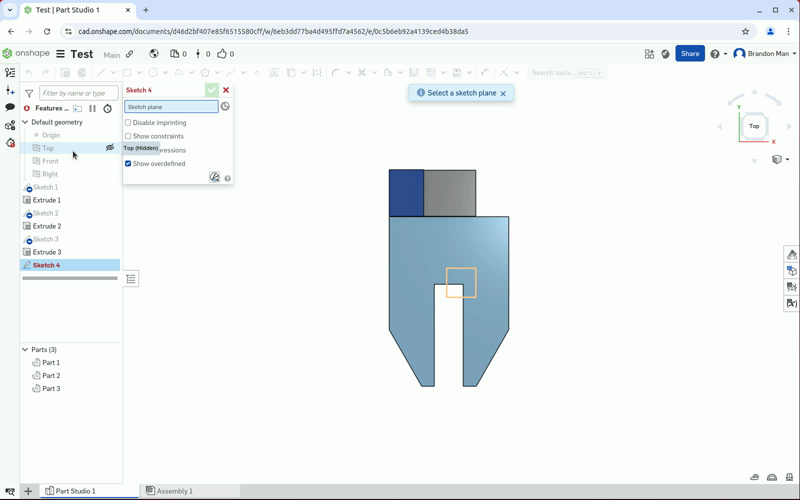
click(73, 150)
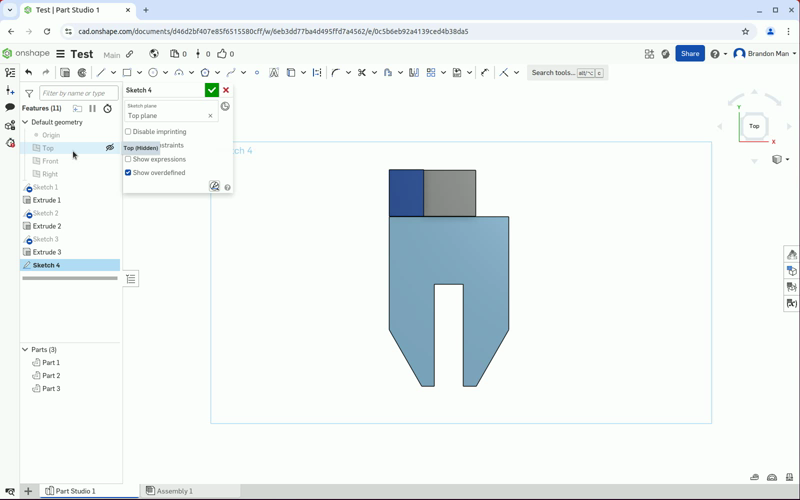
mouse_move(73, 352)
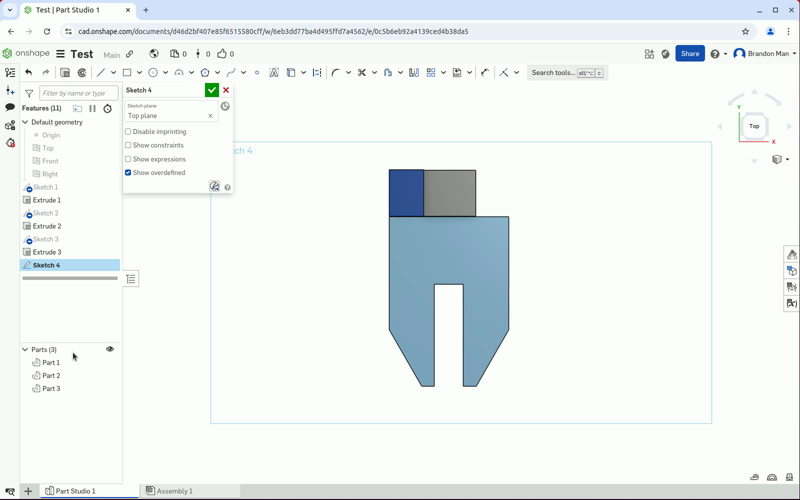
key(y)
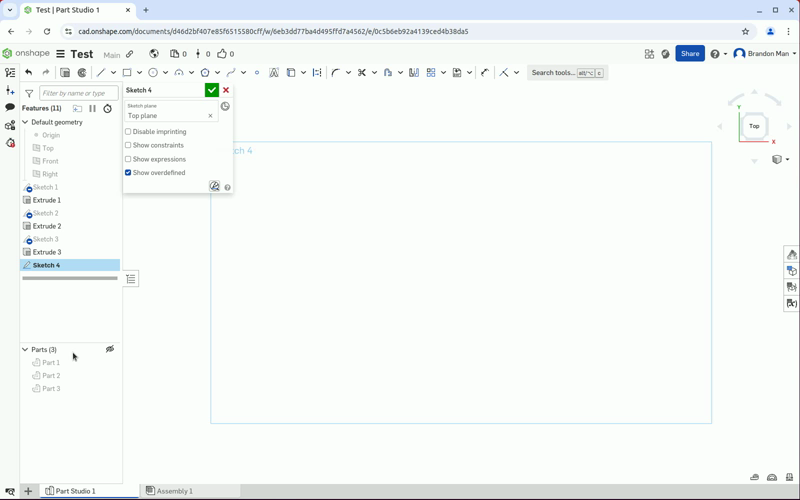
key(l)
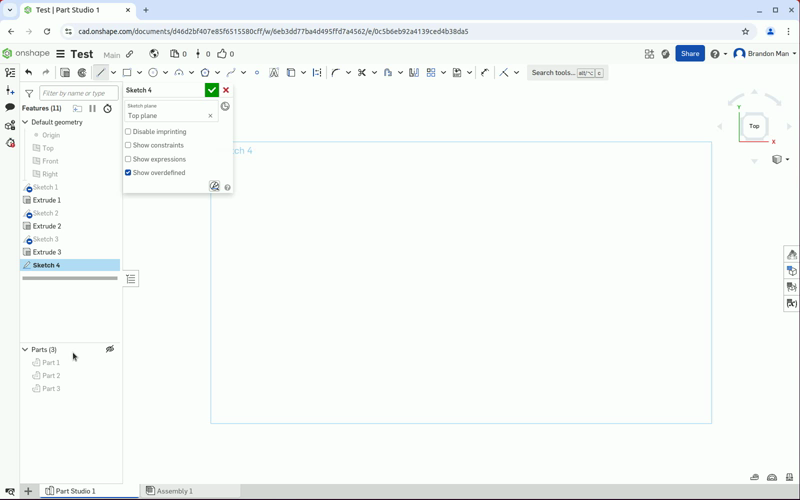
key_down(shift)
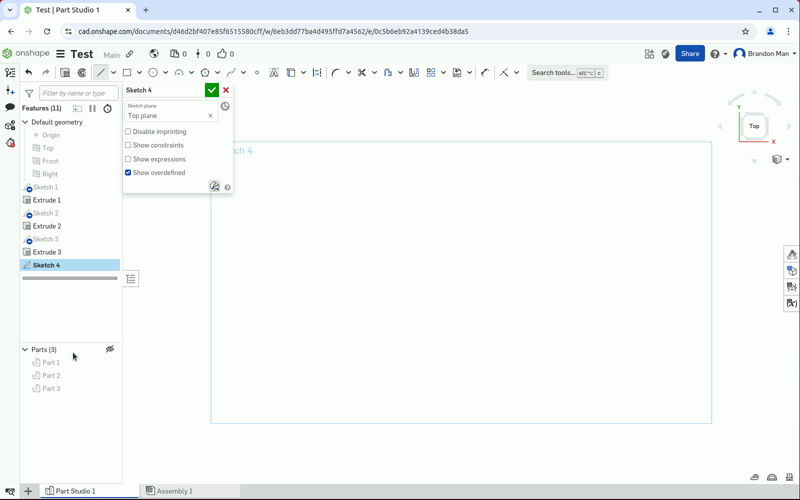
mouse_move(474, 216)
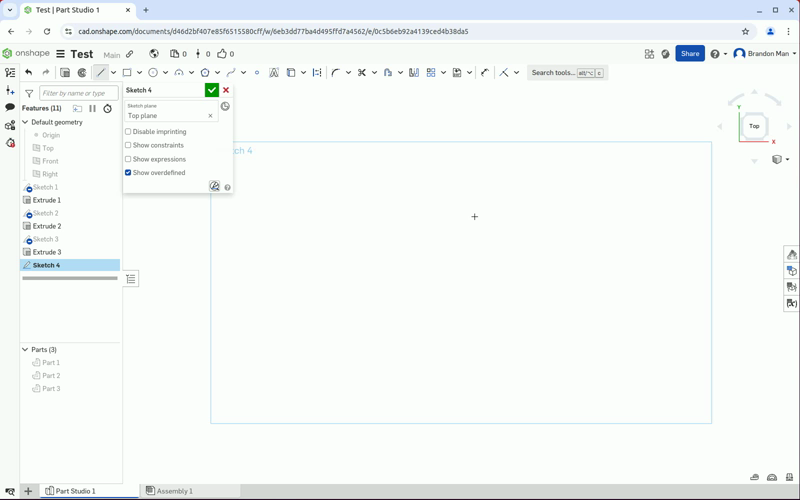
click(474, 216)
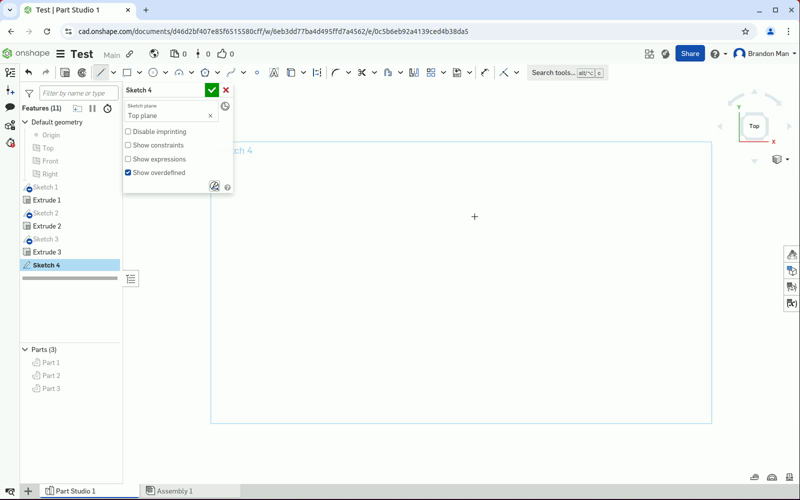
key_up(shift)
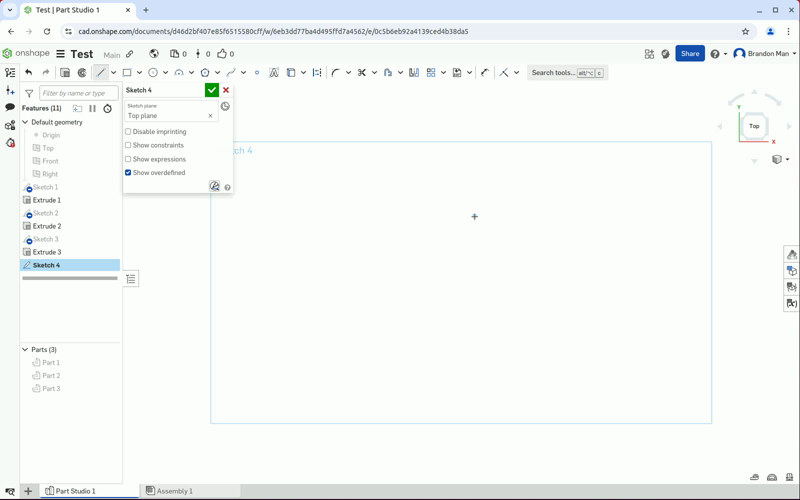
key_down(shift)
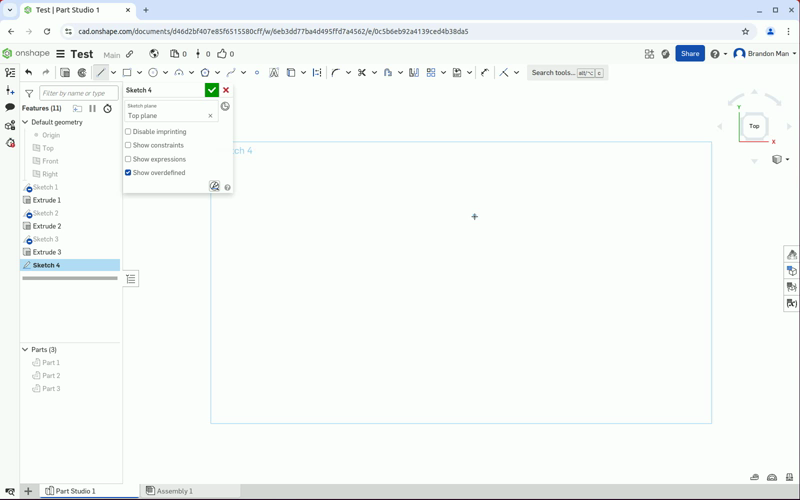
mouse_move(504, 216)
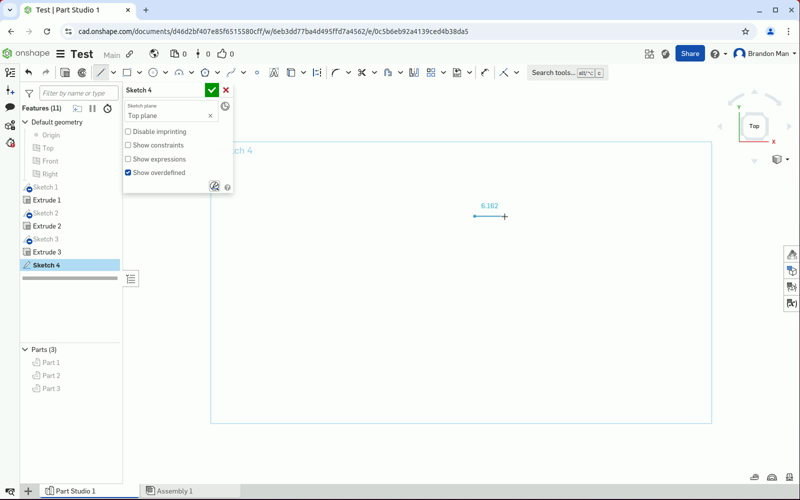
mouse_move(509, 216)
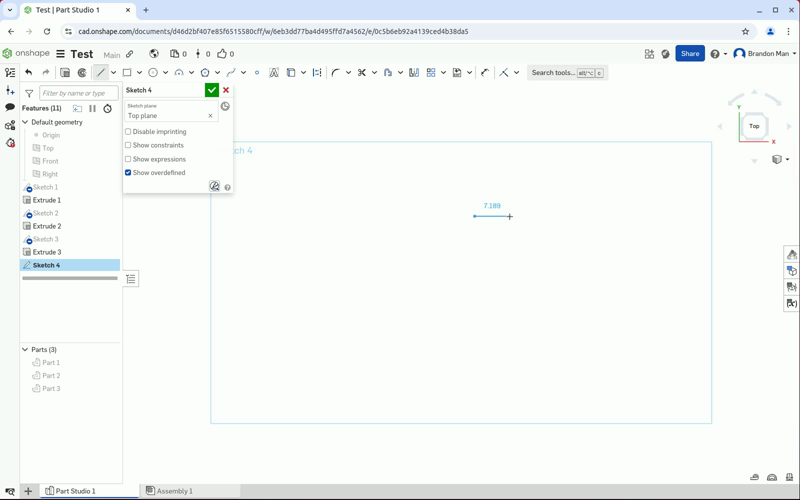
click(509, 216)
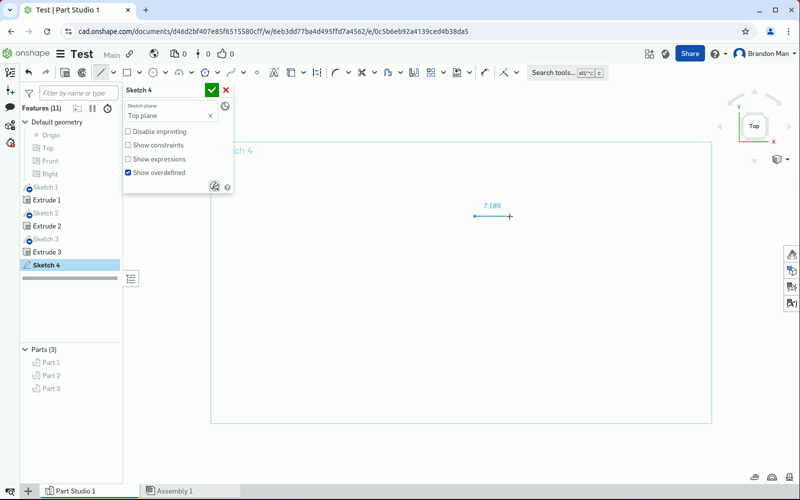
key_up(shift)
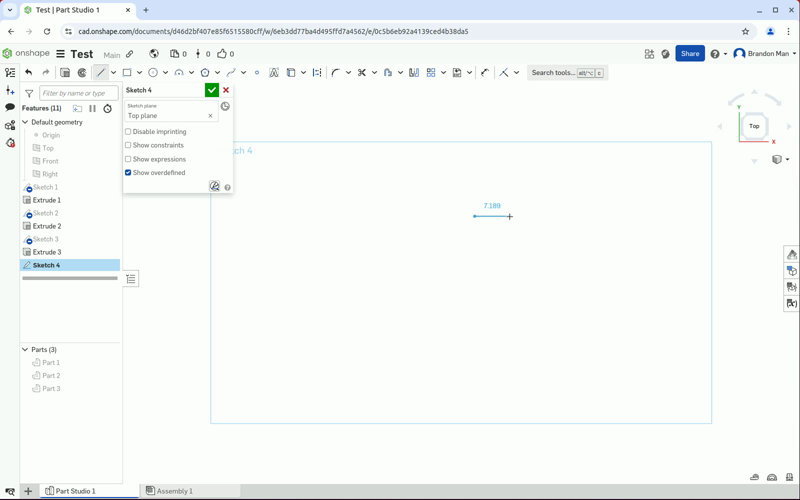
key_down(shift)
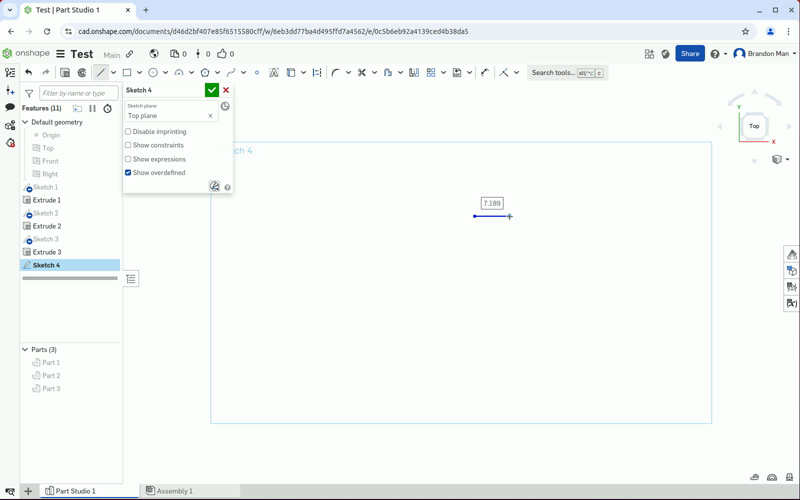
mouse_move(539, 216)
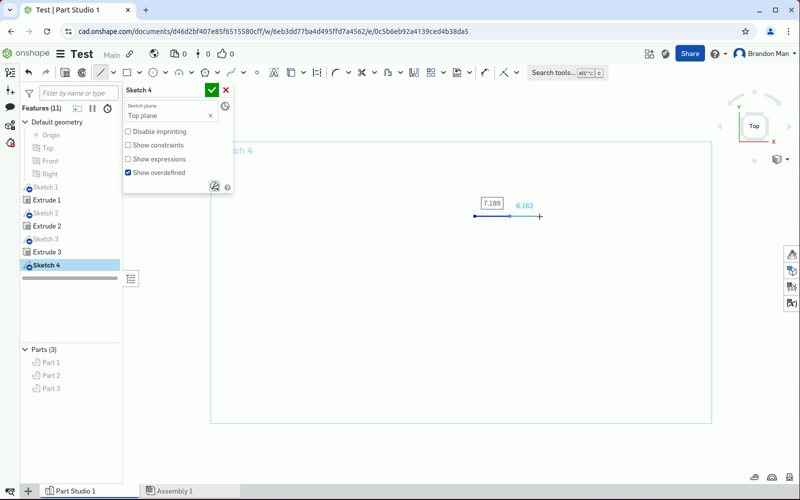
mouse_move(509, 169)
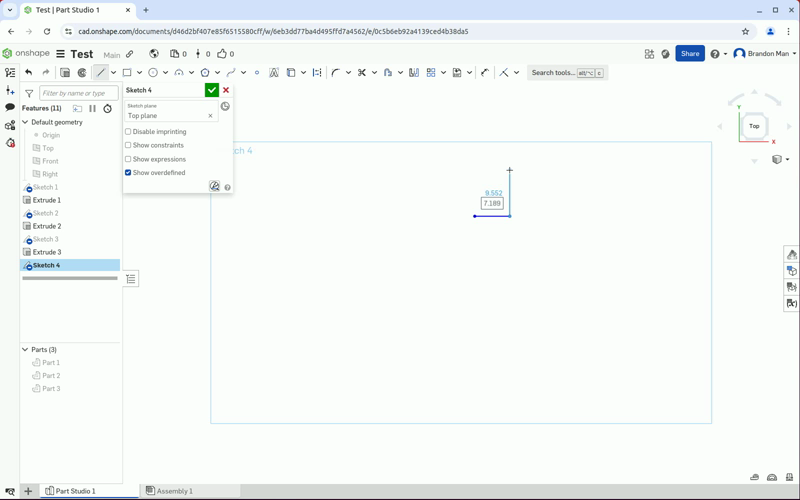
click(509, 169)
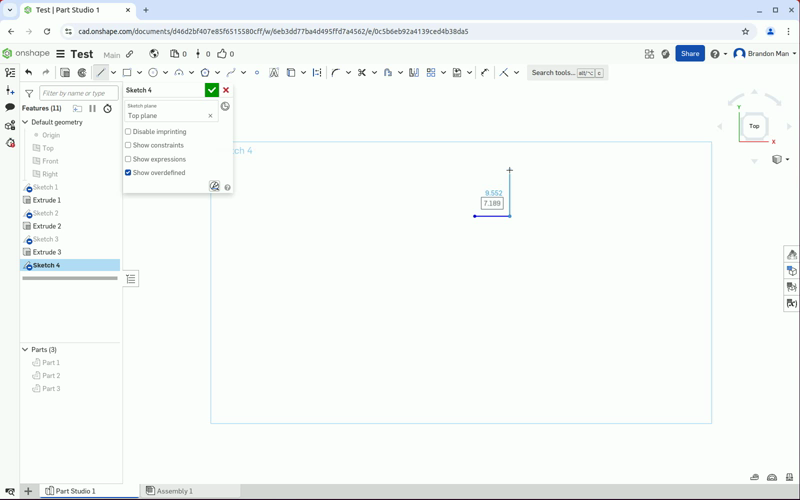
key_up(shift)
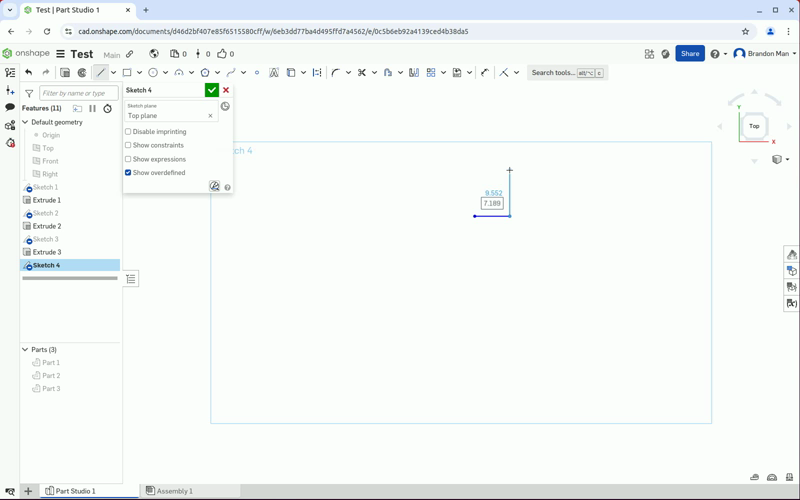
key_down(shift)
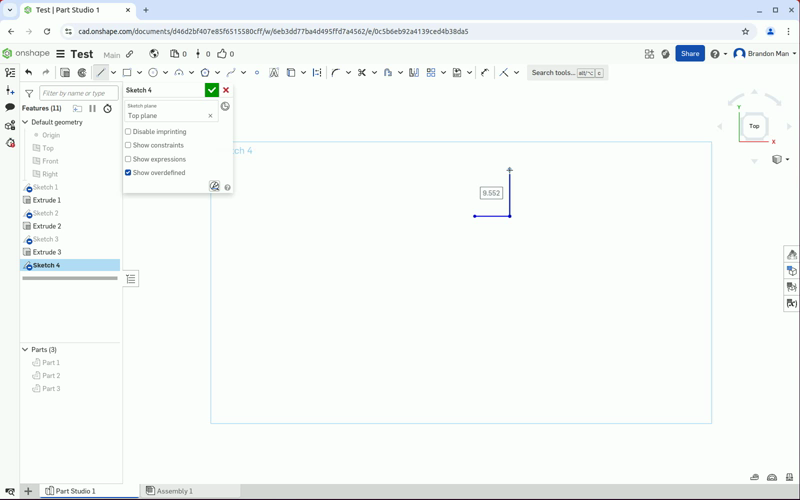
mouse_move(539, 169)
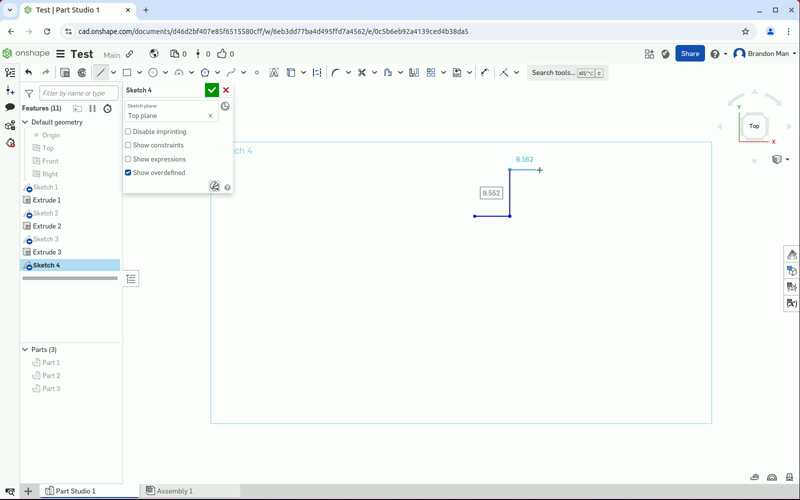
mouse_move(474, 169)
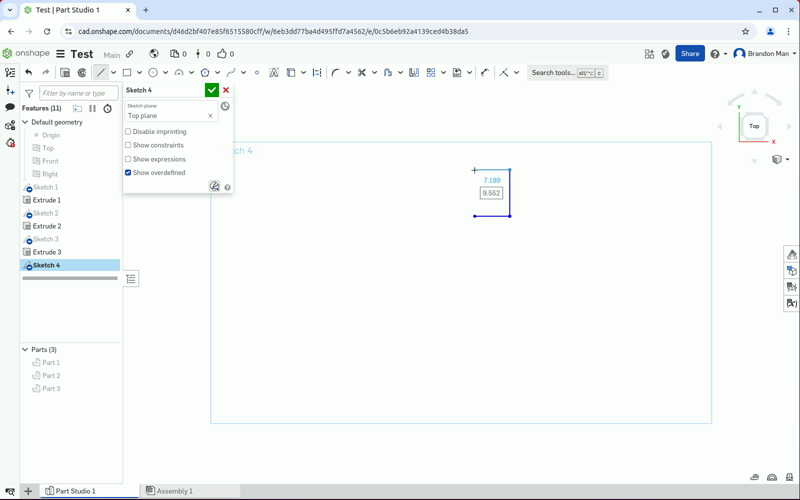
click(474, 169)
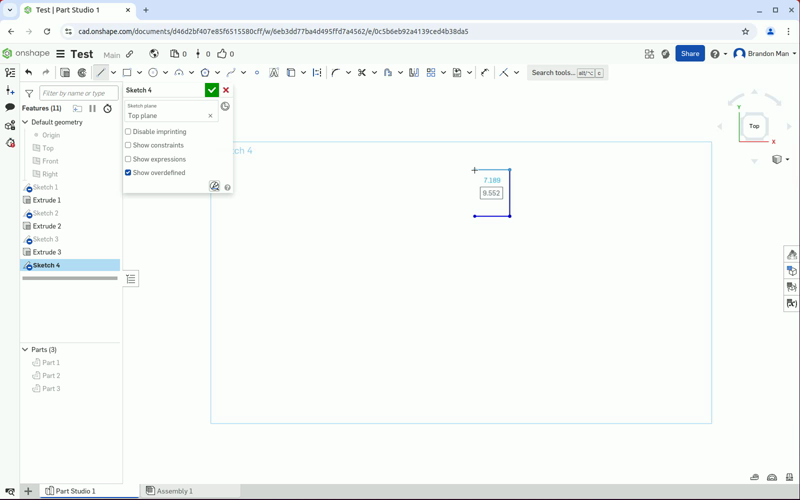
key_up(shift)
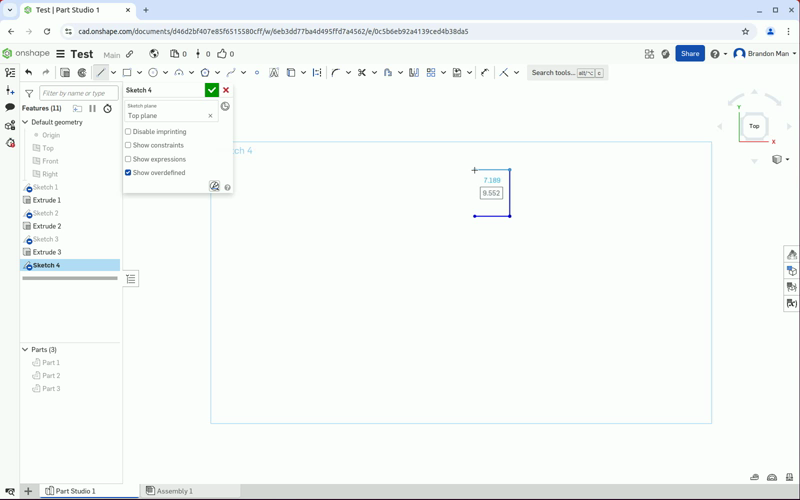
mouse_move(504, 169)
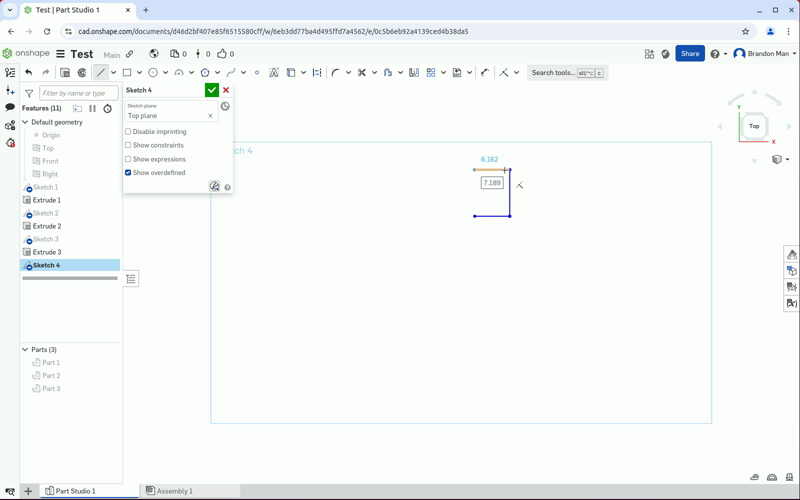
key_down(shift)
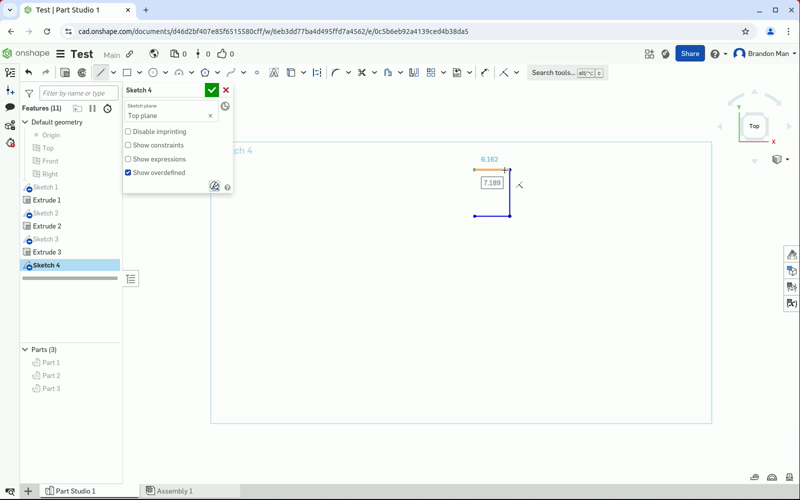
mouse_move(474, 216)
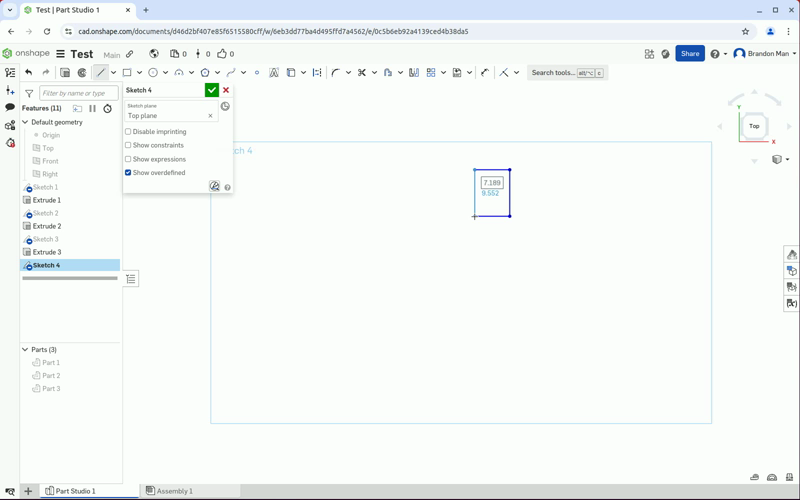
key_up(shift)
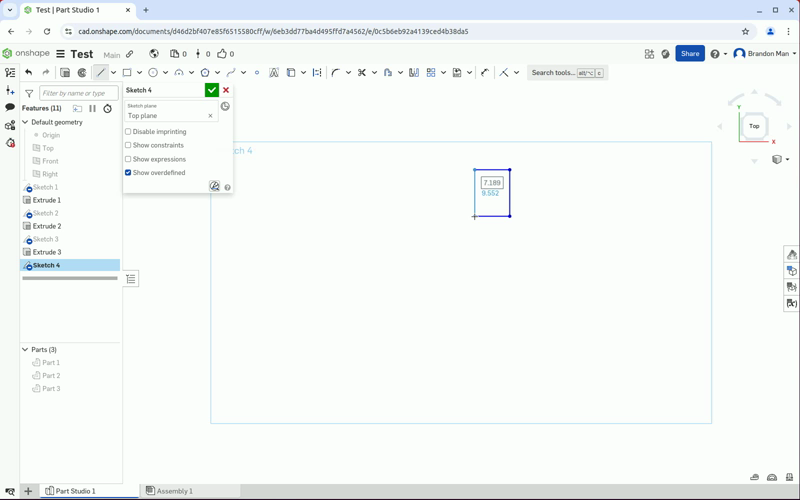
click(474, 216)
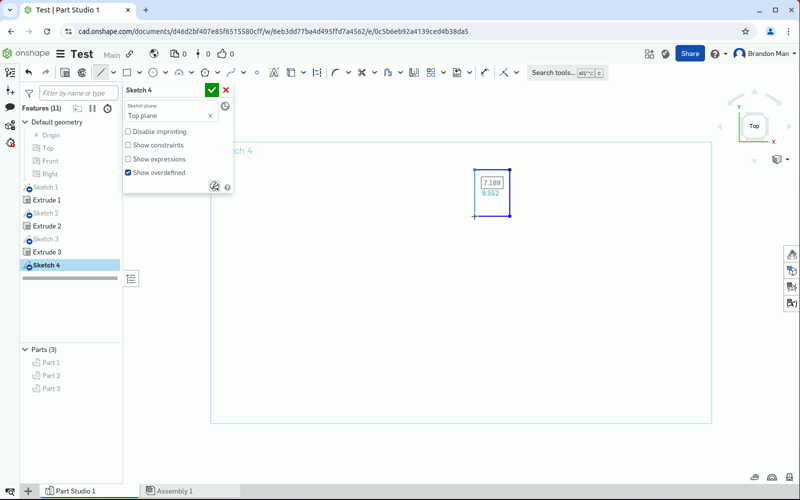
key(esc)
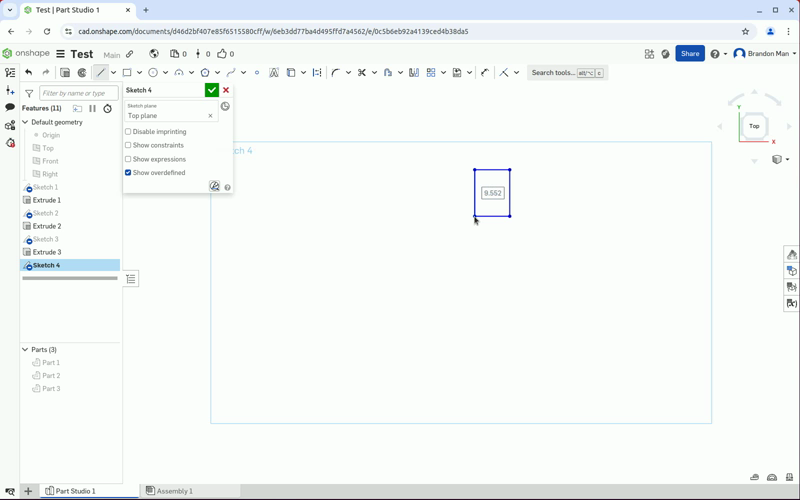
mouse_move(481, 189)
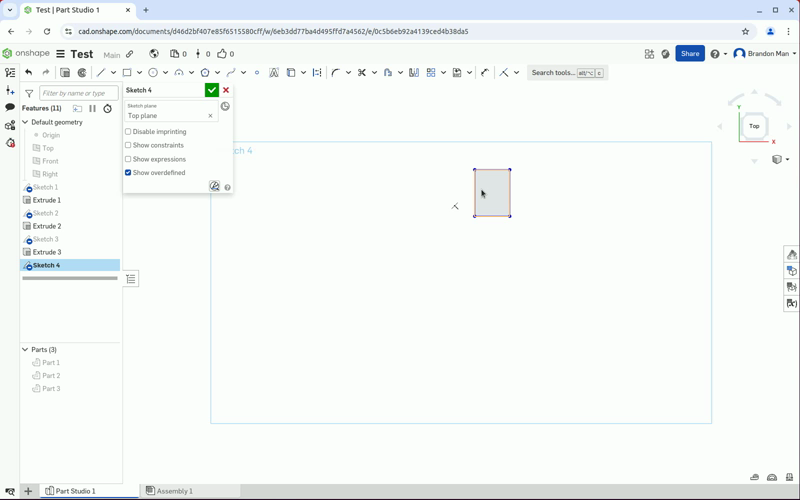
scroll(6)
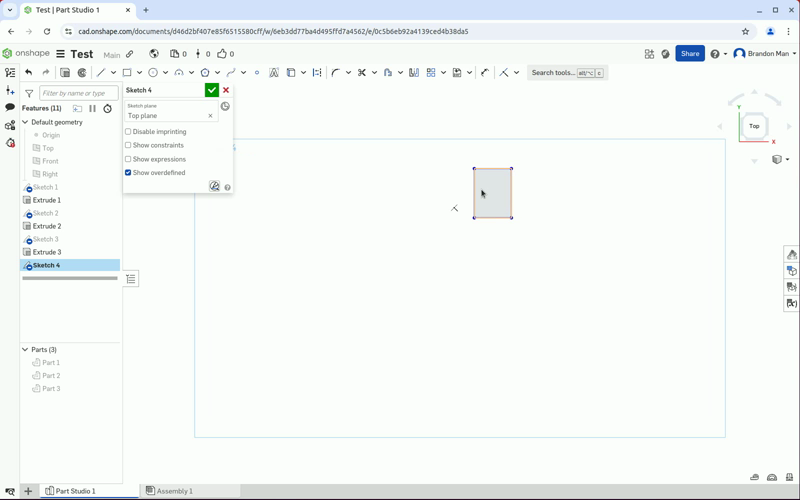
scroll(6)
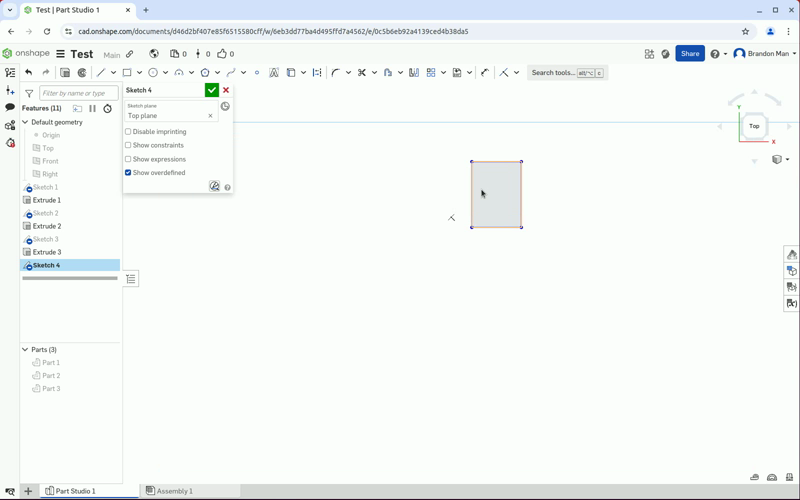
scroll(6)
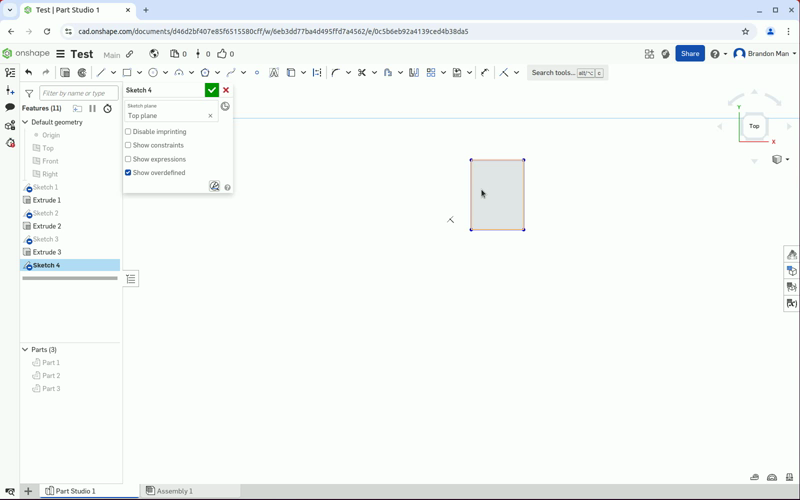
scroll(6)
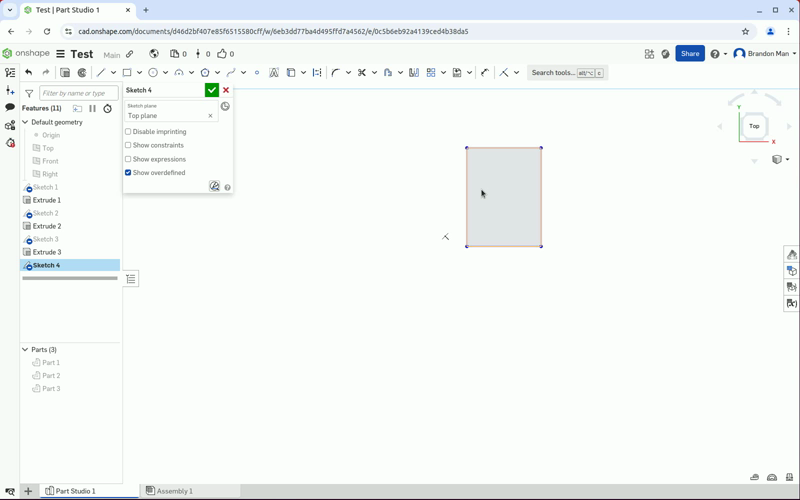
scroll(6)
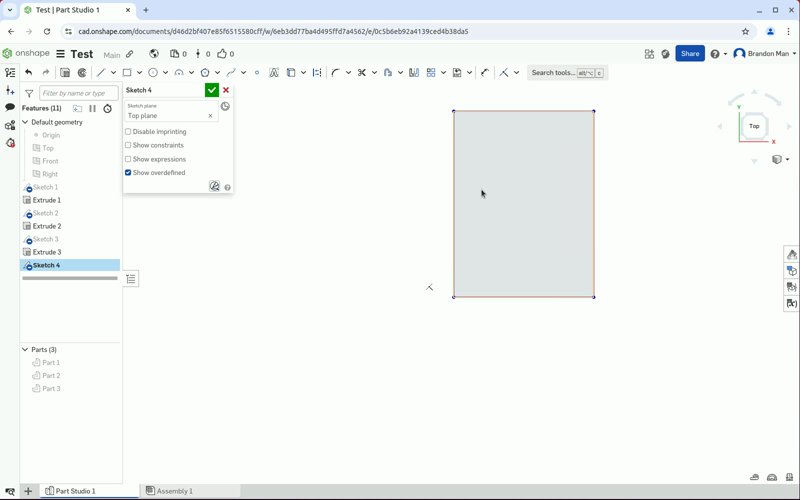
scroll(6)
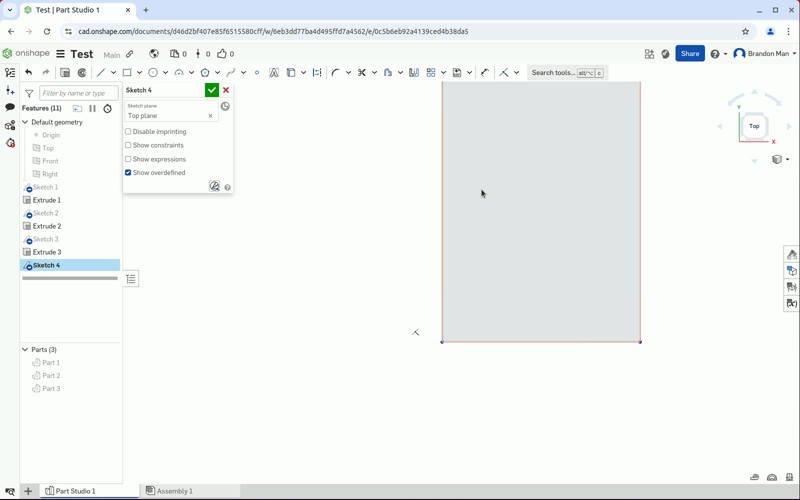
scroll(6)
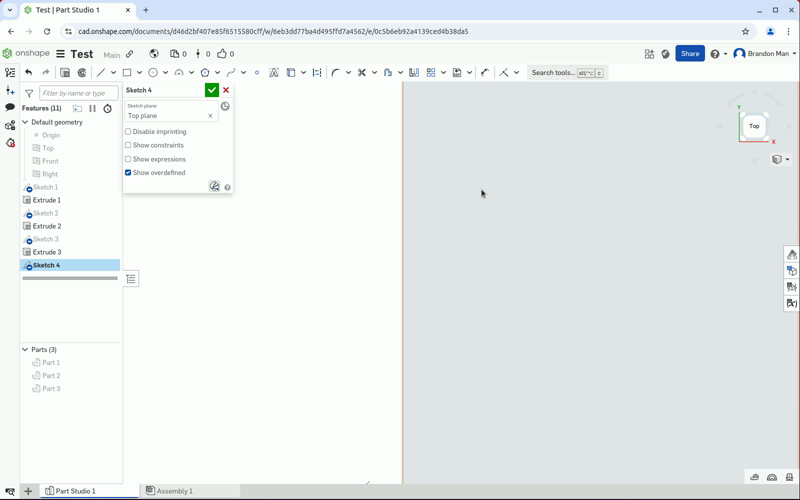
click(481, 189)
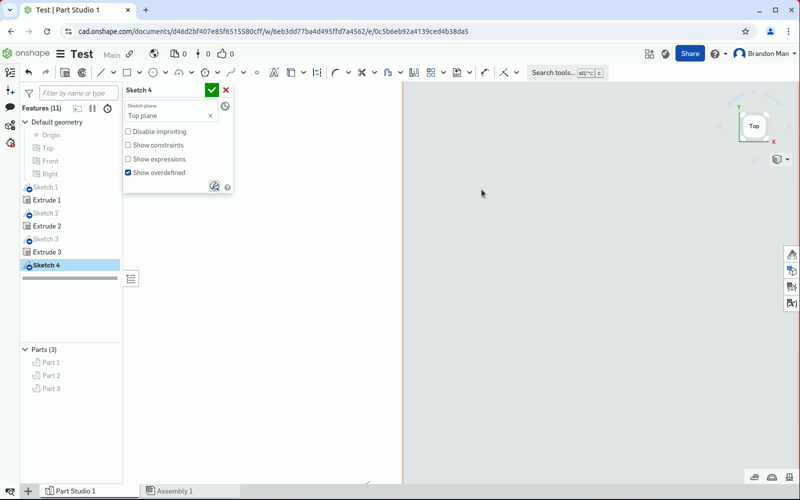
scroll(-6)
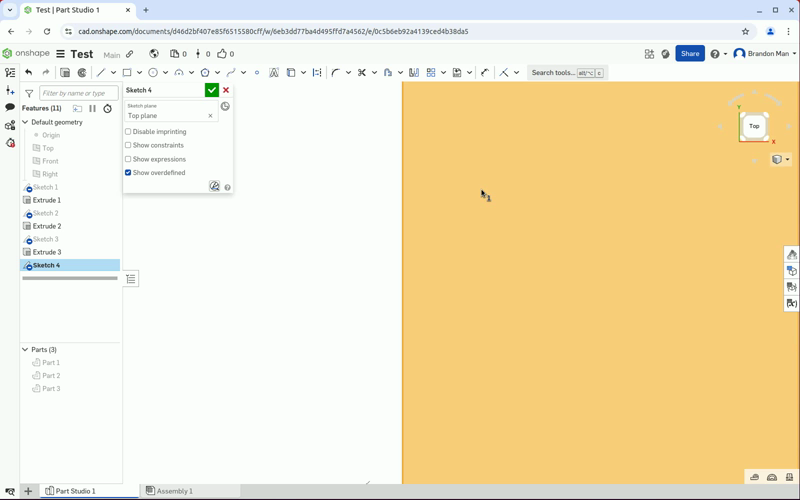
scroll(-6)
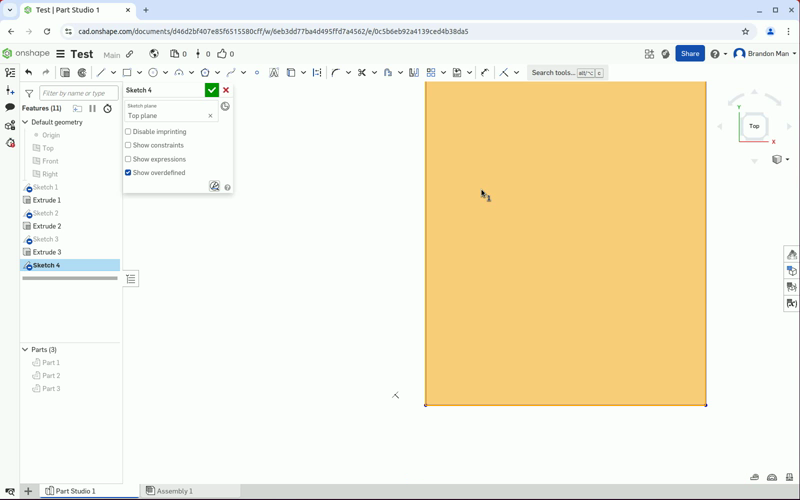
scroll(-6)
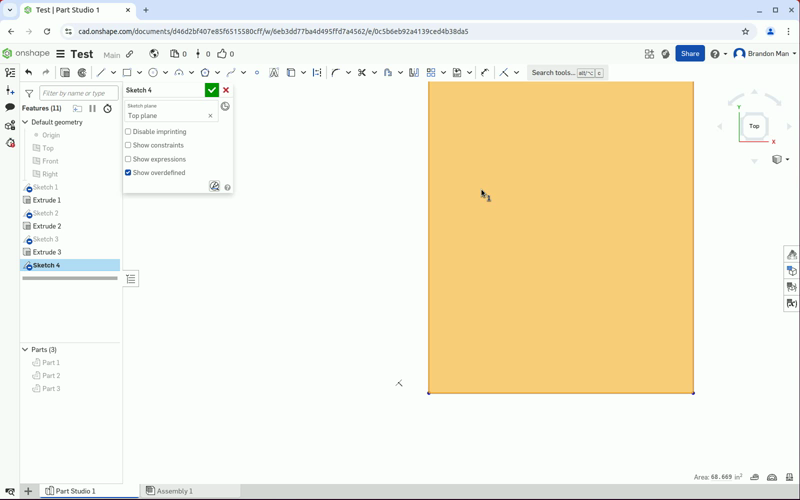
scroll(-6)
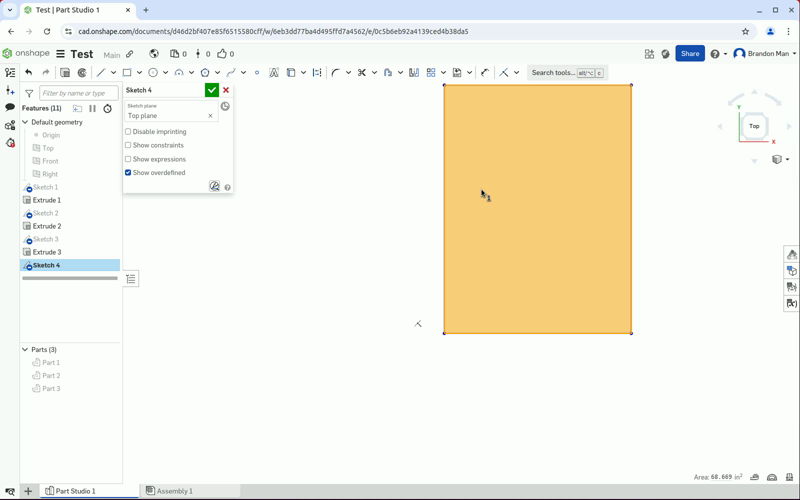
scroll(-6)
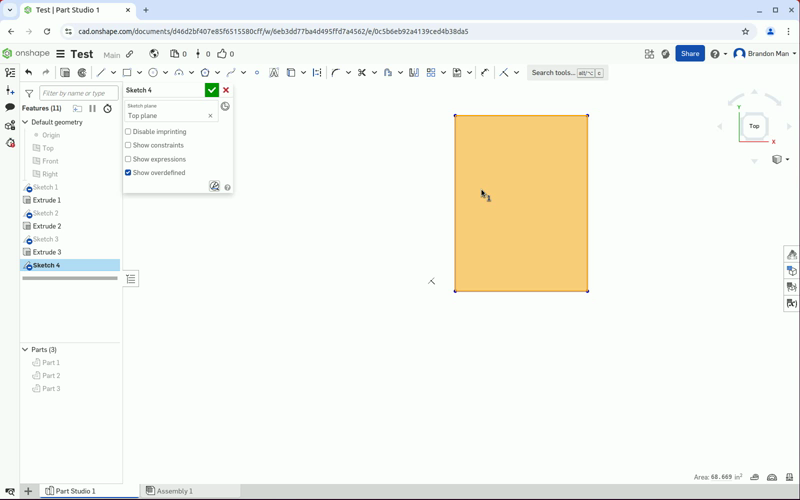
scroll(-6)
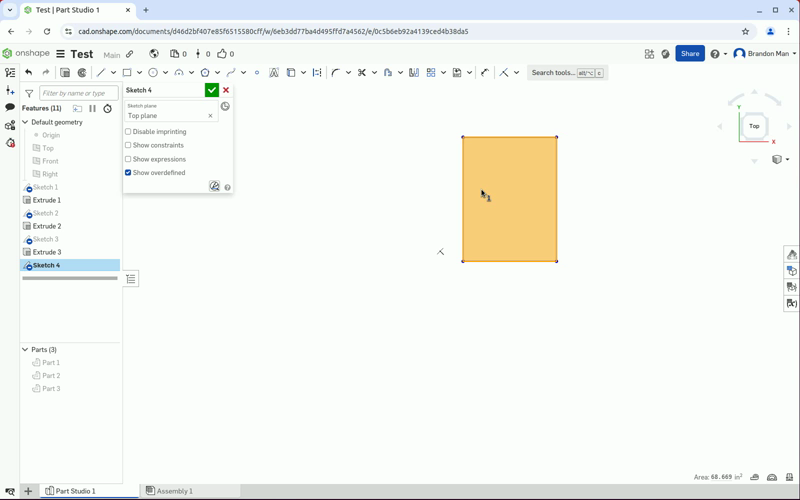
scroll(-6)
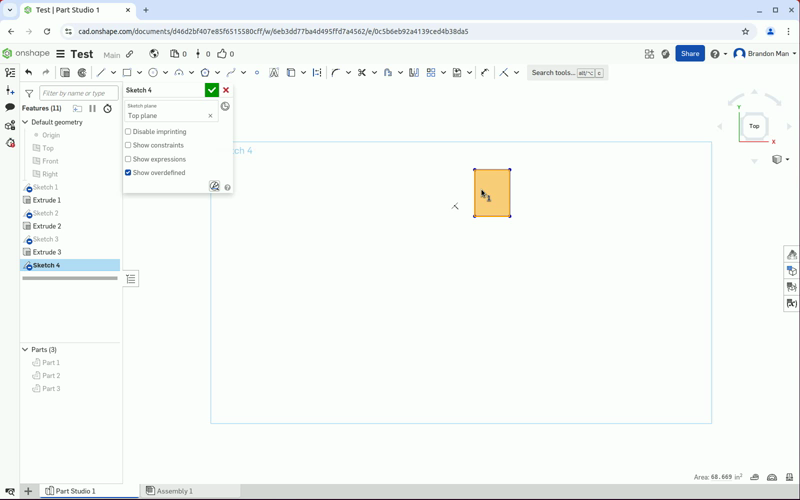
mouse_move(73, 352)
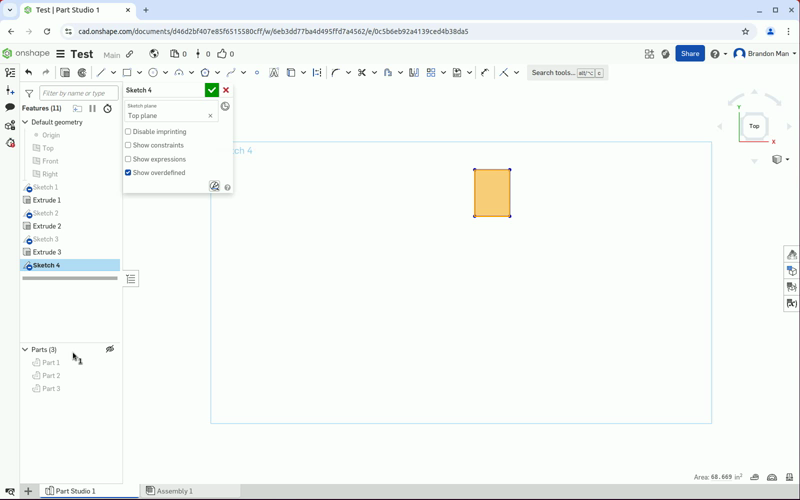
key(shift+y)
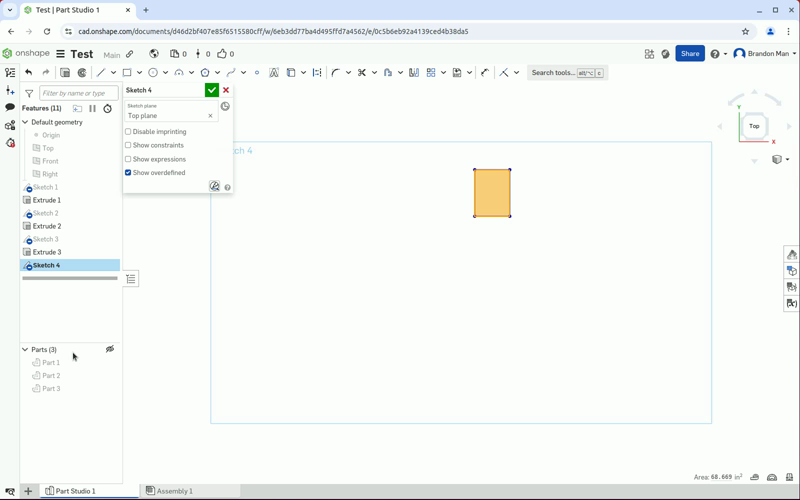
key(shift+e)
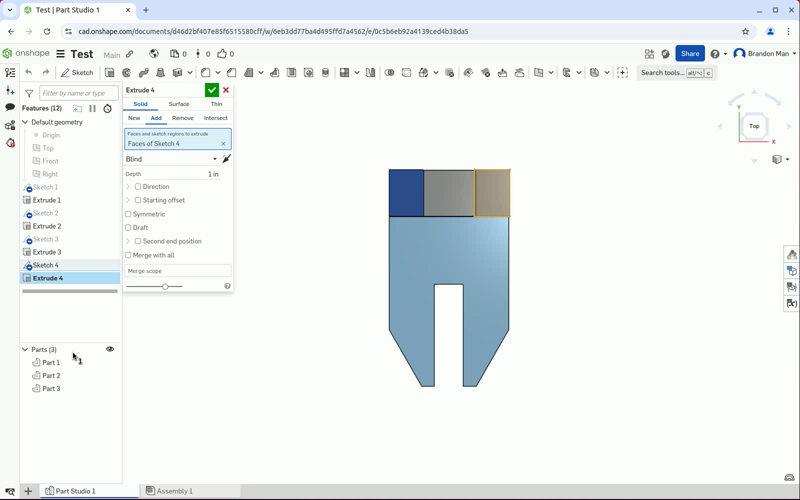
mouse_move(143, 106)
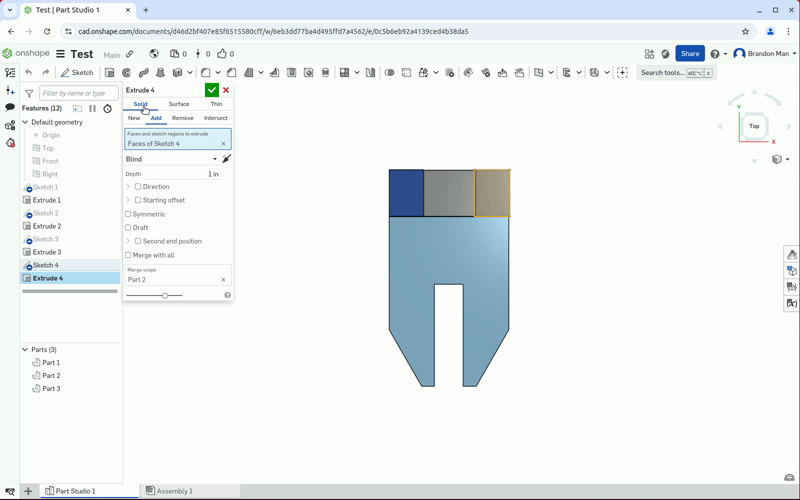
click(143, 106)
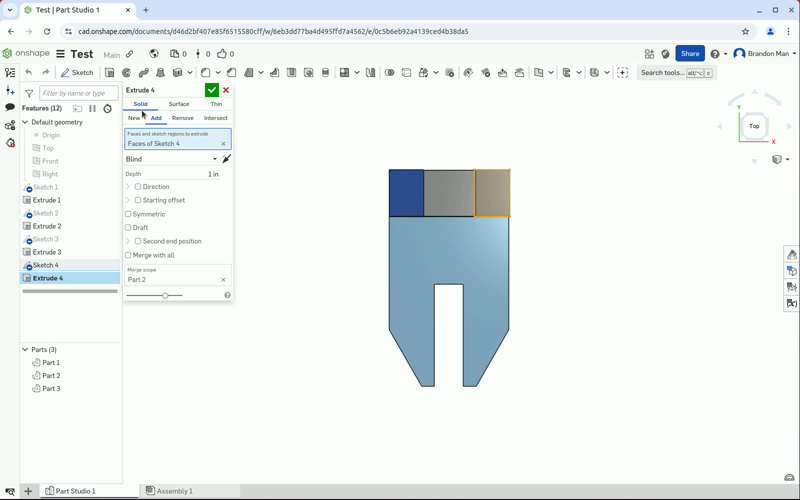
mouse_move(137, 120)
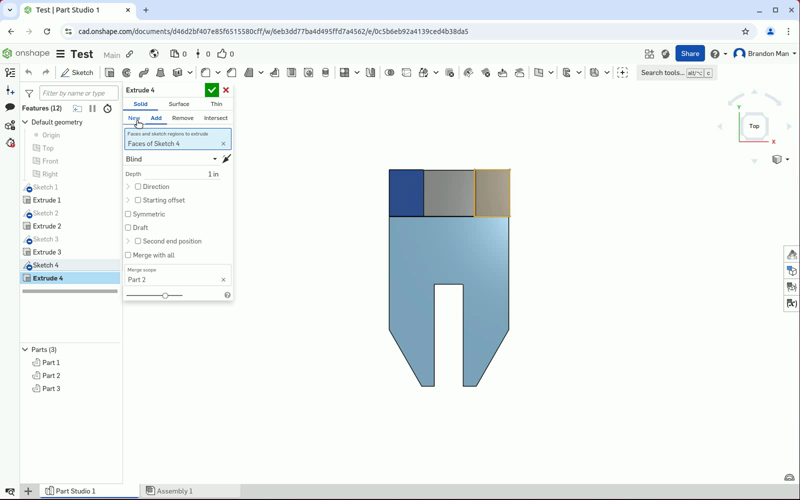
click(137, 120)
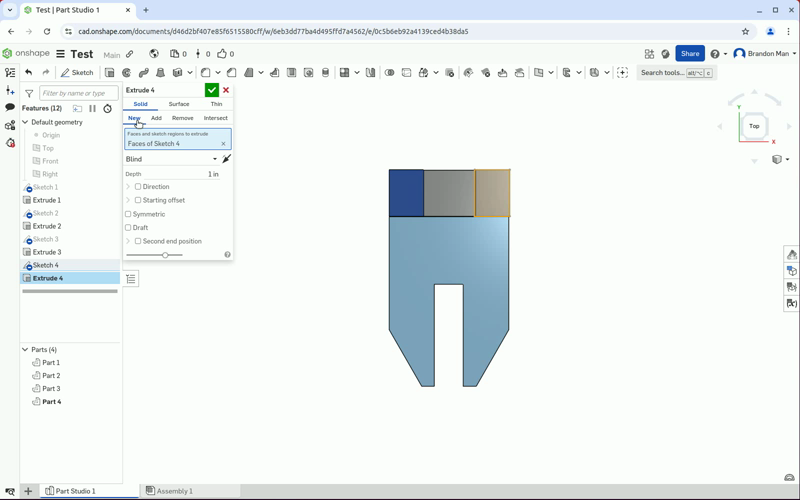
key(tab, 4)
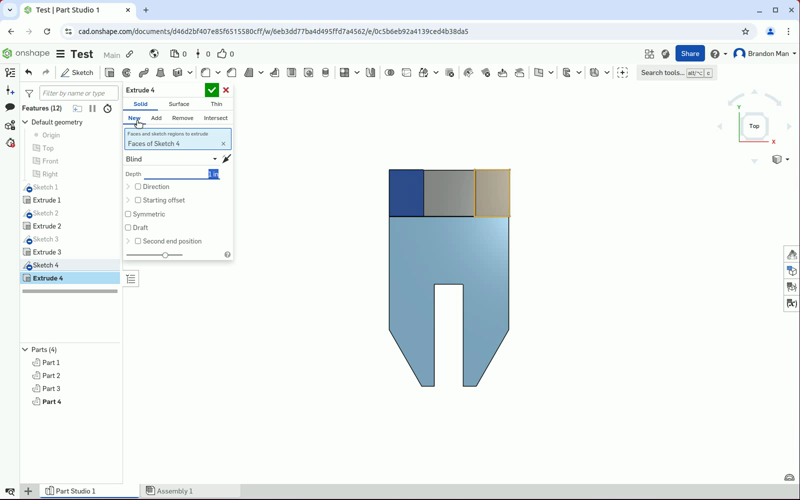
text(16.368)
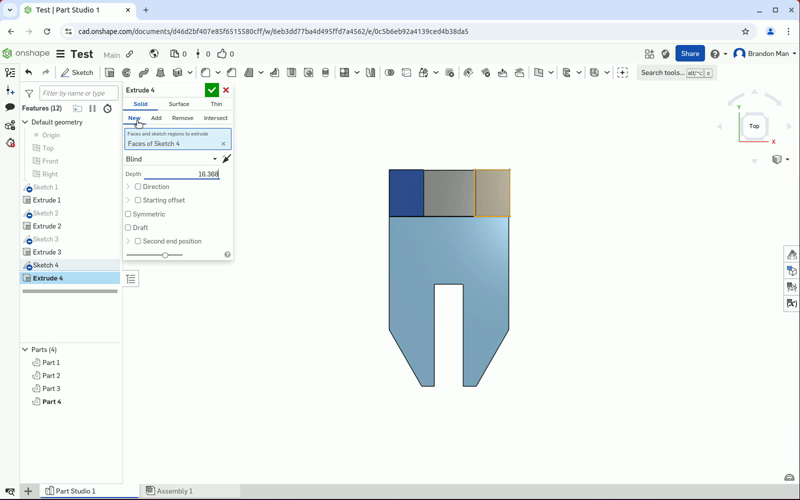
key(enter)
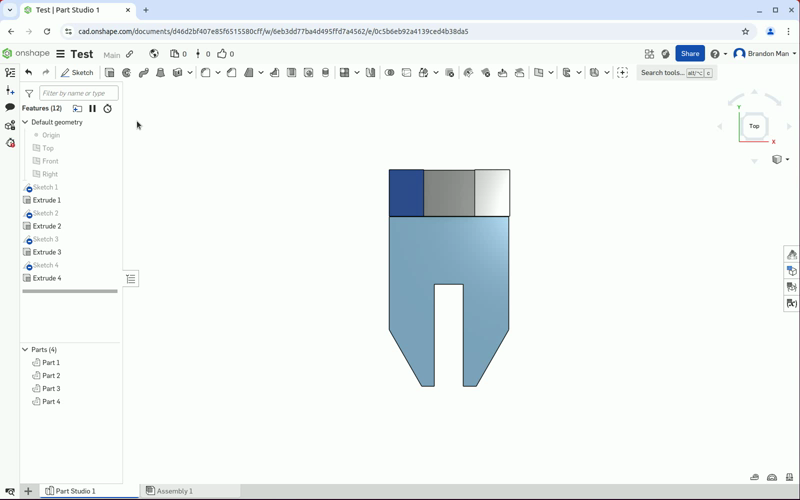
key(shift+h)
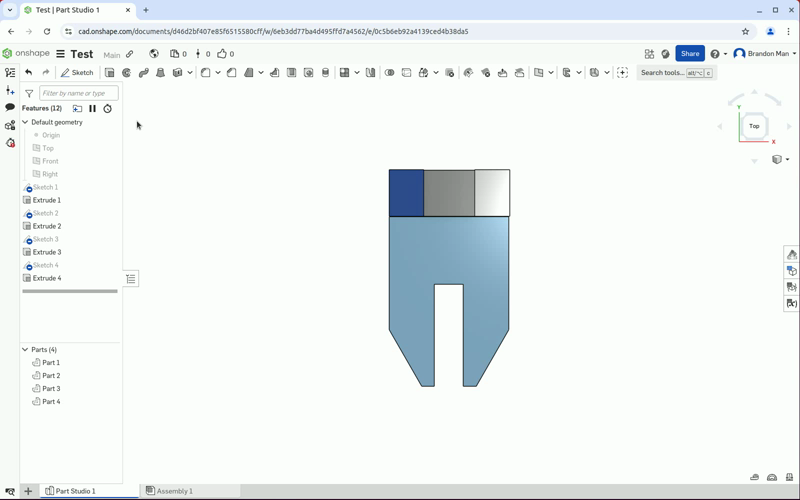
key(shift+h)
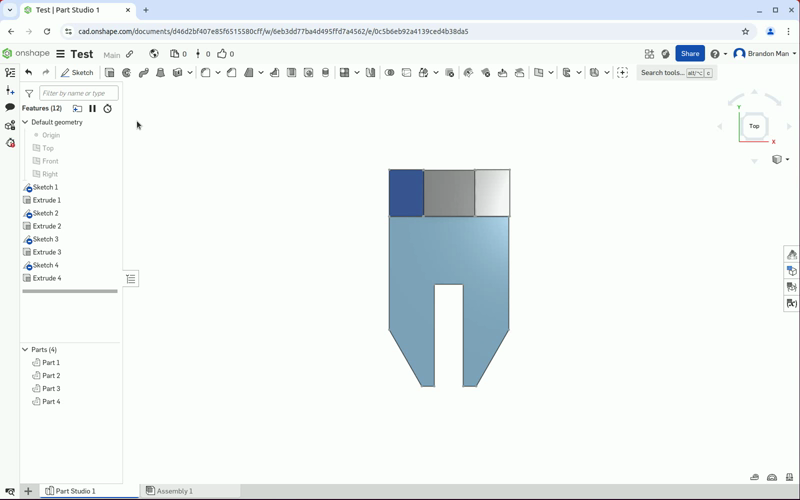
key(shift+7)
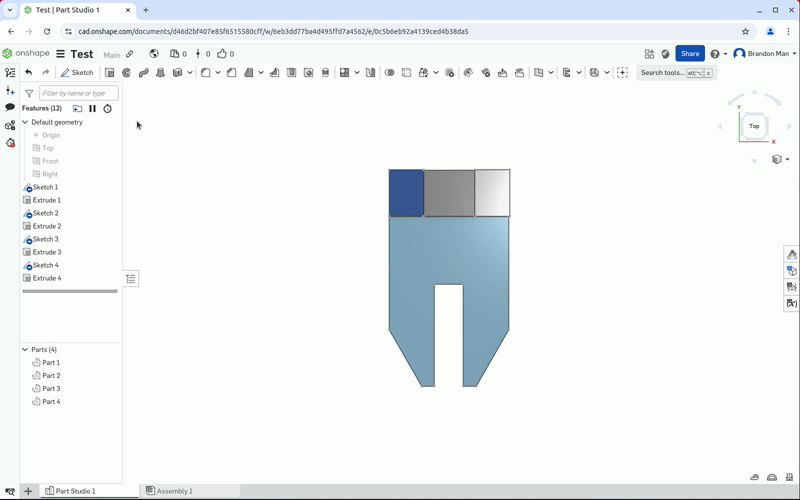
key(up, 3)
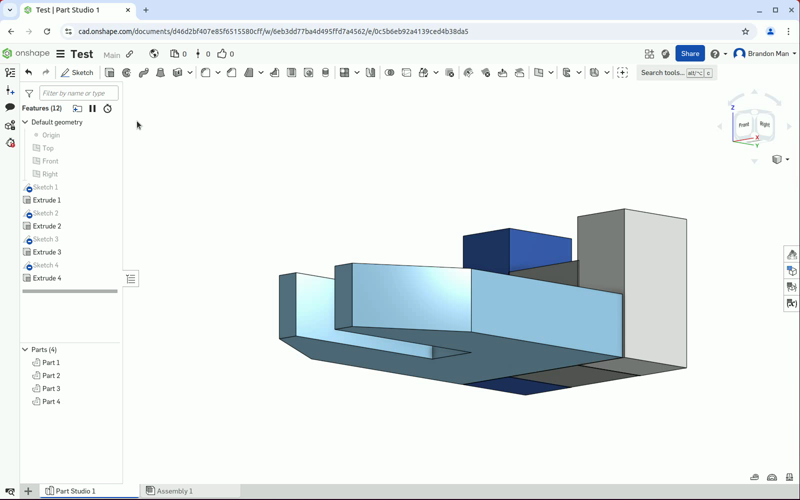
key(left, 3)
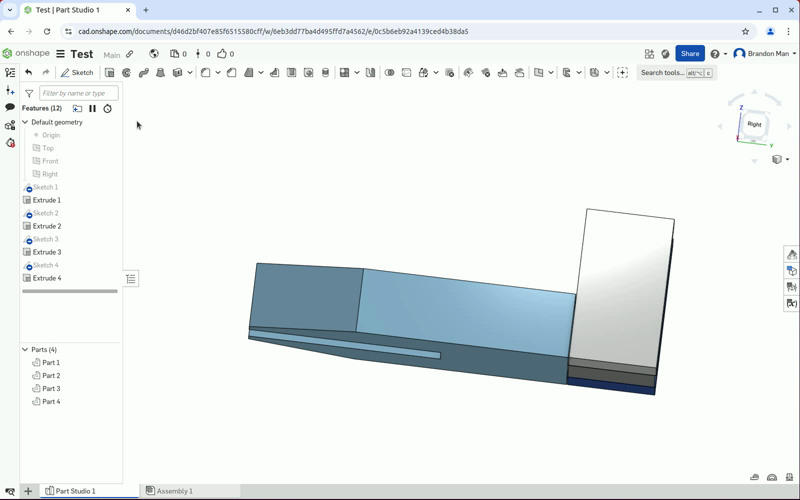
key(right, 3)
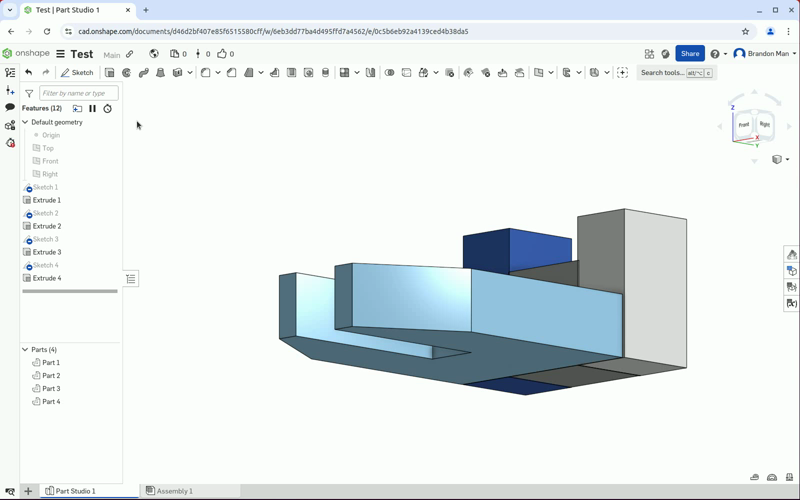
key(down, 3)
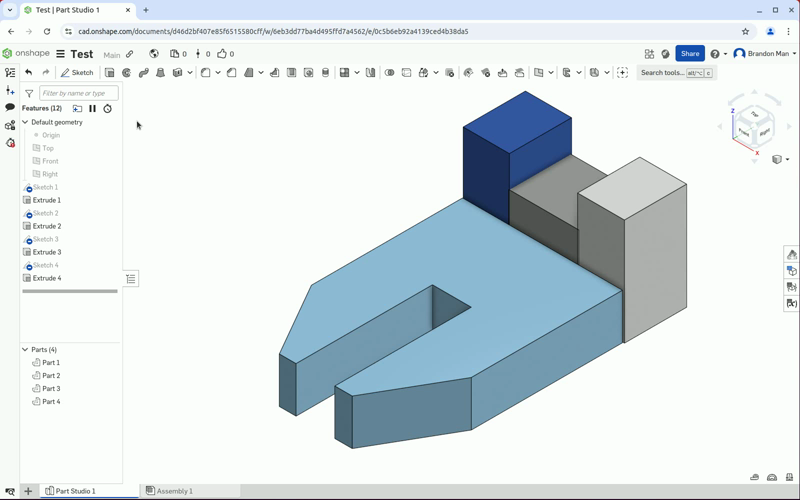
mouse_move(73, 189)
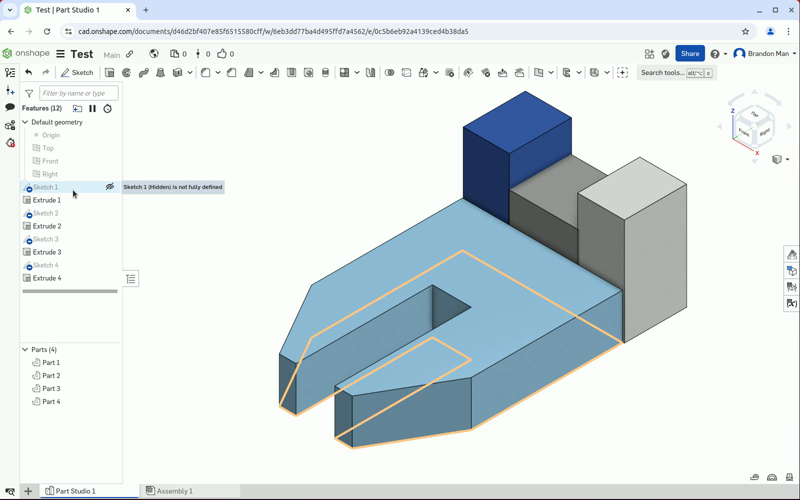
click(73, 189)